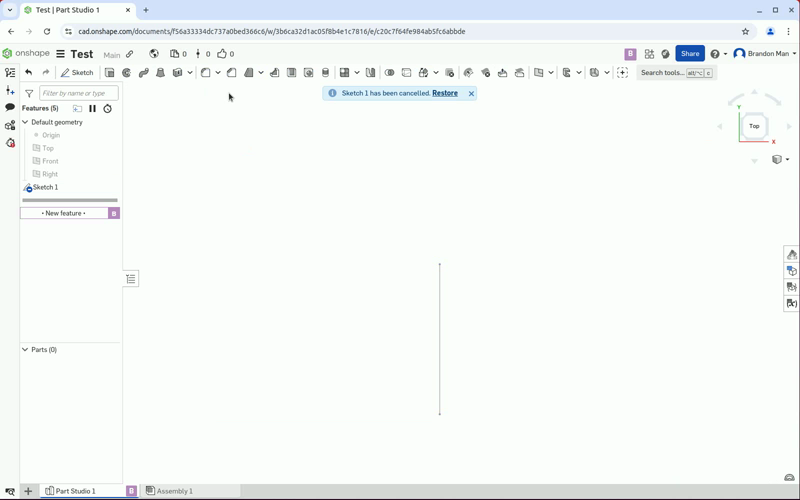
key(shift+h)
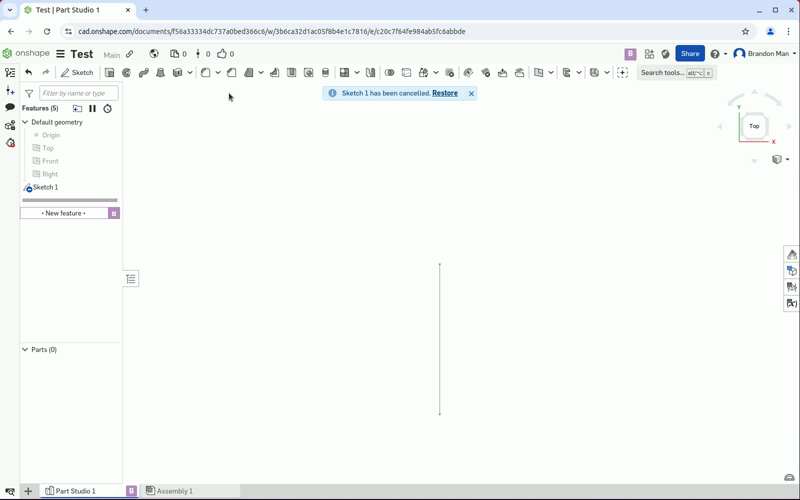
key(shift+s)
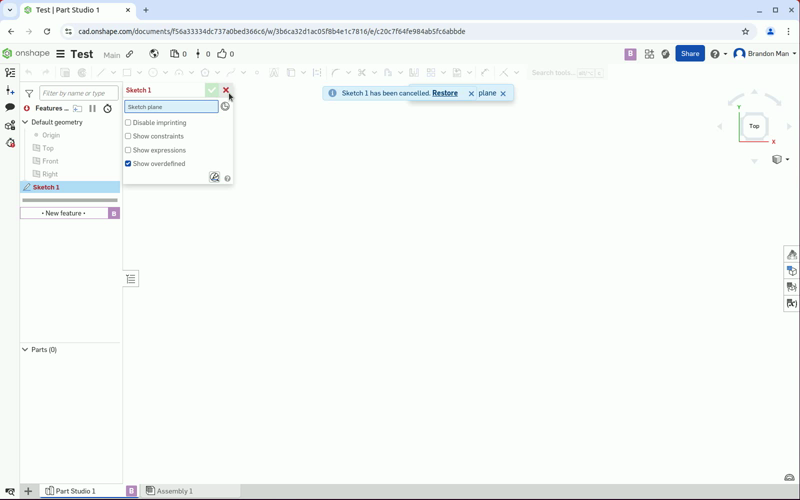
mouse_move(73, 150)
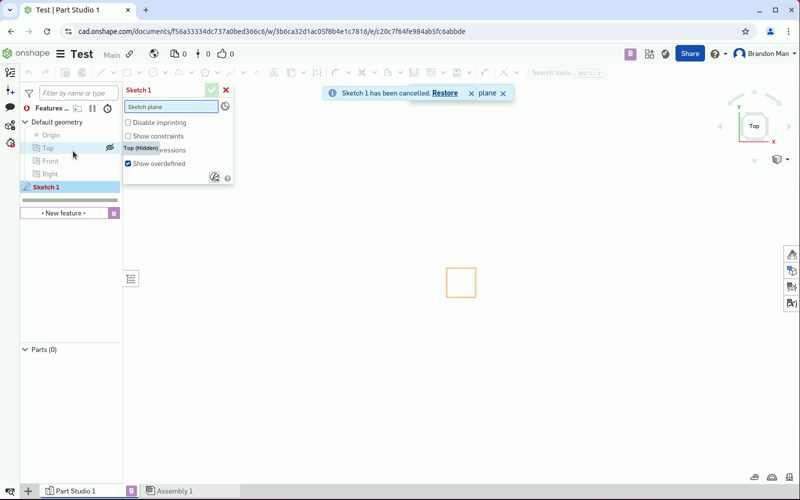
click(73, 150)
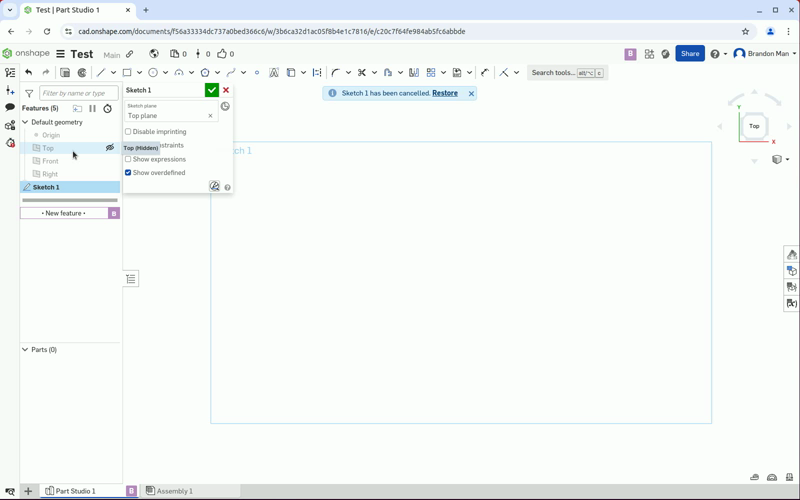
mouse_move(73, 352)
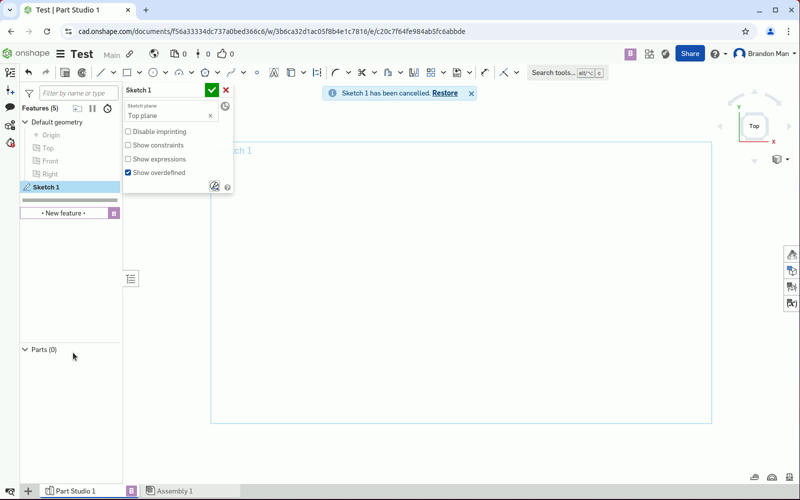
key(y)
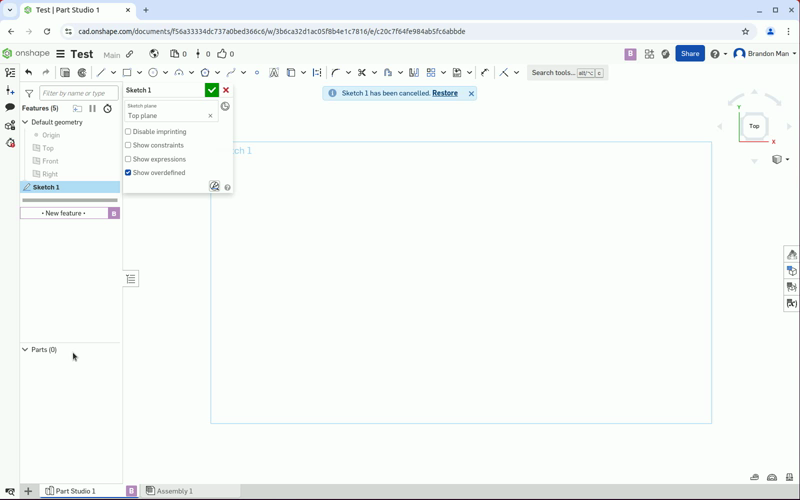
key(l)
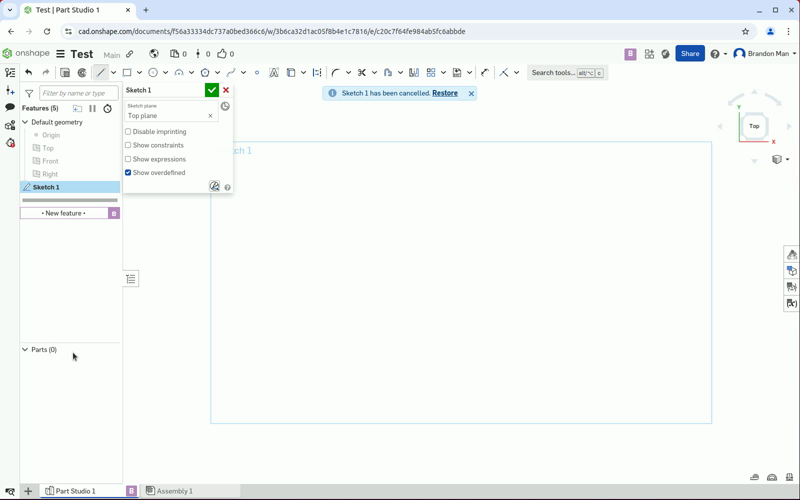
key_down(shift)
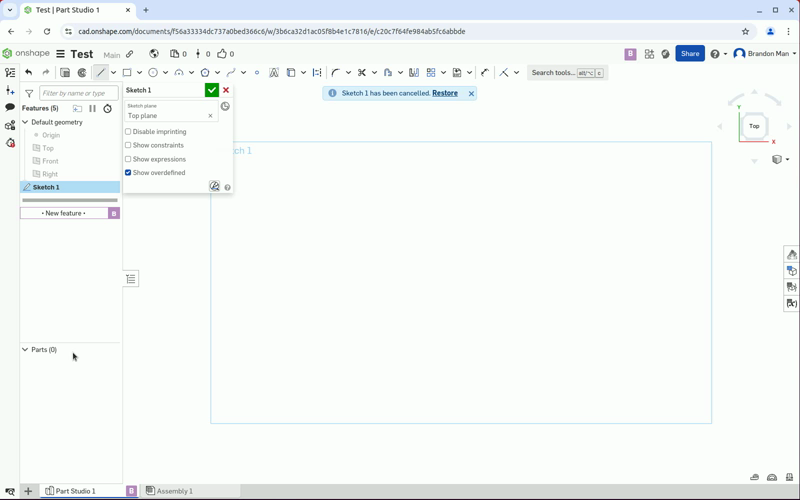
mouse_move(350, 390)
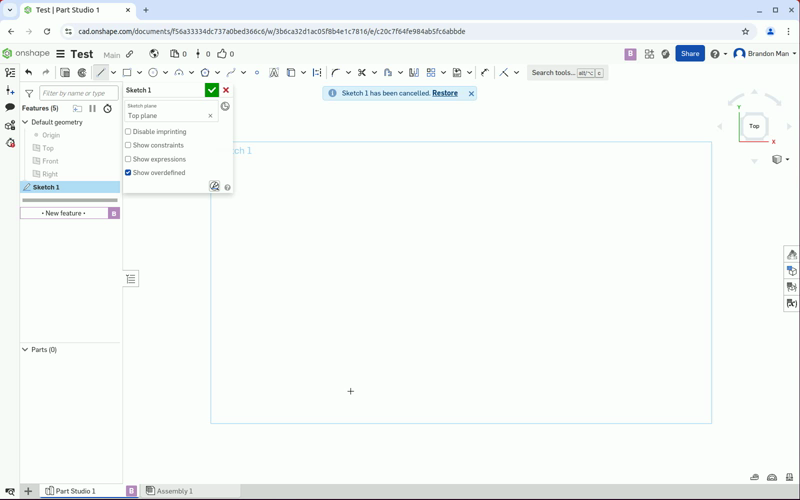
click(350, 390)
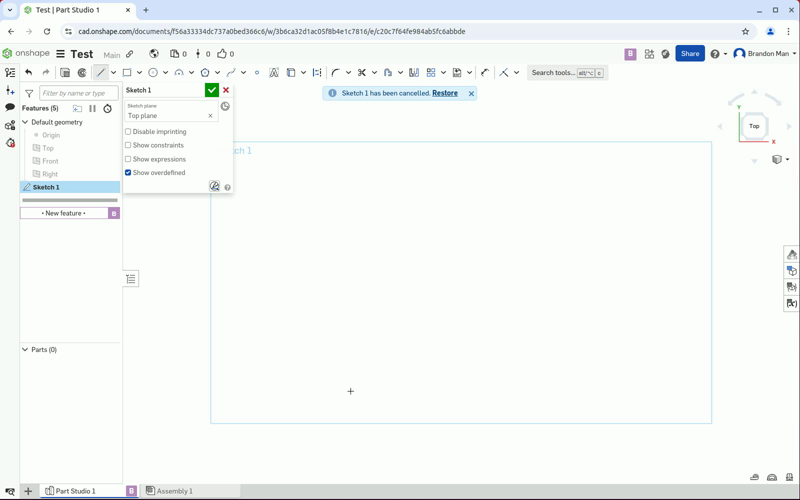
key_up(shift)
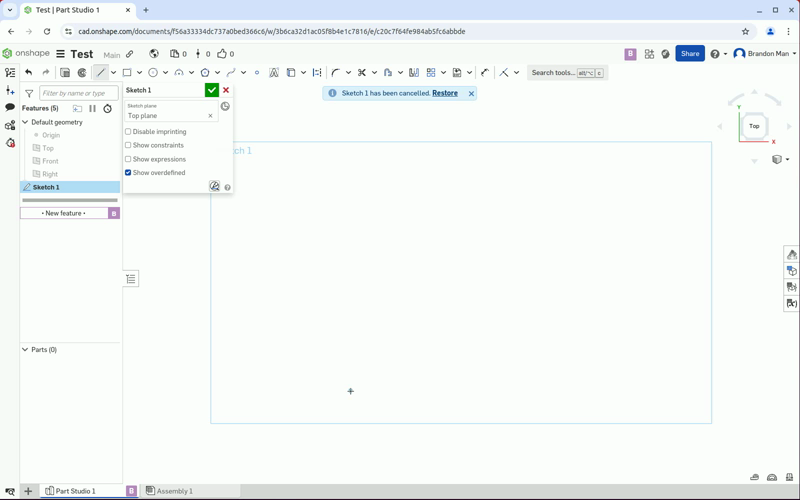
key_down(shift)
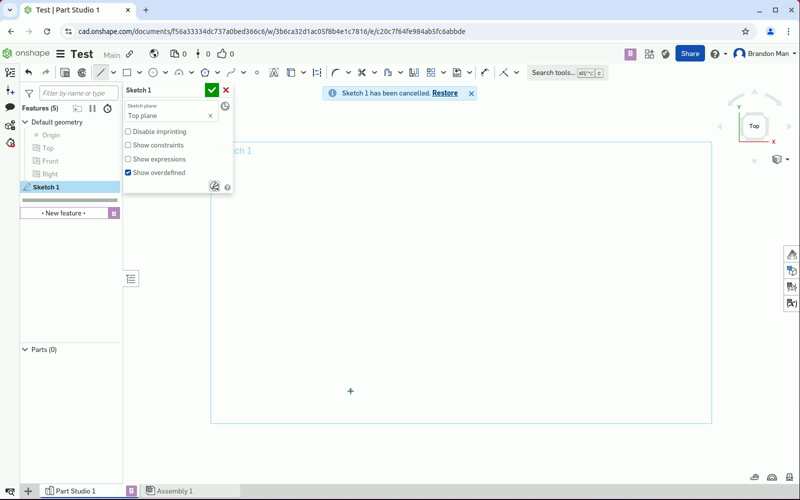
mouse_move(570, 390)
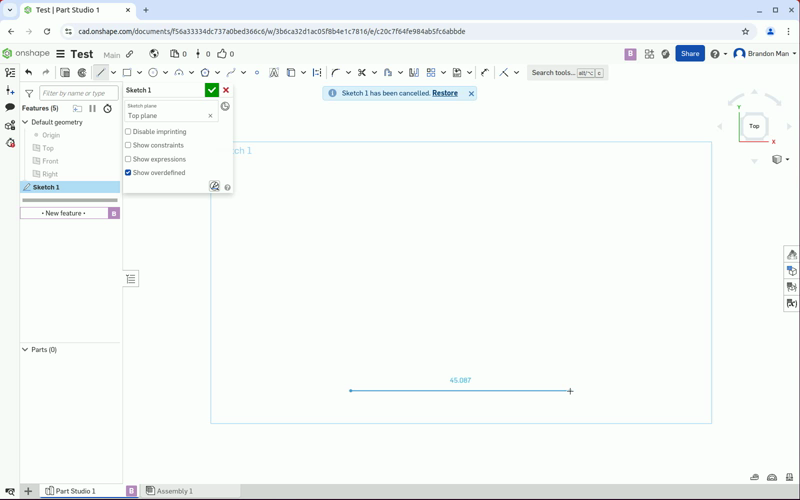
click(570, 390)
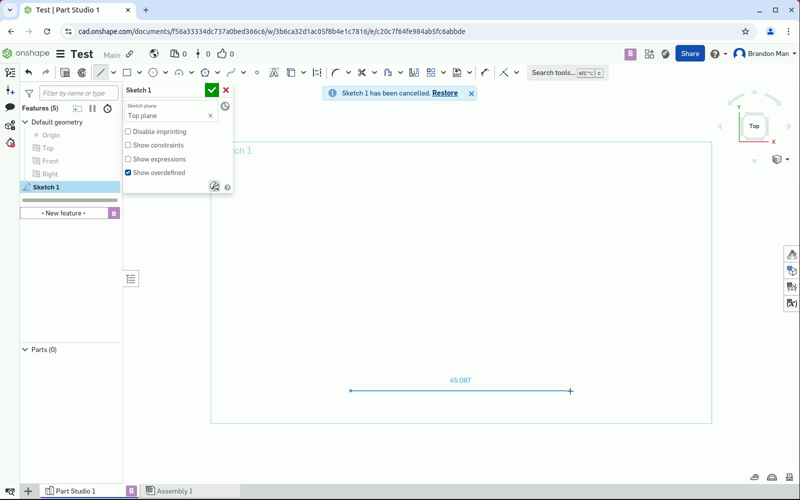
key_up(shift)
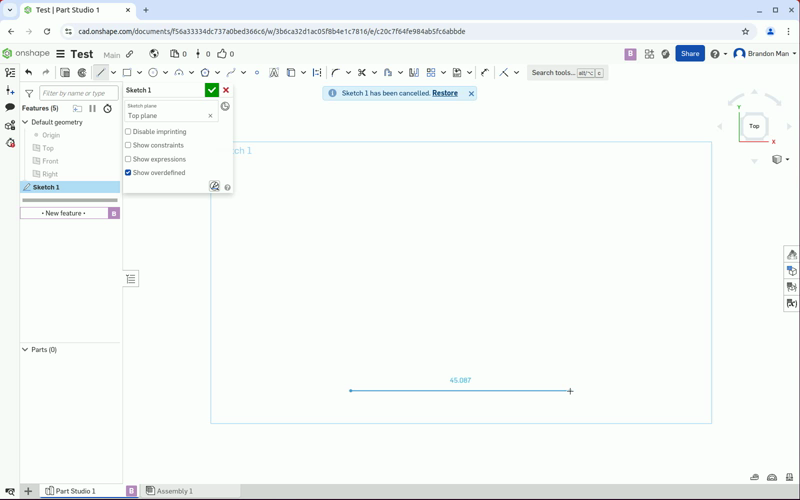
key_down(shift)
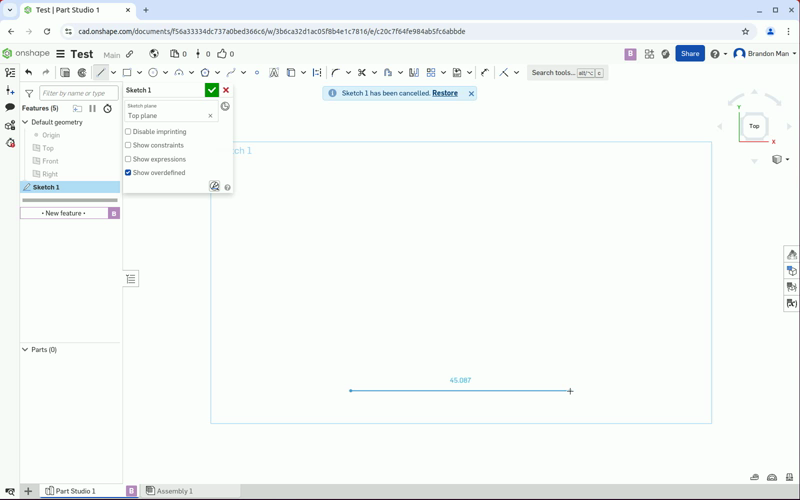
mouse_move(570, 171)
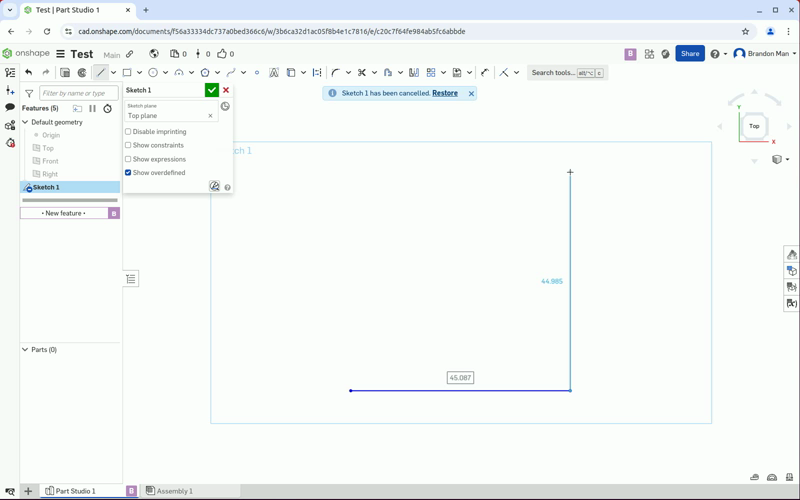
click(570, 171)
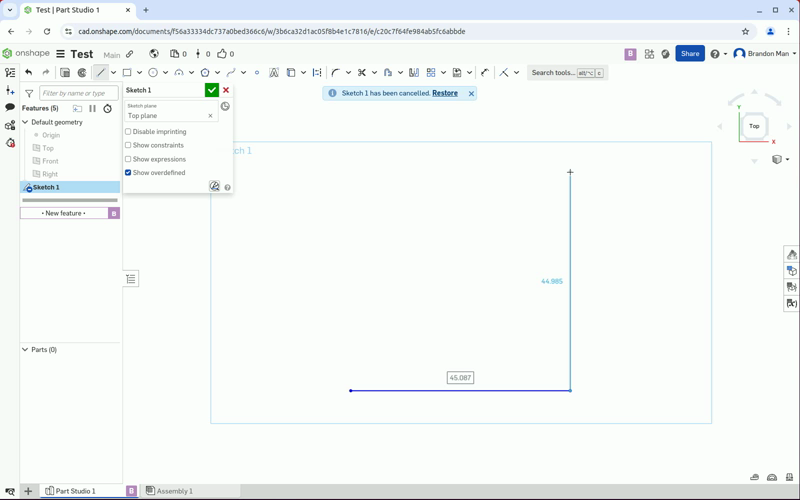
key_up(shift)
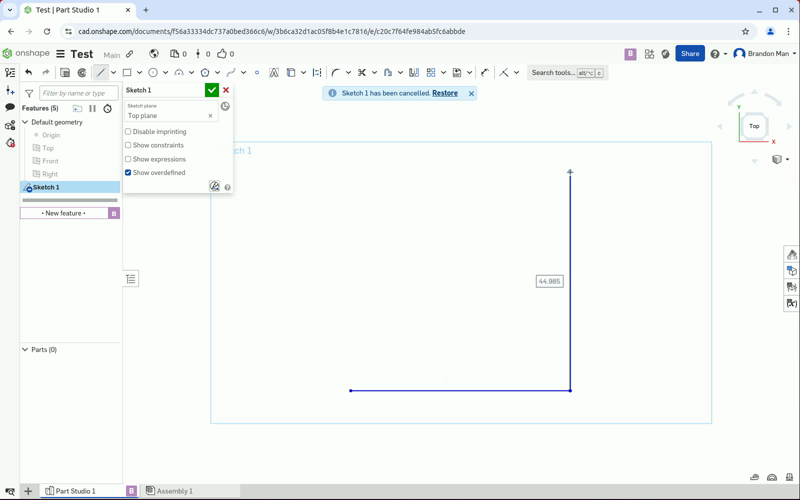
key_down(shift)
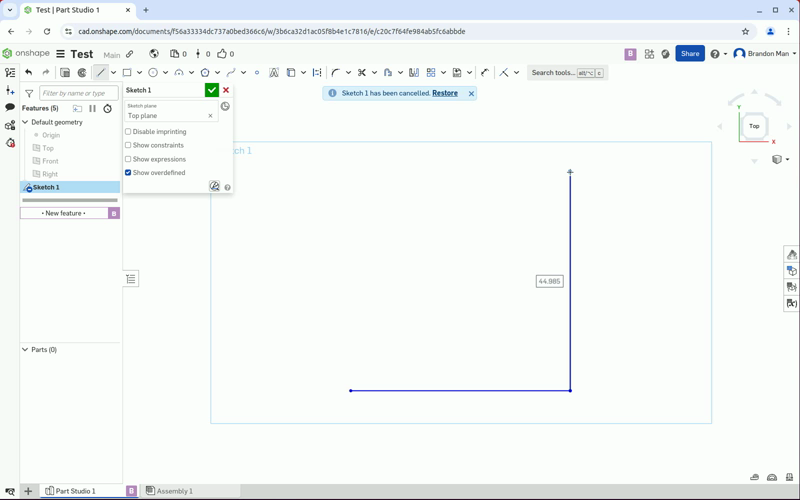
mouse_move(350, 171)
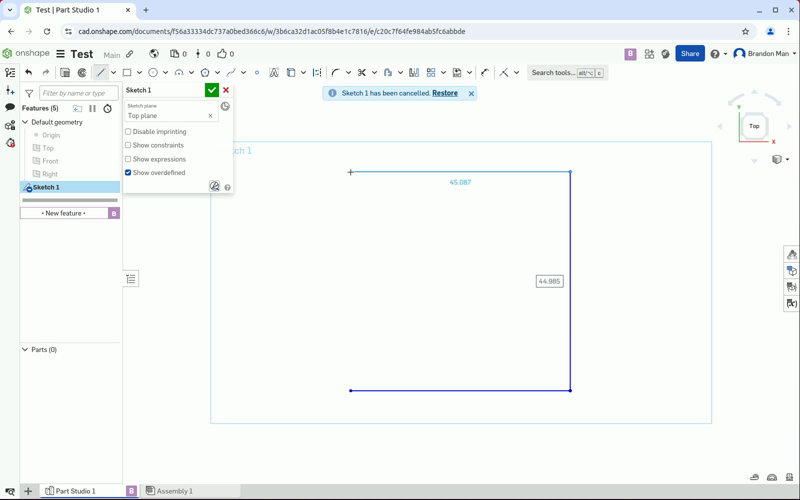
click(350, 171)
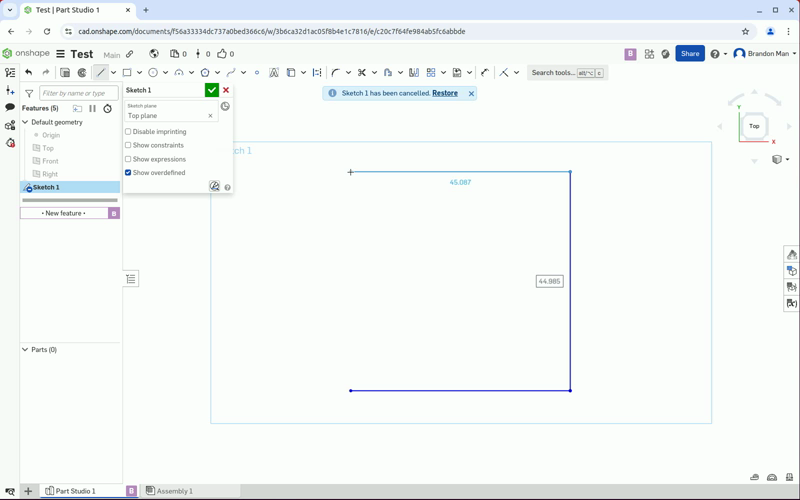
key_up(shift)
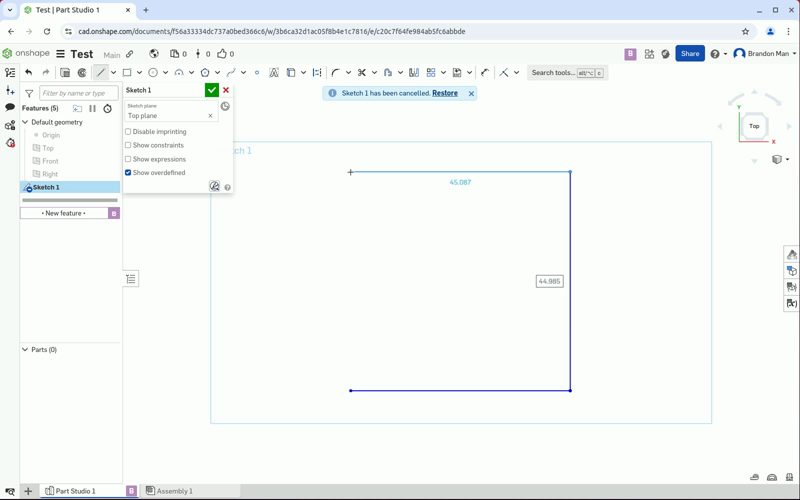
key_down(shift)
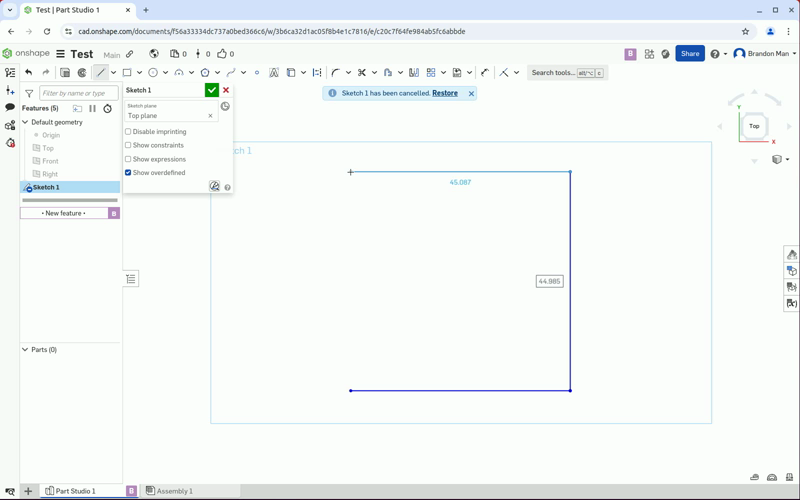
mouse_move(350, 390)
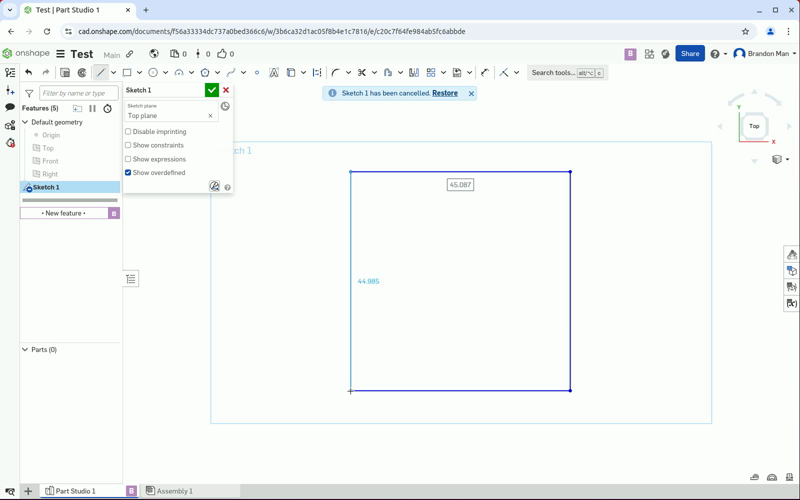
key_up(shift)
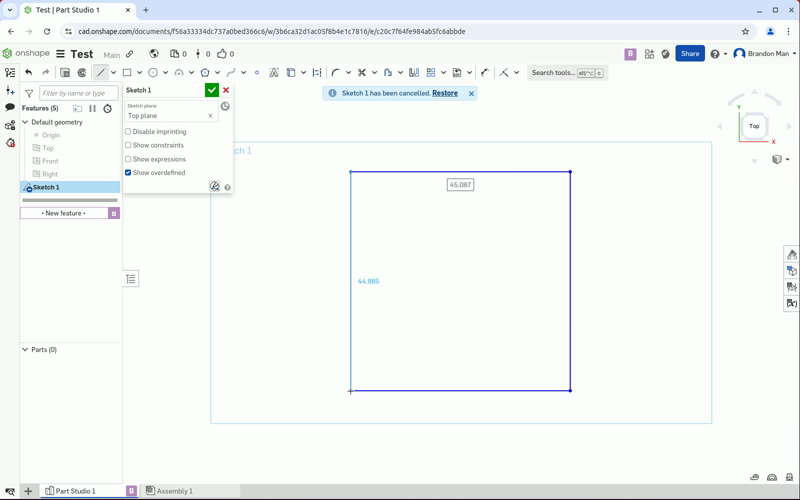
click(350, 390)
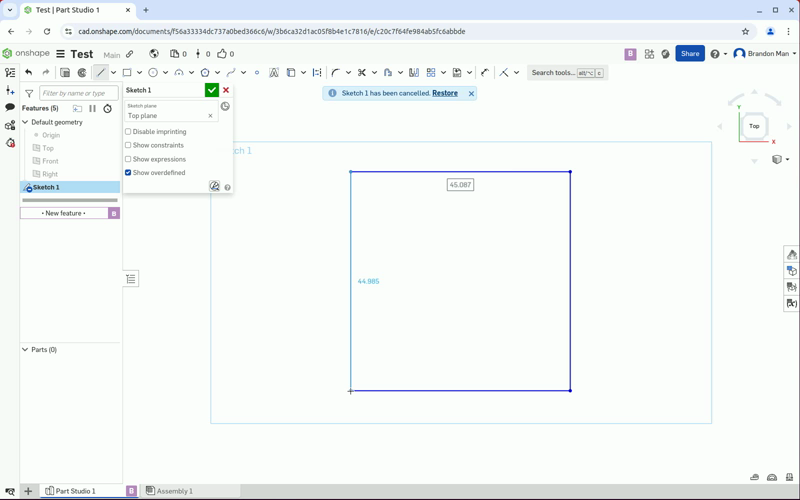
key(esc)
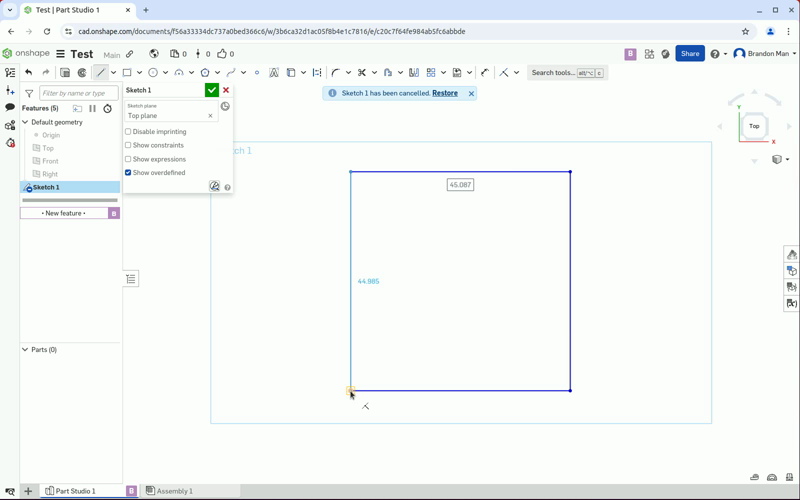
mouse_move(464, 251)
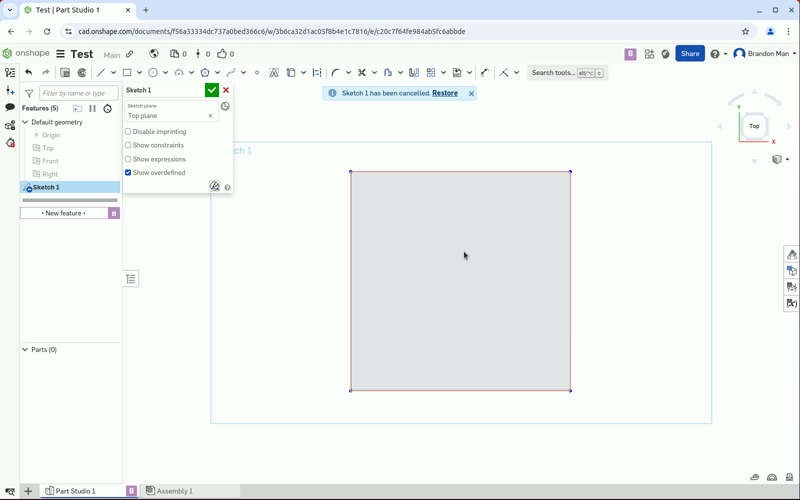
click(464, 251)
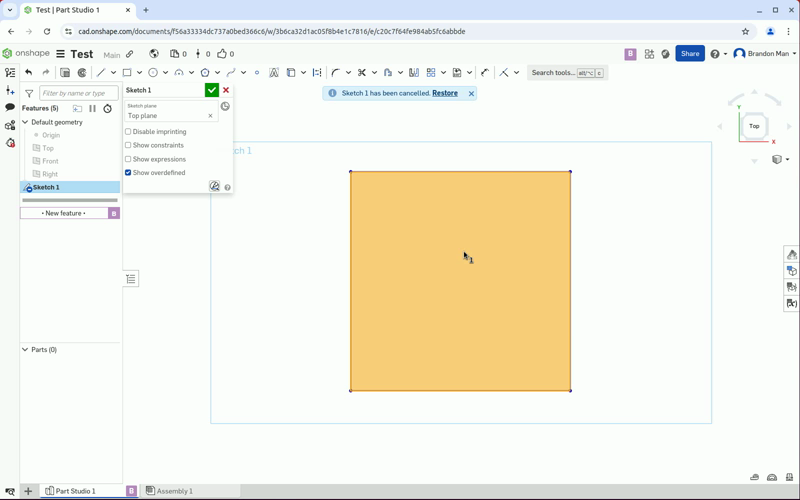
mouse_move(73, 352)
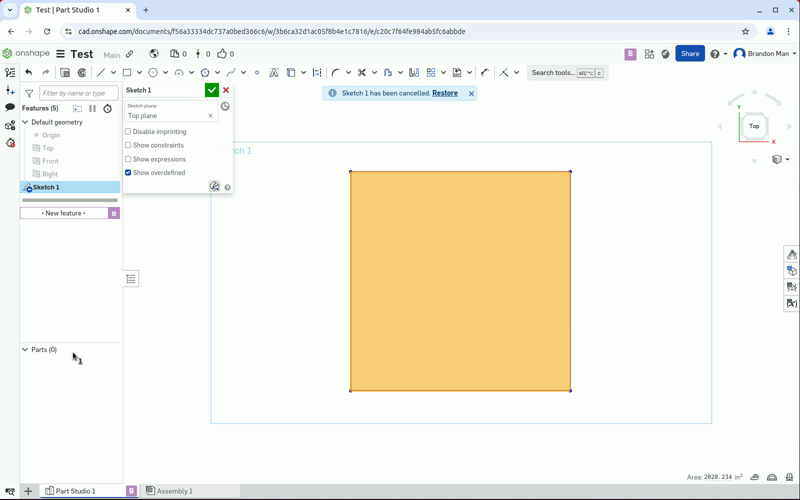
key(shift+y)
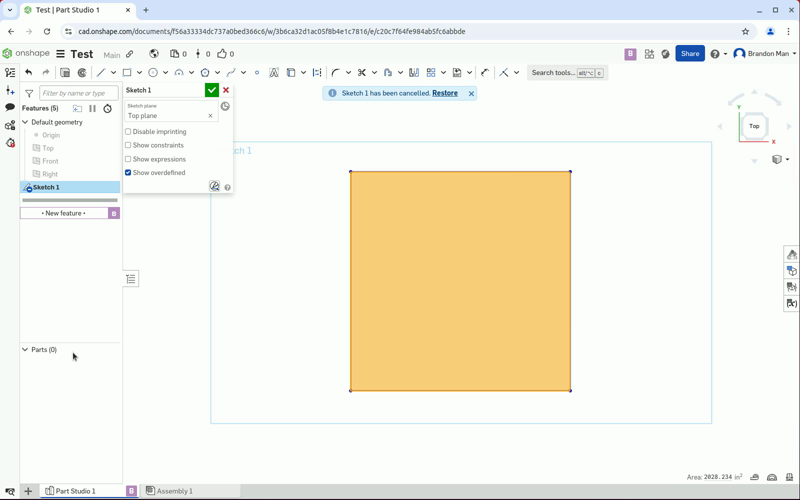
key(shift+e)
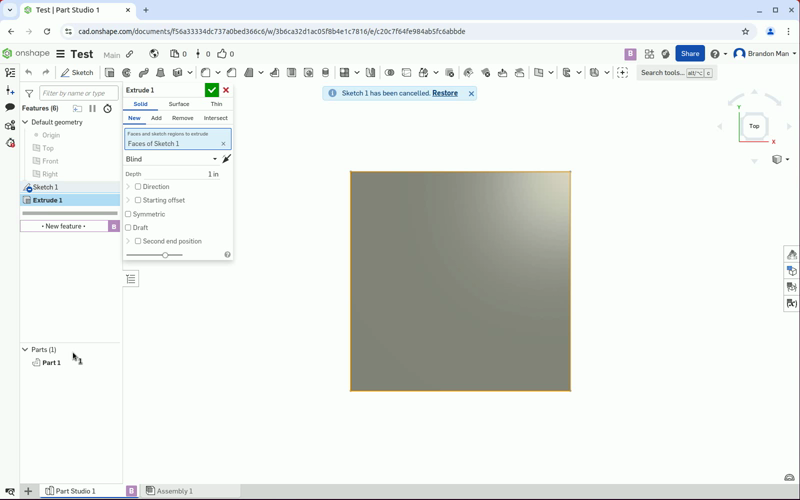
mouse_move(143, 106)
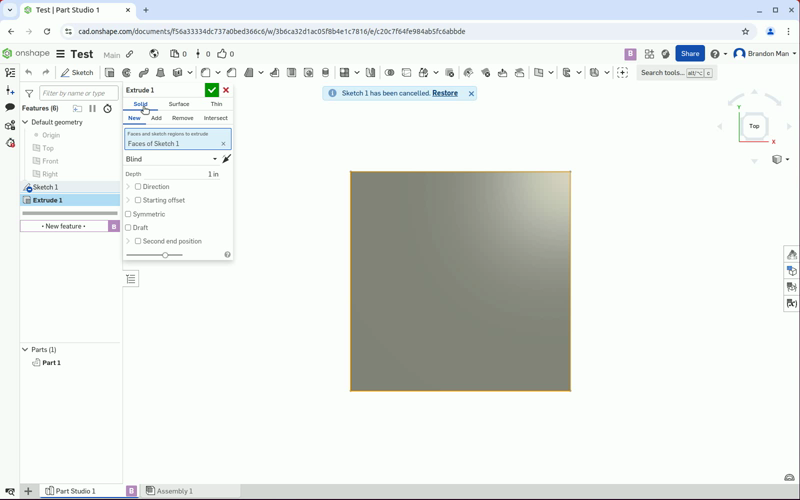
click(143, 106)
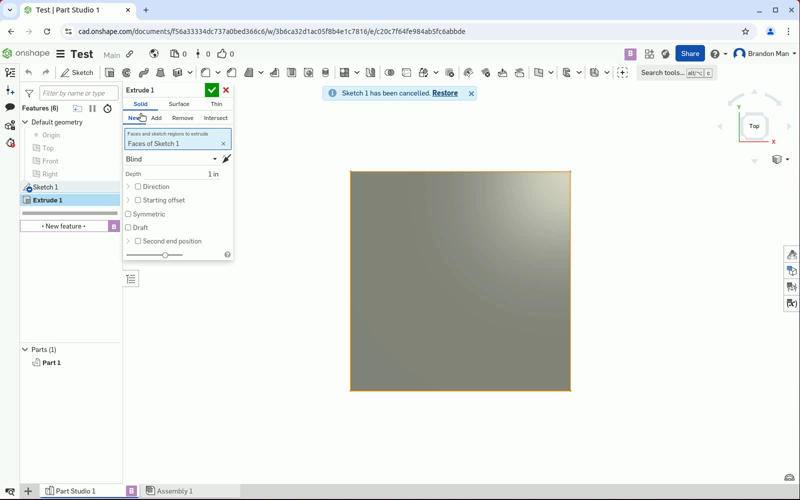
mouse_move(137, 120)
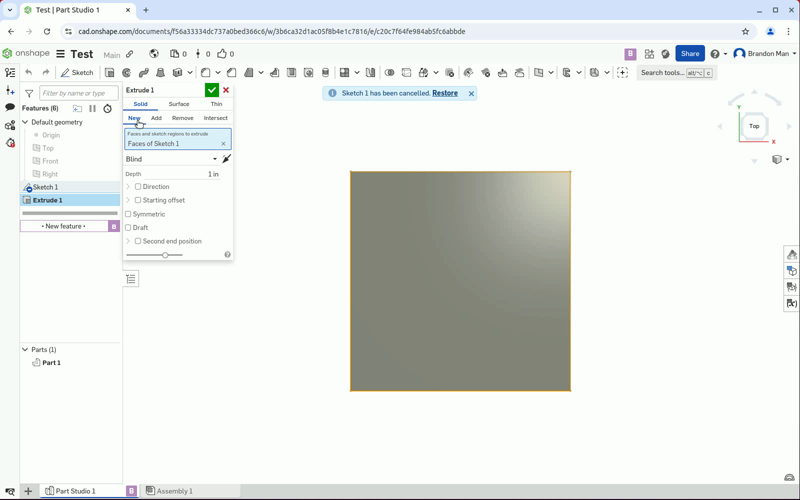
click(137, 120)
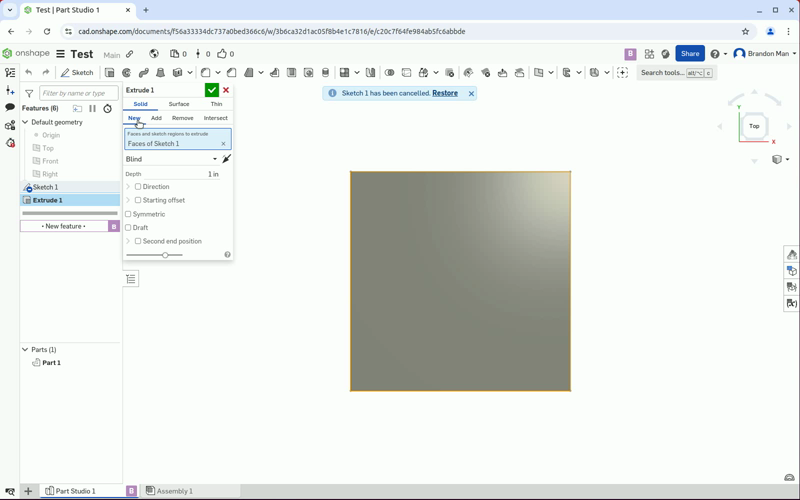
key(tab, 4)
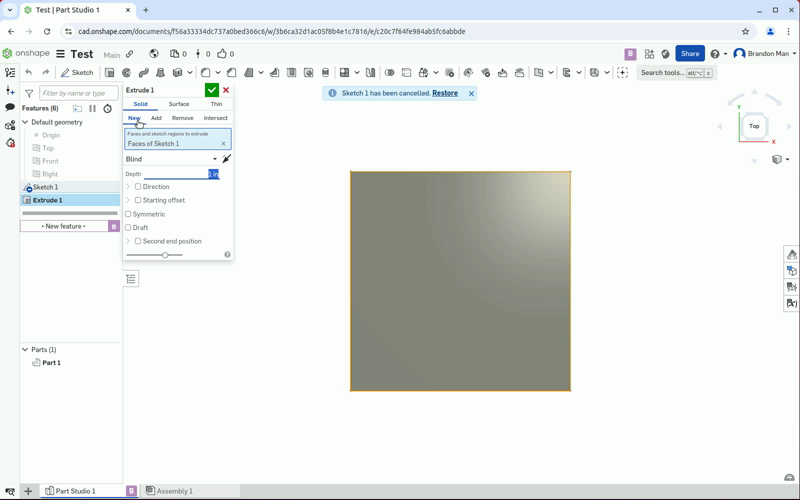
text(-22.145)
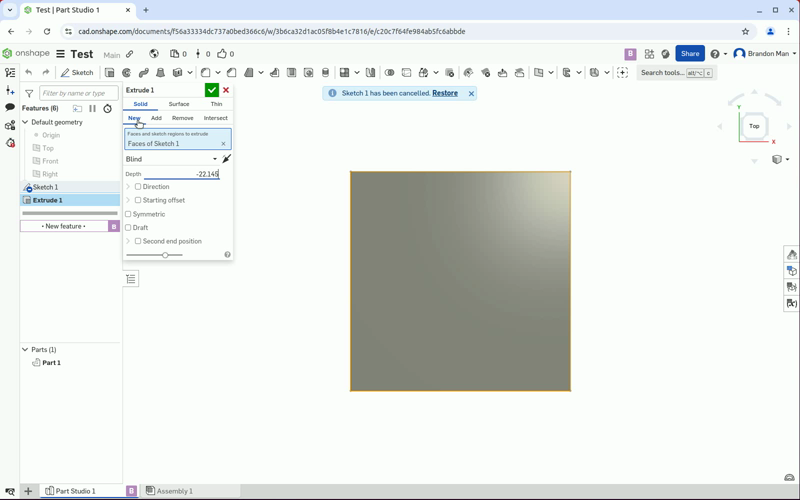
key(enter)
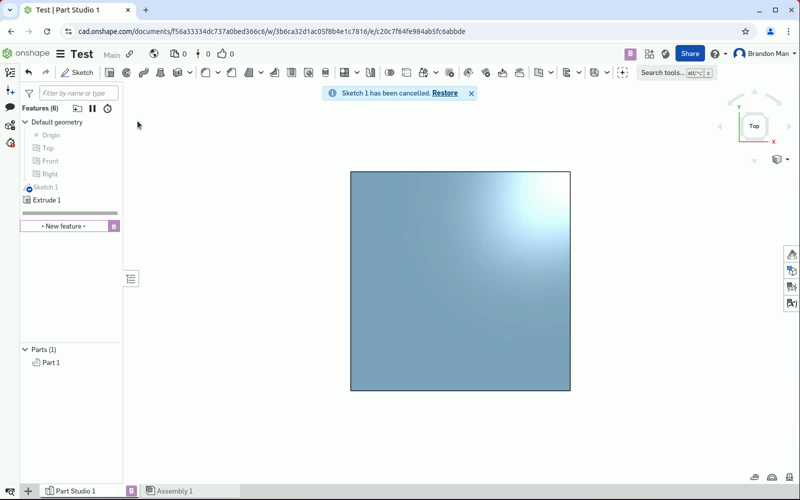
key(shift+h)
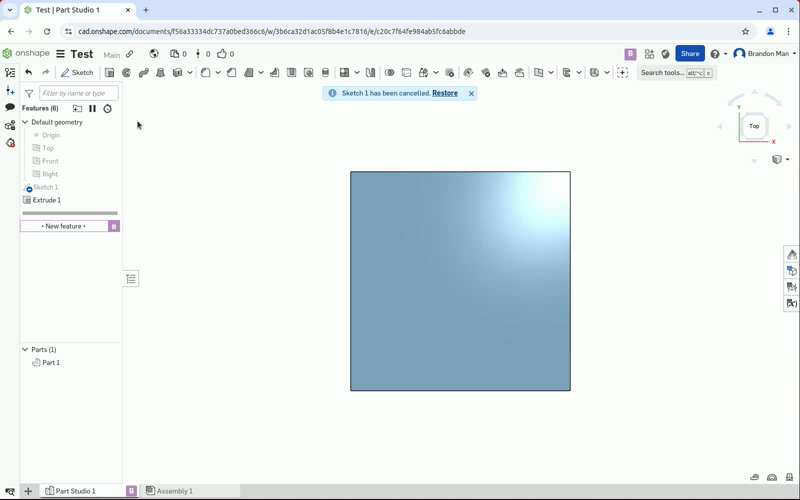
key(shift+h)
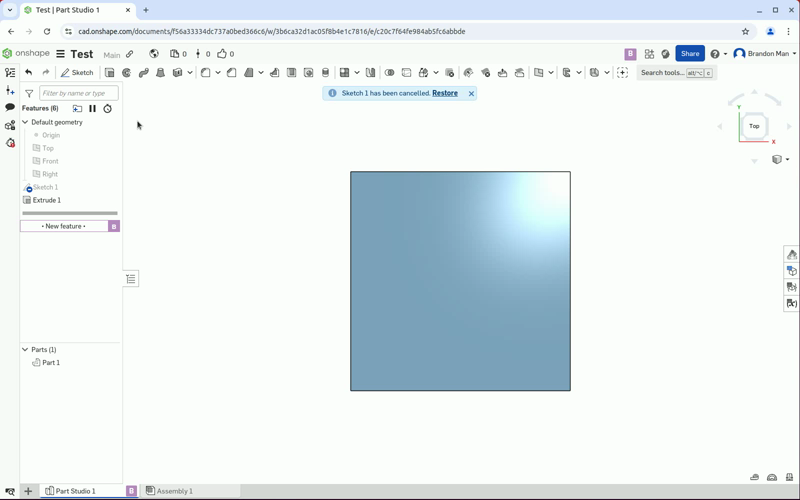
mouse_move(73, 189)
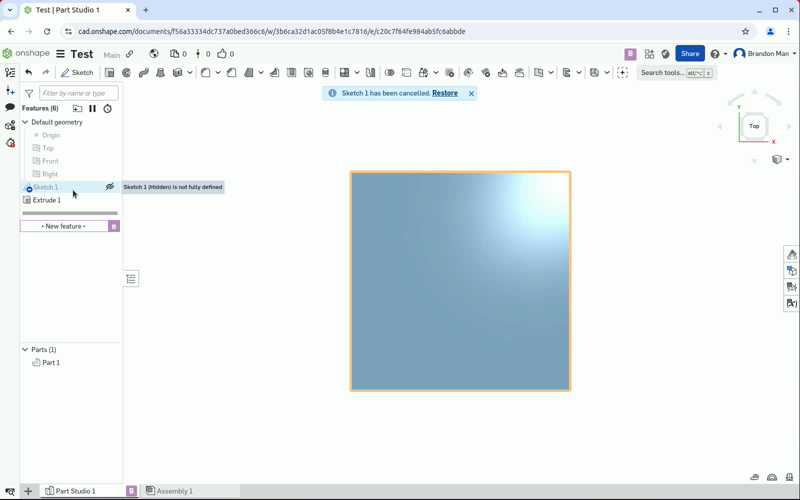
click(73, 189)
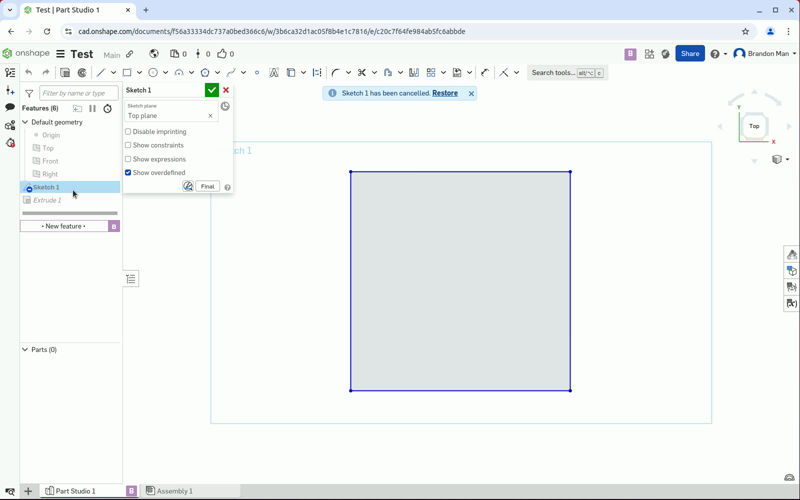
mouse_move(229, 92)
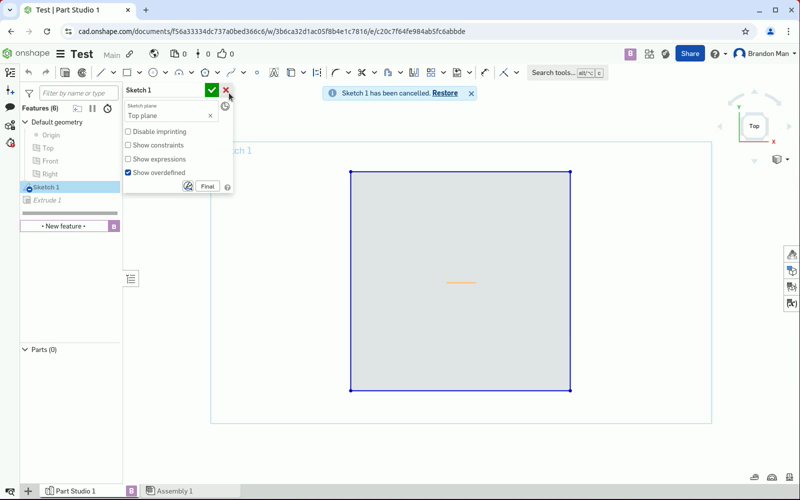
click(229, 92)
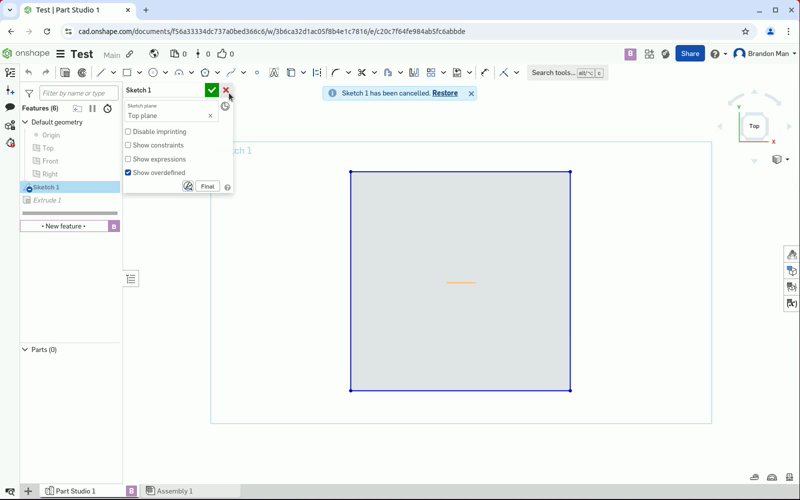
key(shift+s)
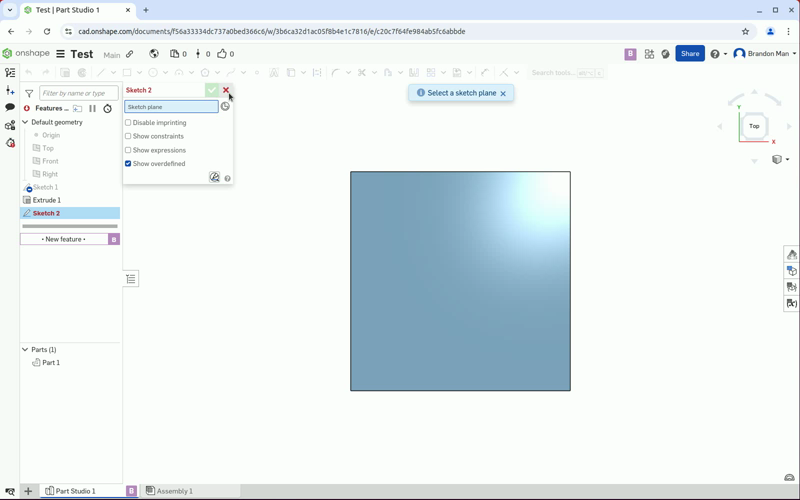
mouse_move(73, 150)
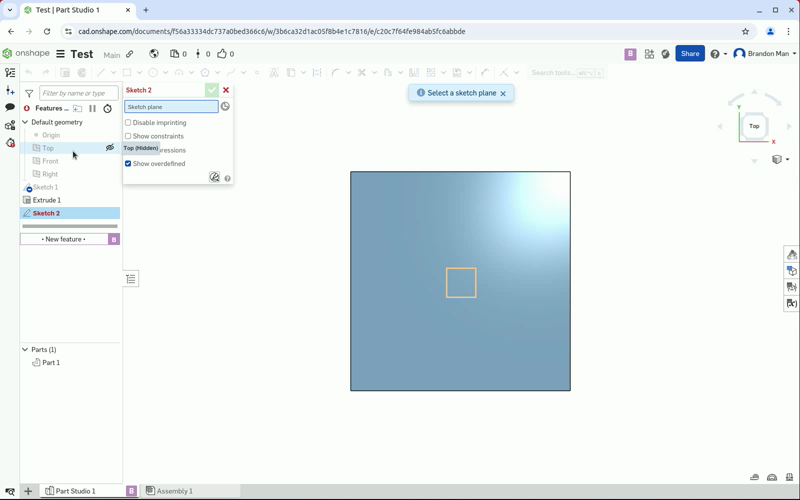
click(73, 150)
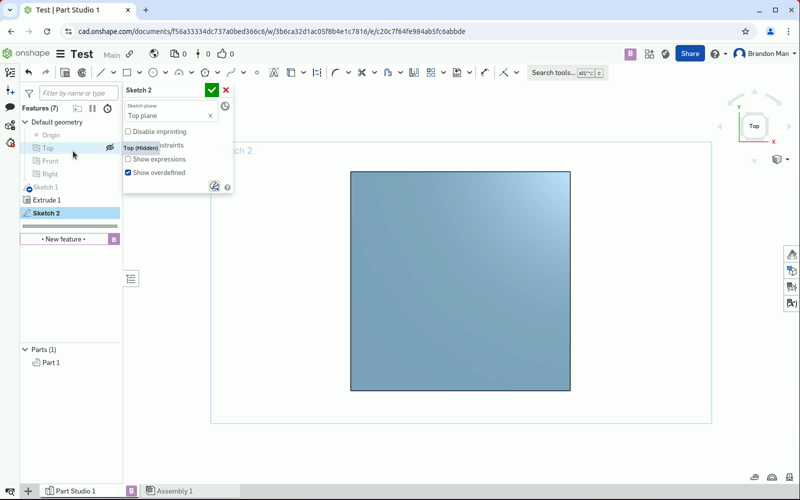
mouse_move(73, 352)
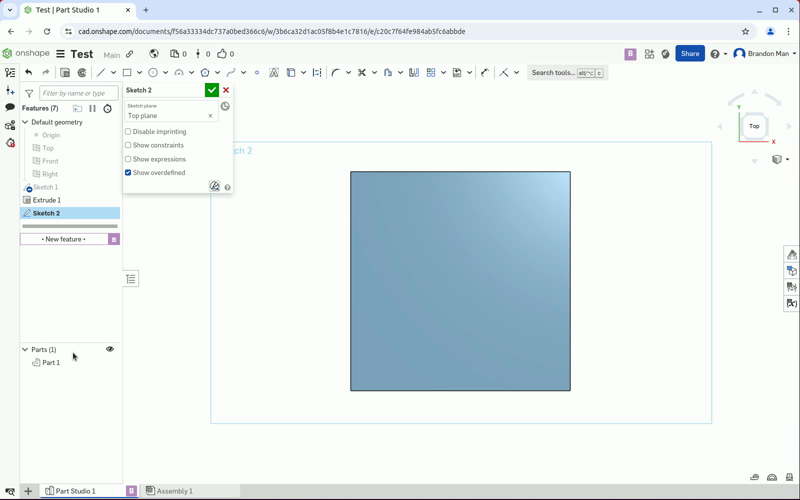
key(y)
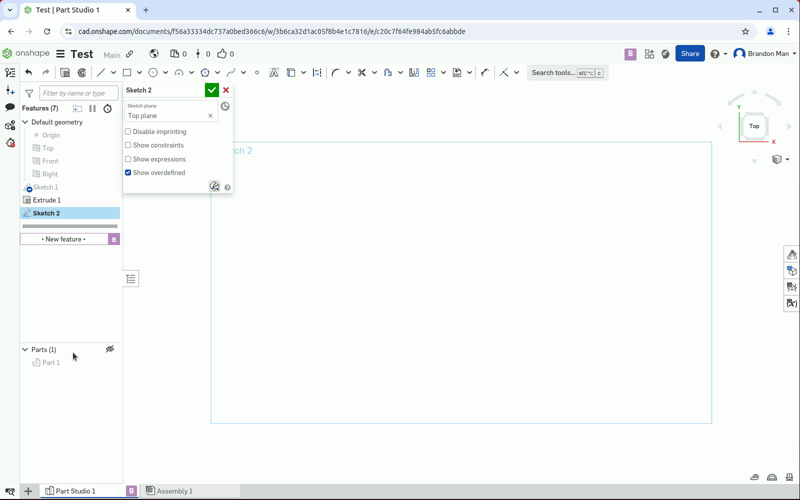
key(l)
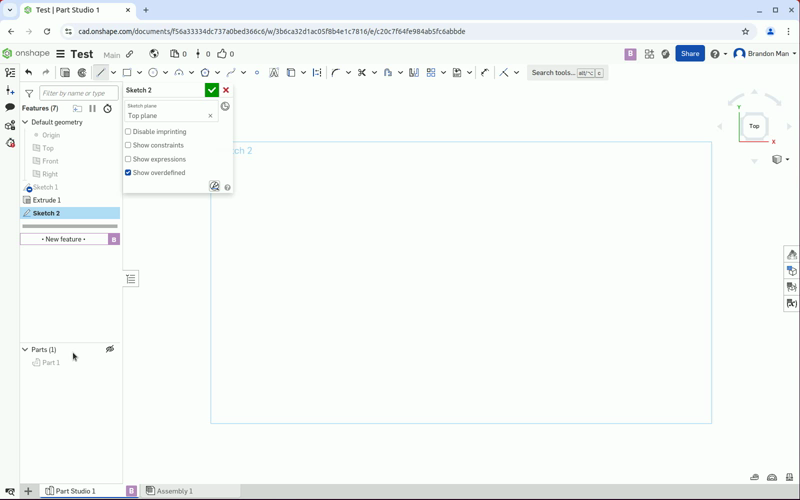
key_down(shift)
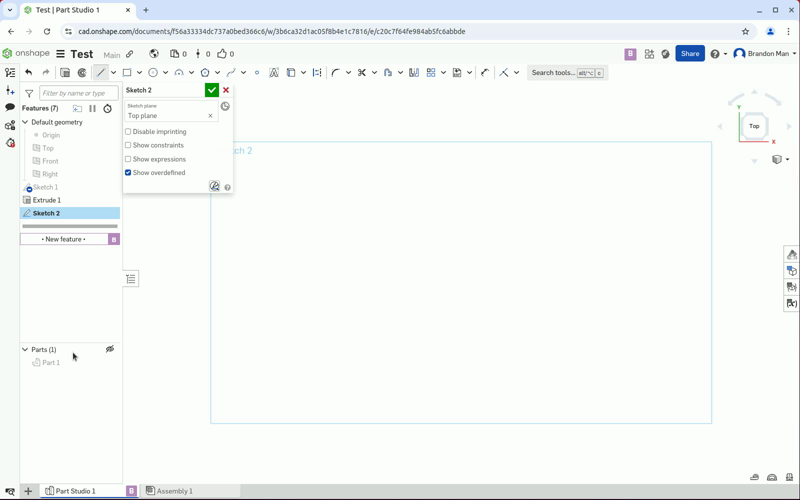
mouse_move(484, 297)
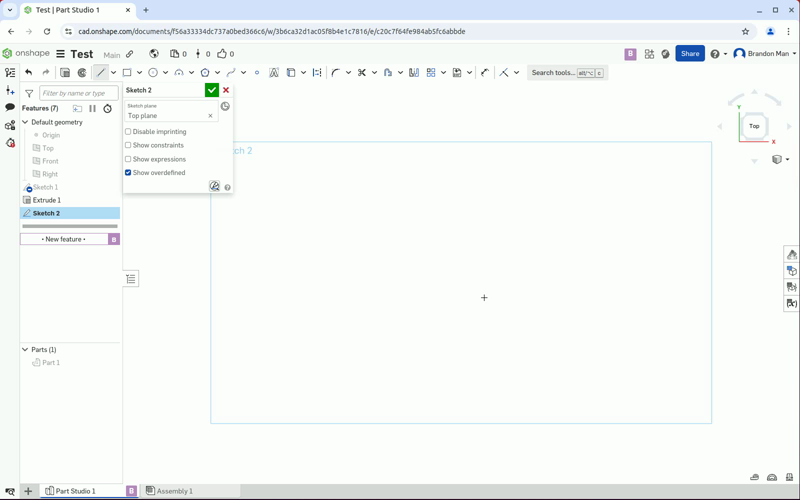
click(484, 297)
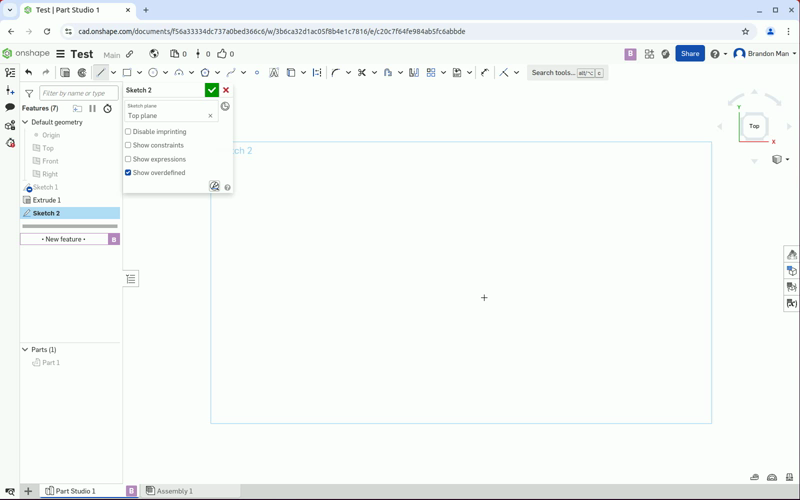
key_up(shift)
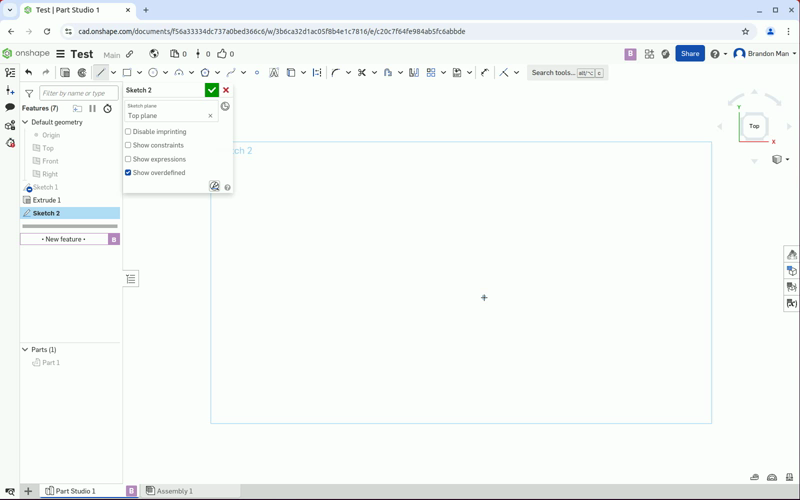
key_down(shift)
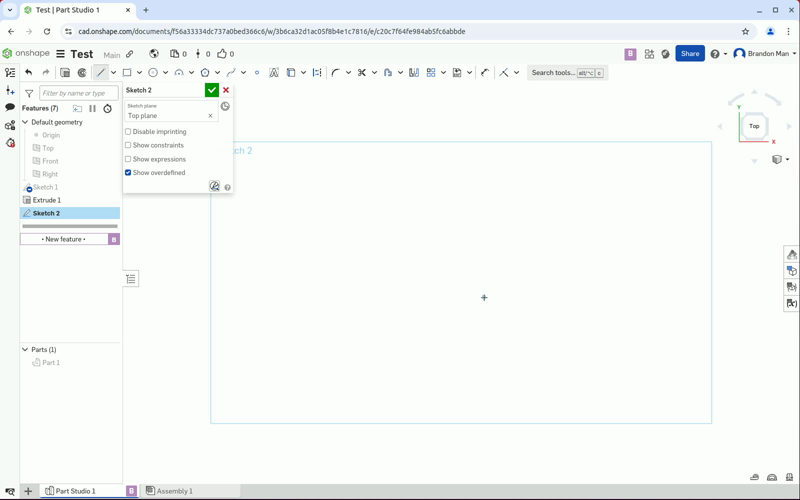
mouse_move(548, 297)
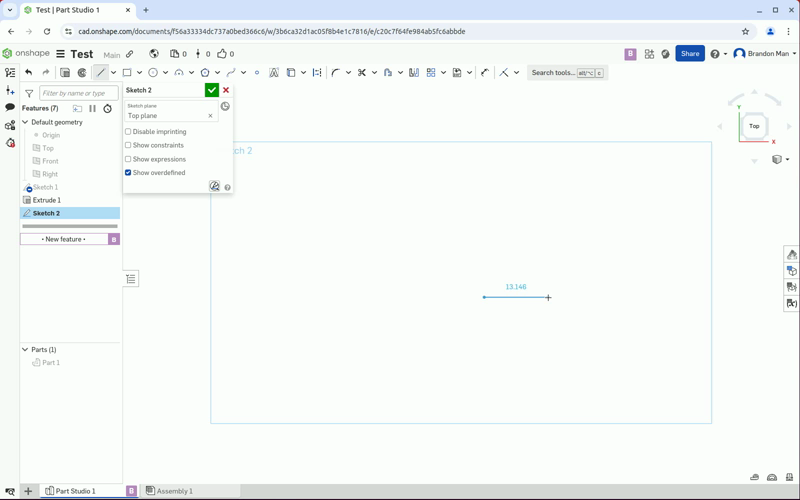
click(548, 297)
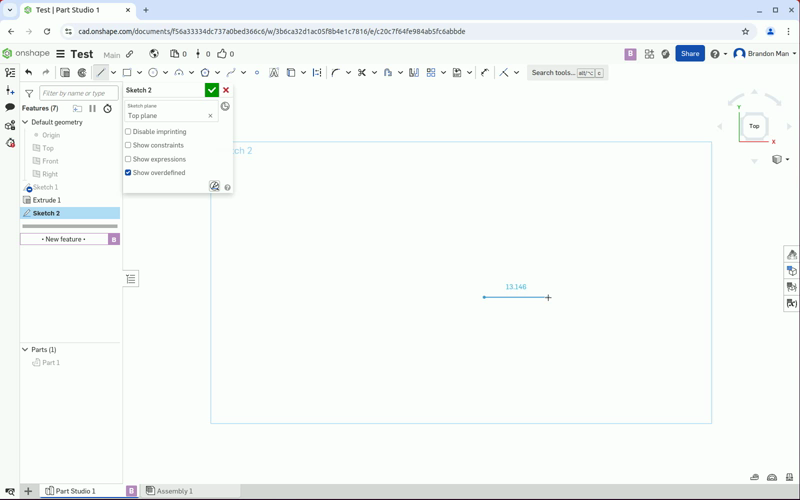
key_up(shift)
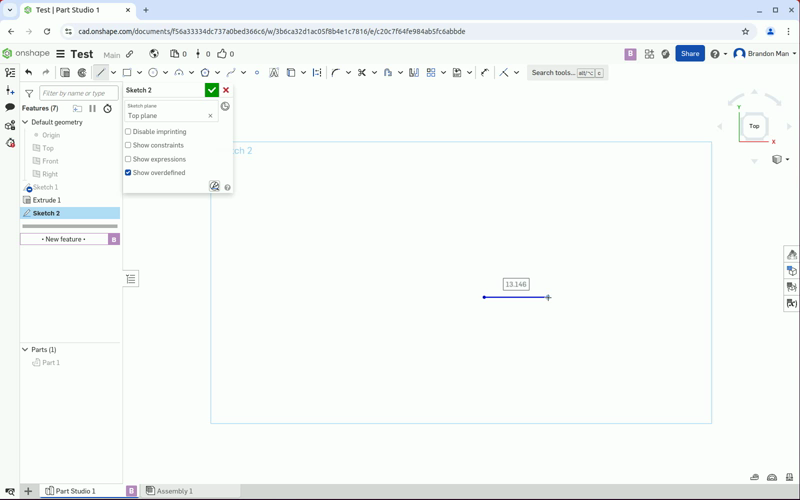
key(esc)
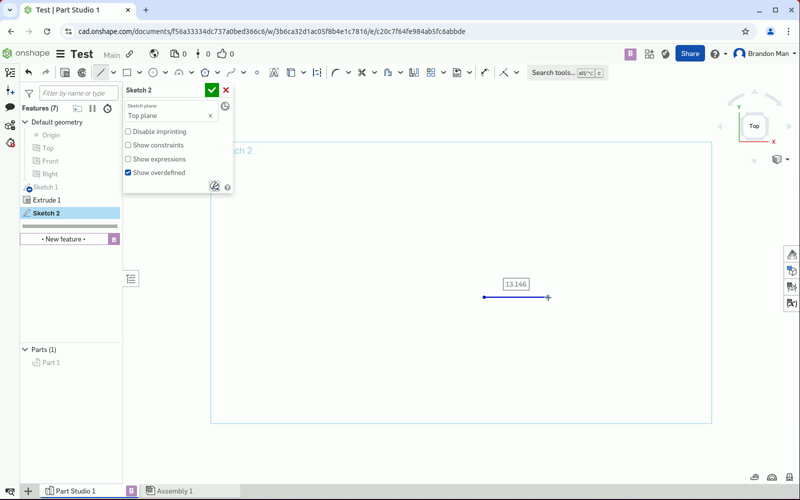
key(a)
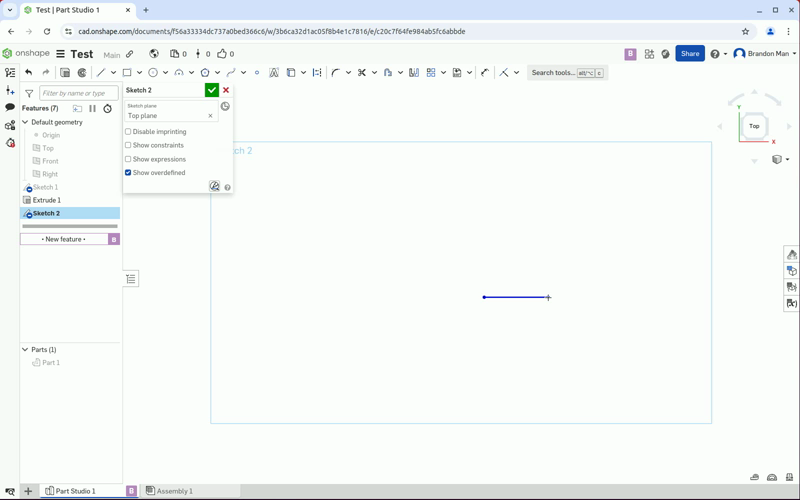
mouse_move(548, 297)
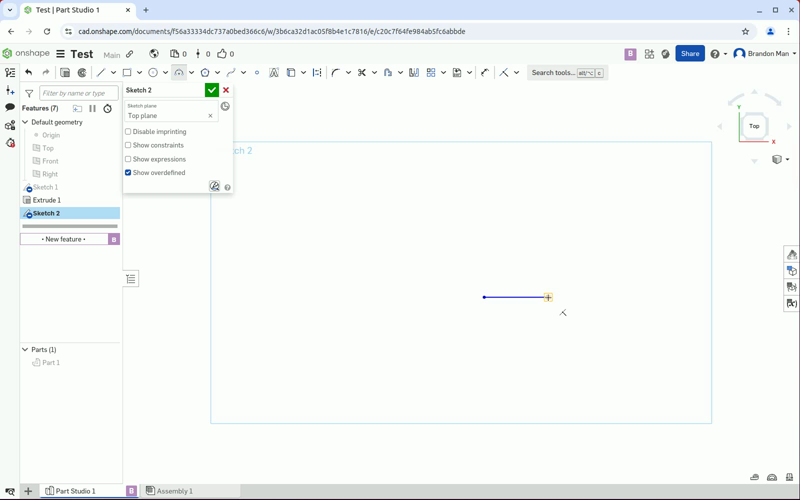
click(548, 297)
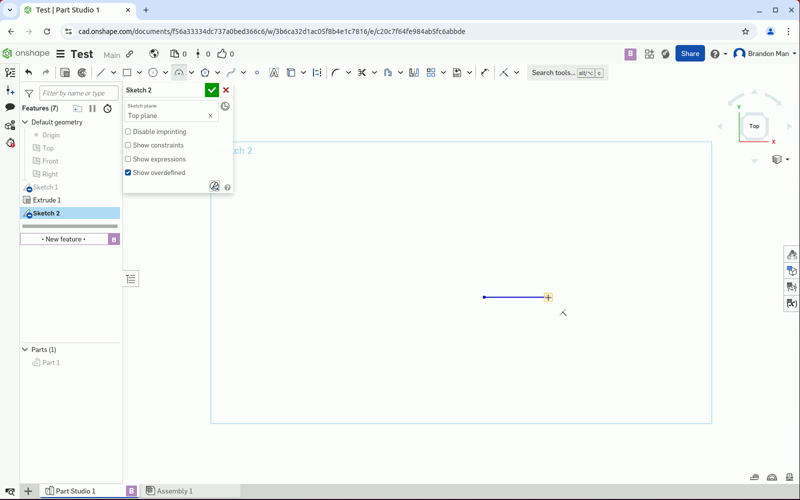
key_down(shift)
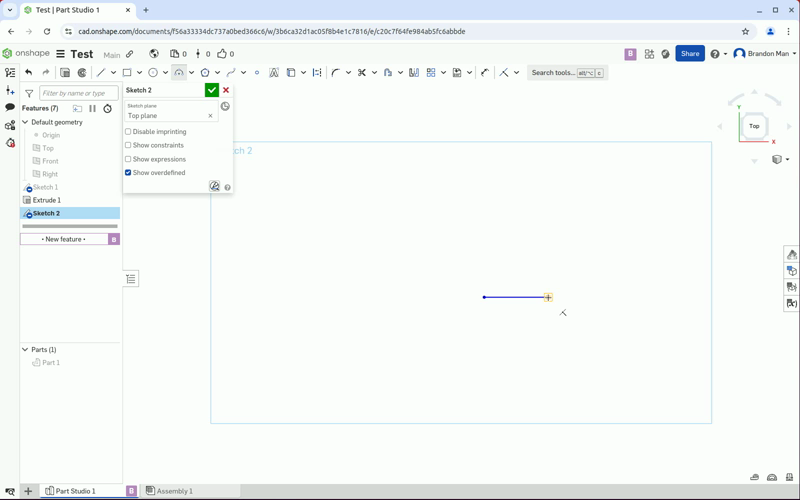
mouse_move(548, 269)
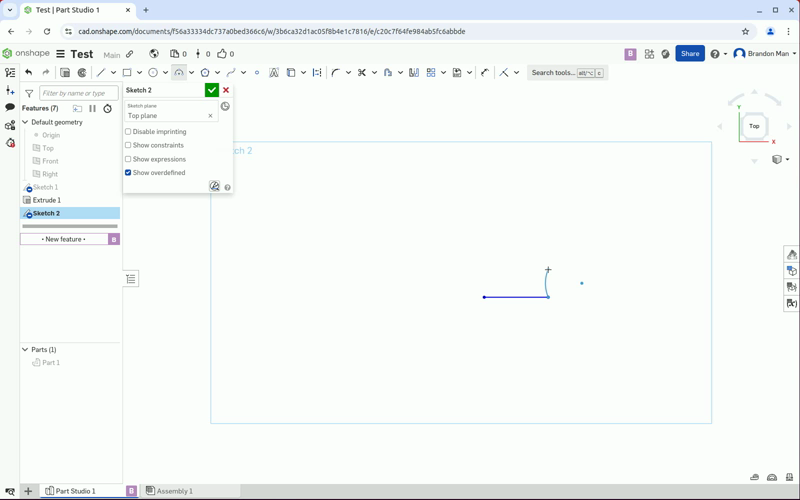
click(548, 269)
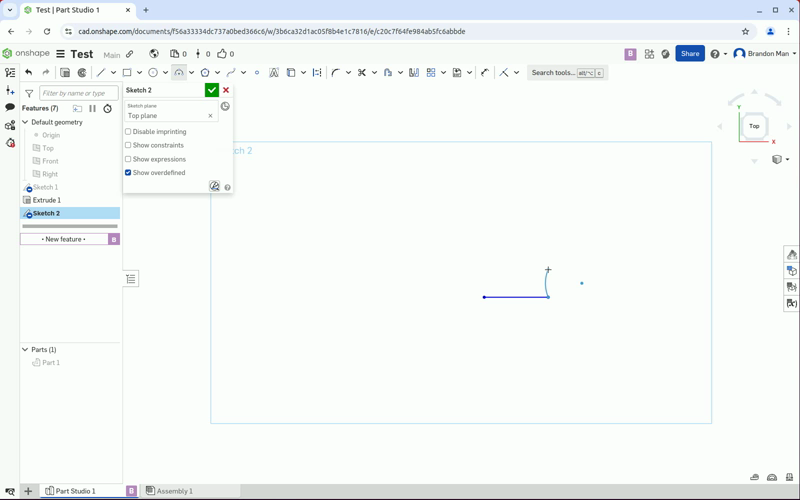
mouse_move(561, 283)
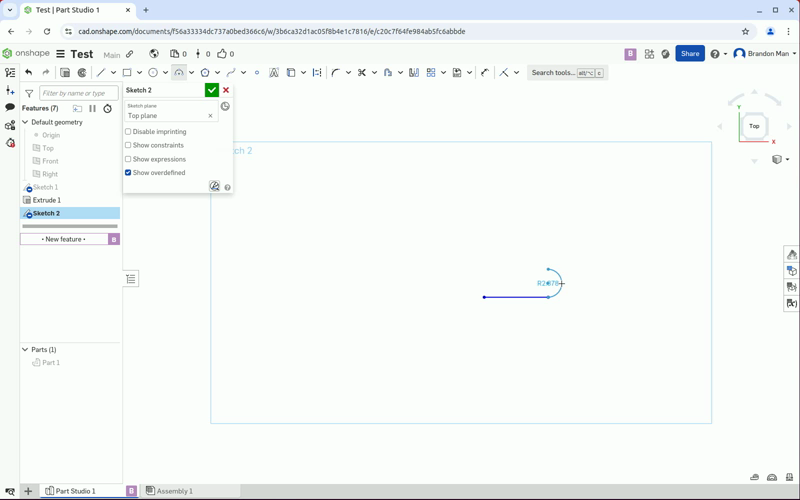
click(561, 283)
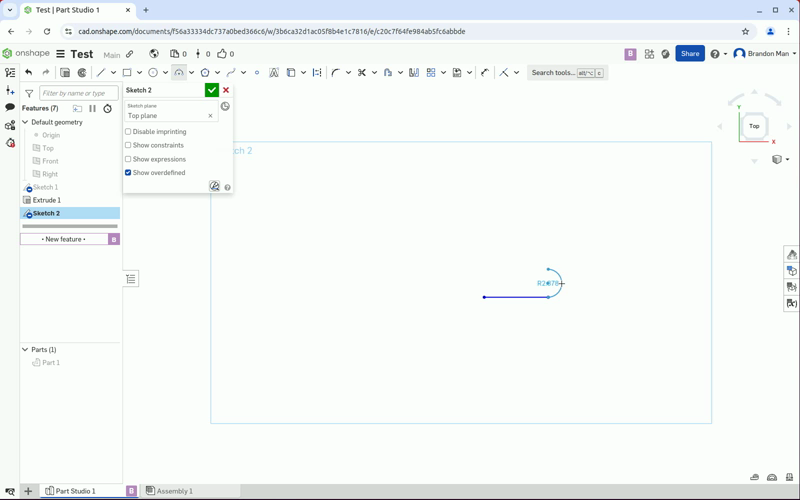
key_up(shift)
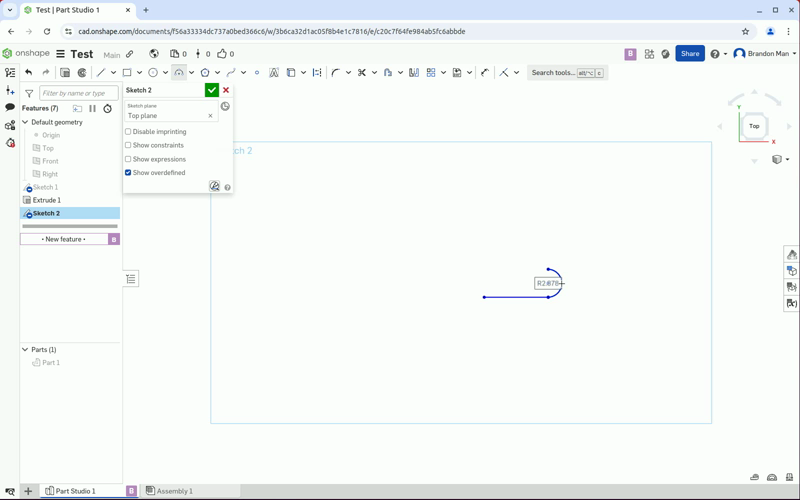
key(esc)
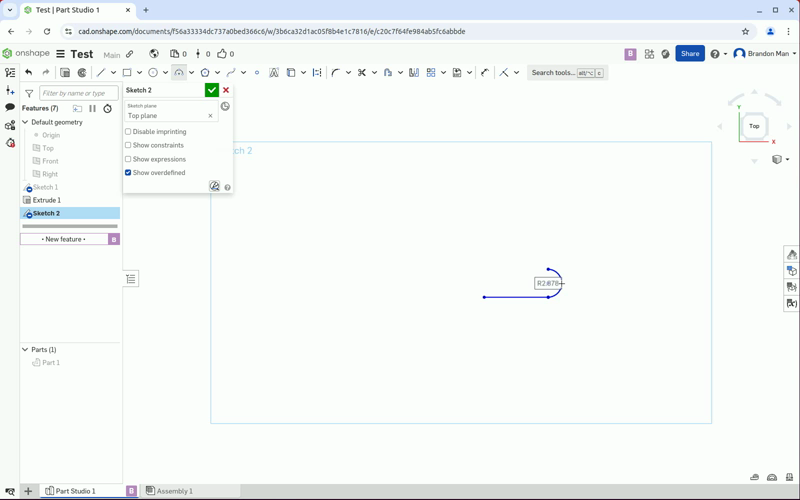
key(l)
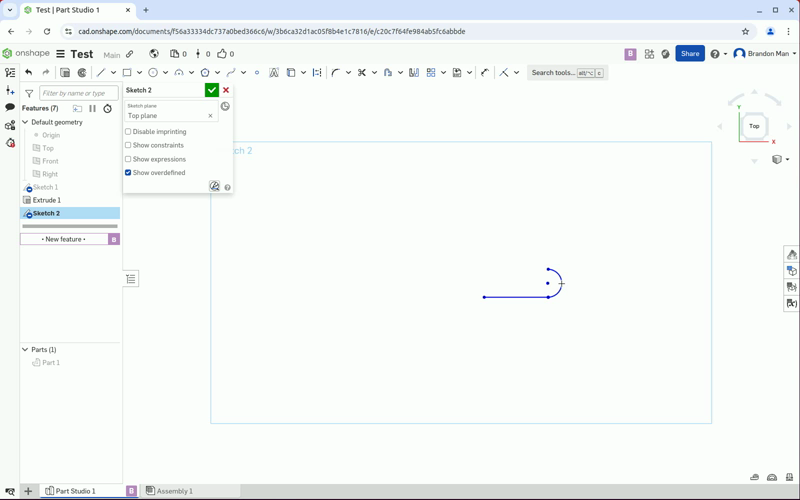
mouse_move(548, 269)
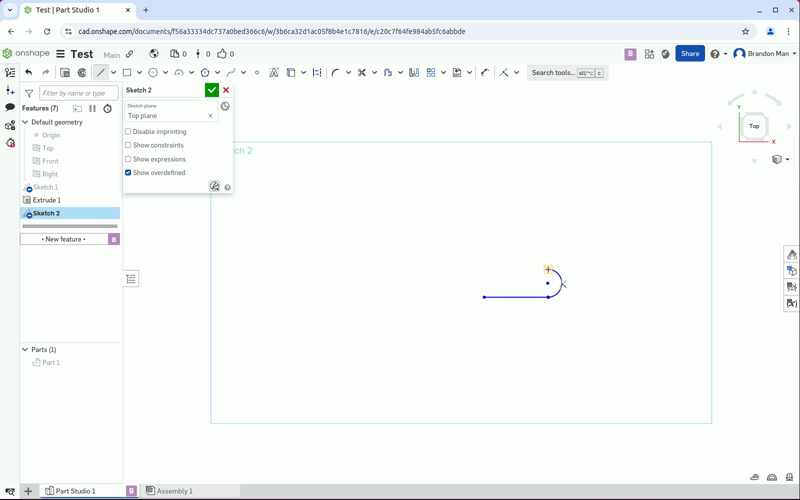
click(548, 269)
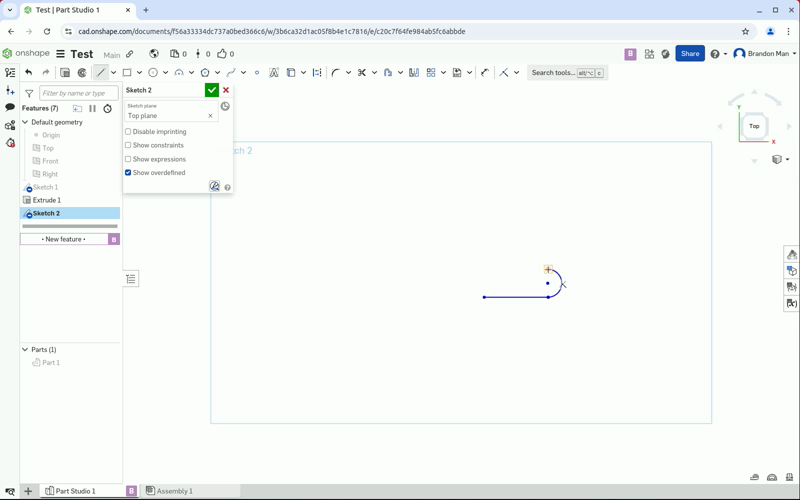
key_down(shift)
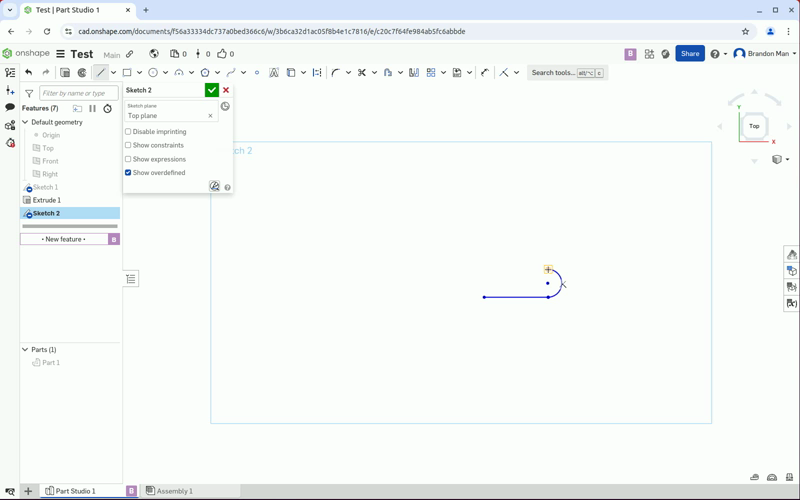
mouse_move(484, 269)
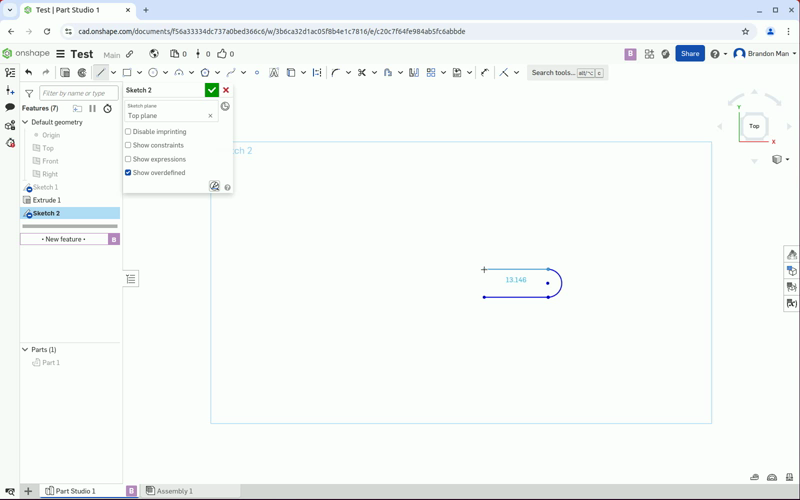
click(484, 269)
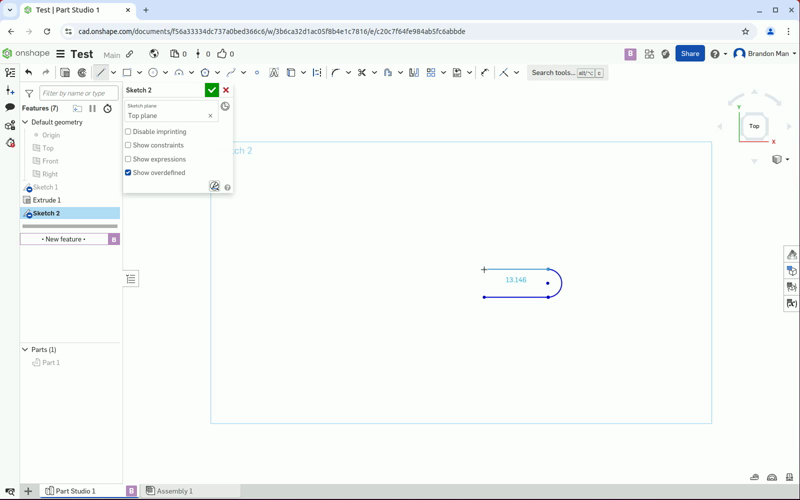
key_up(shift)
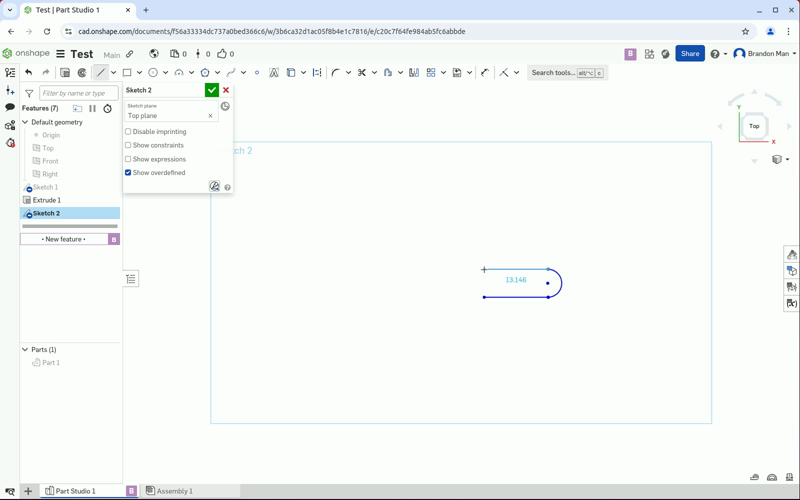
key(esc)
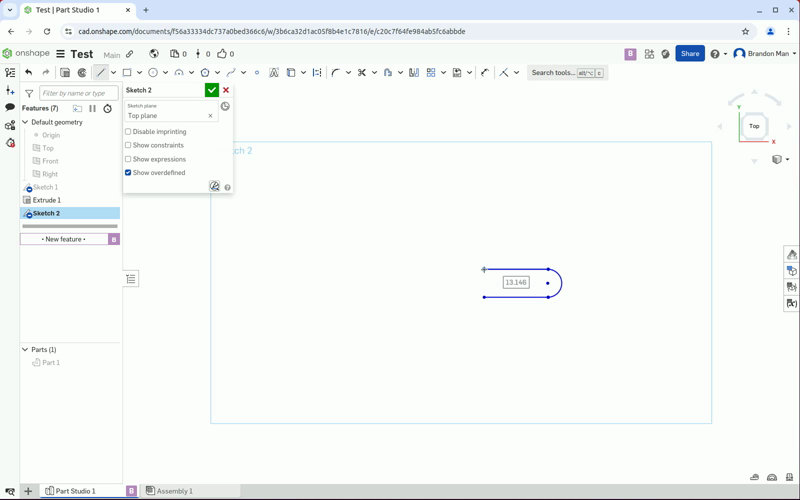
key(a)
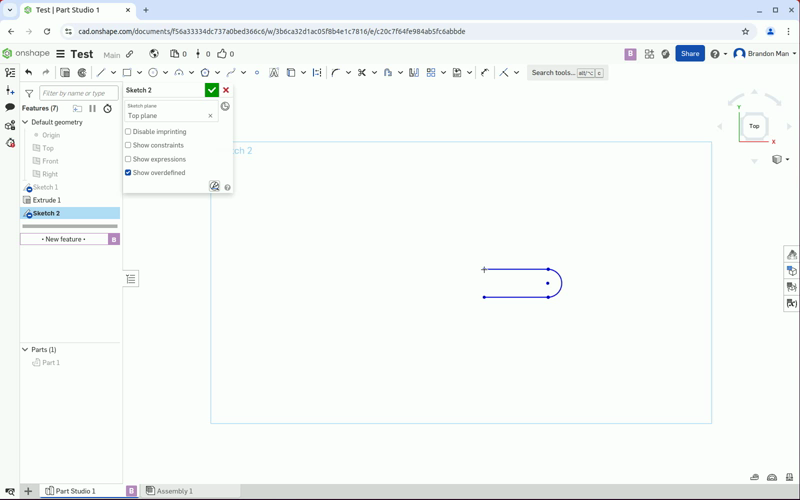
mouse_move(484, 269)
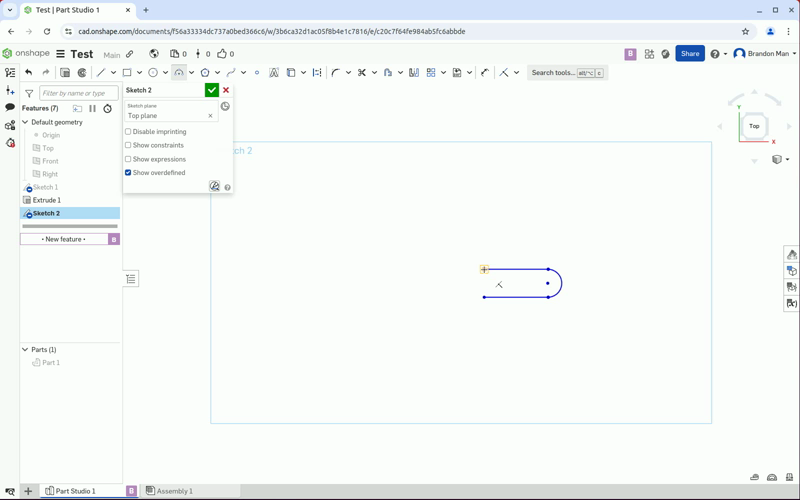
click(484, 269)
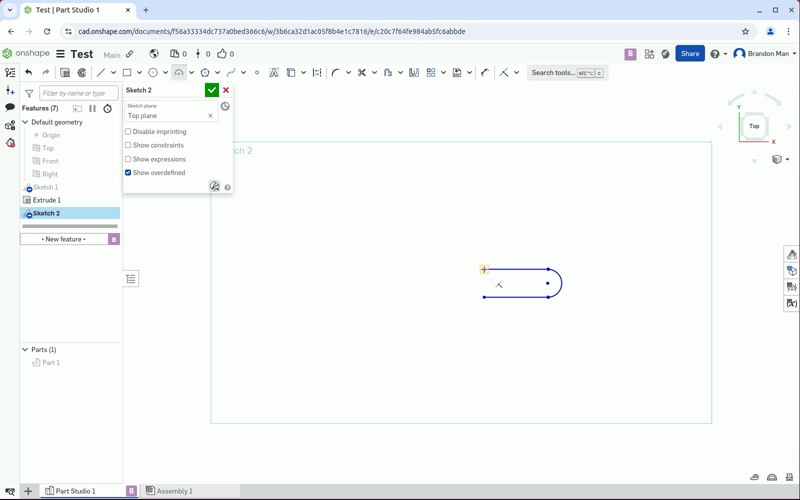
mouse_move(484, 297)
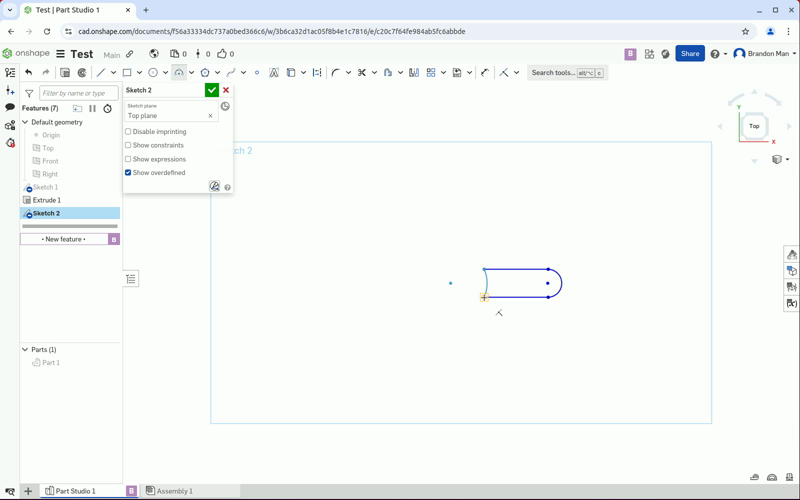
click(484, 297)
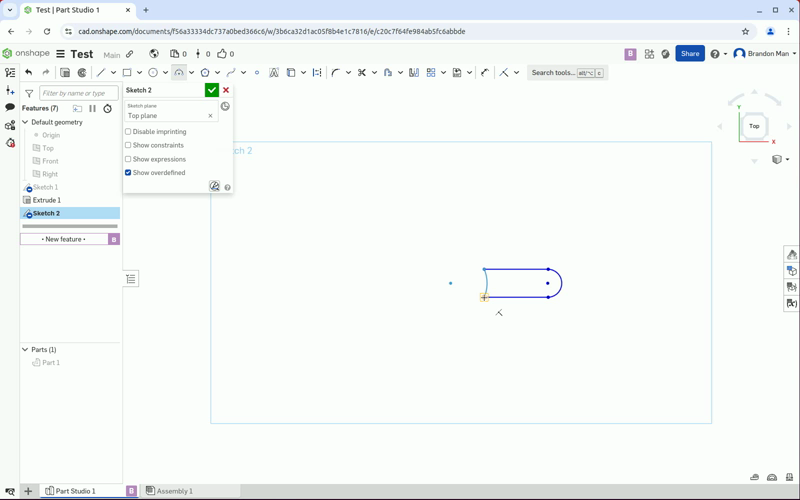
key_down(shift)
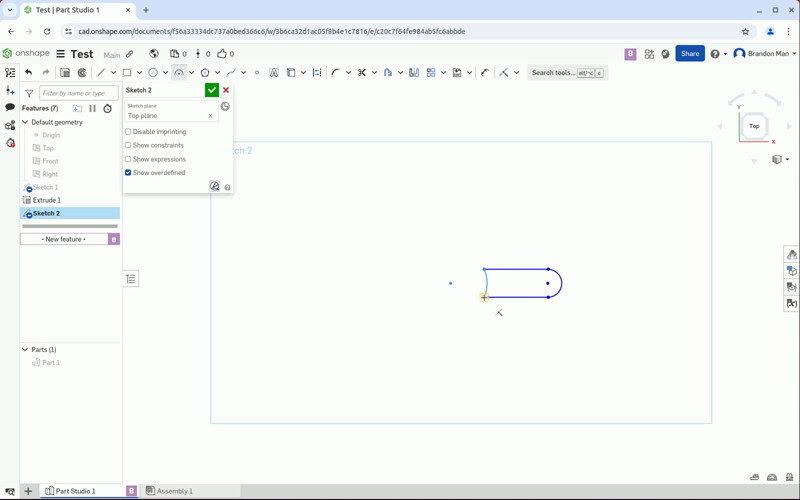
mouse_move(488, 283)
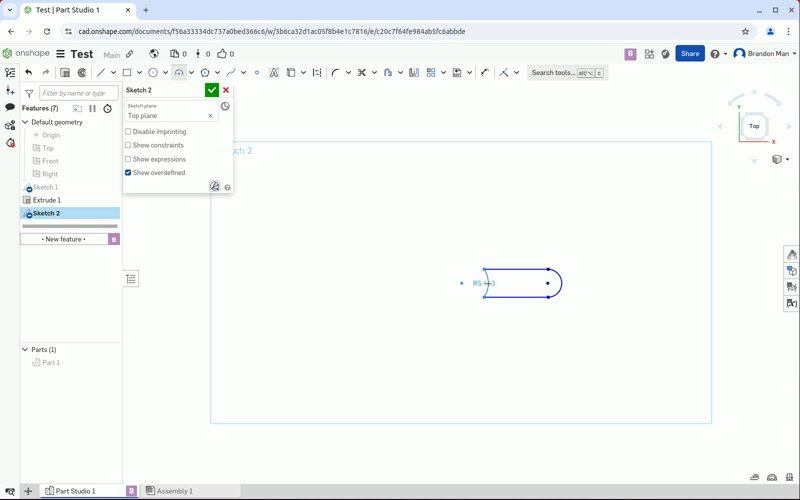
click(488, 283)
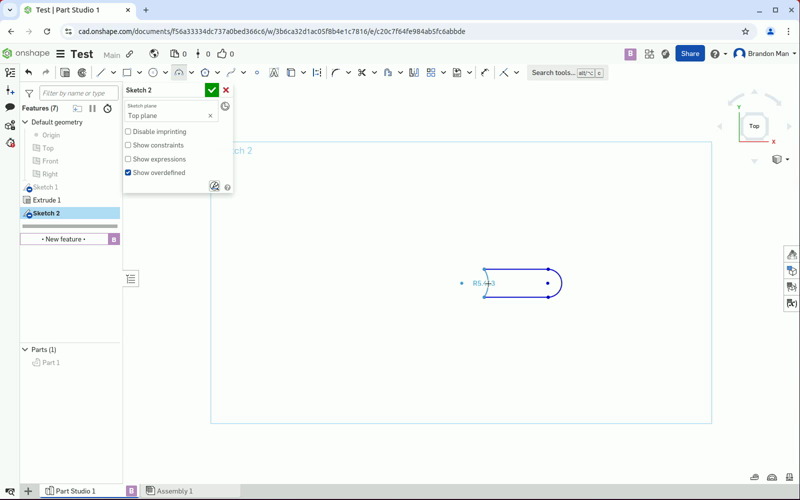
key_up(shift)
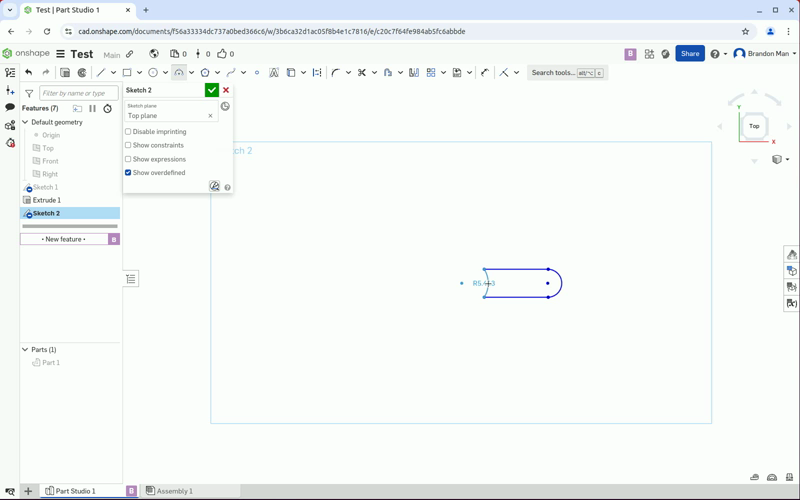
key(esc)
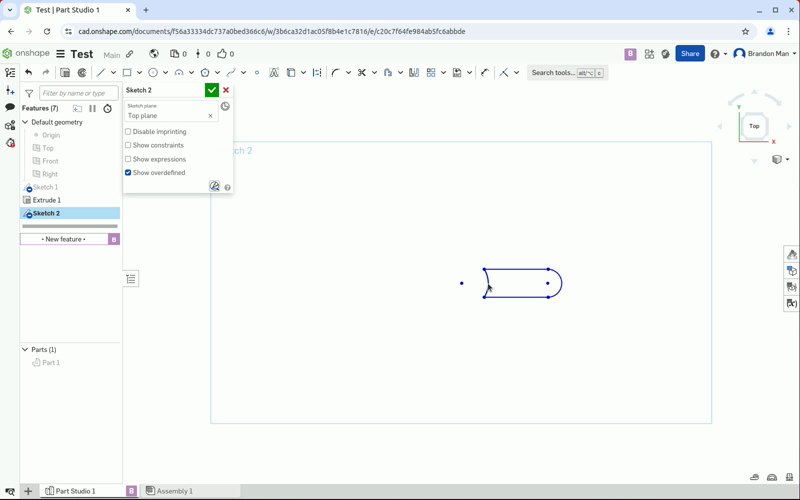
mouse_move(505, 295)
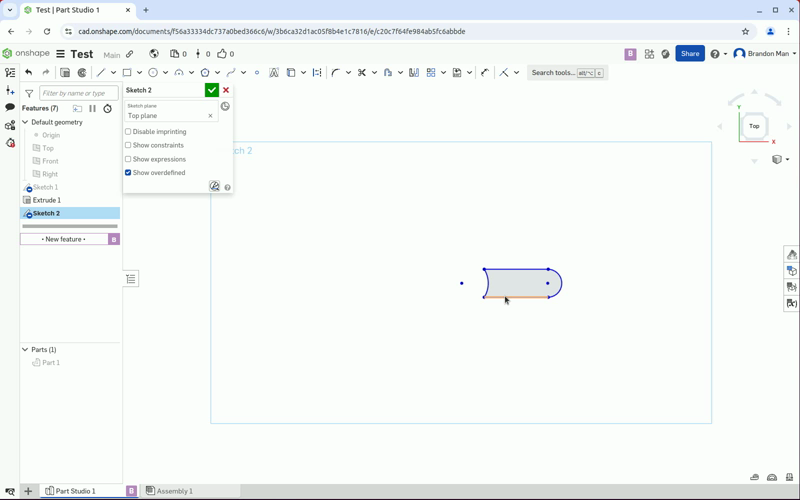
click(505, 295)
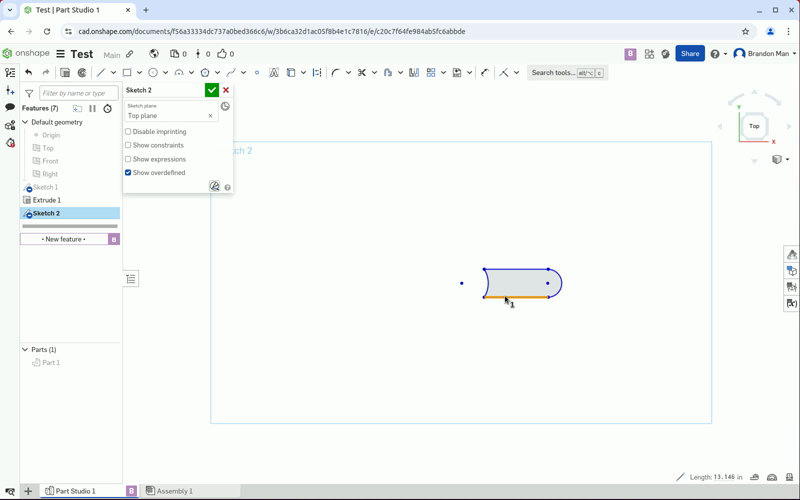
mouse_move(73, 352)
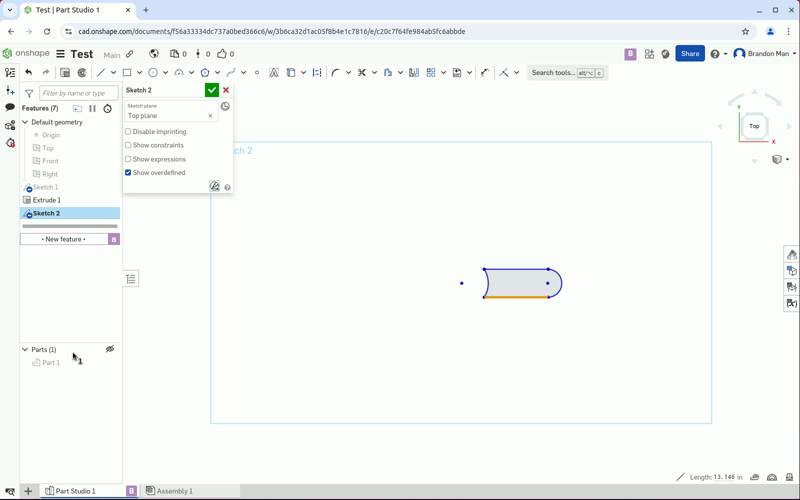
key(shift+y)
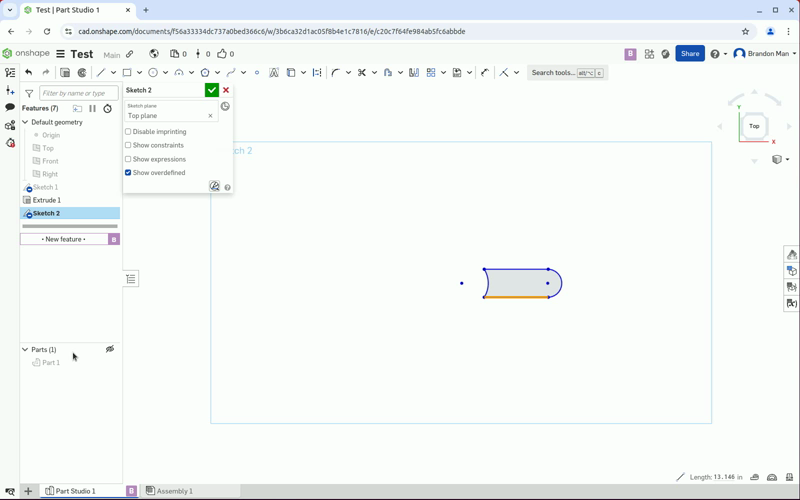
key(shift+e)
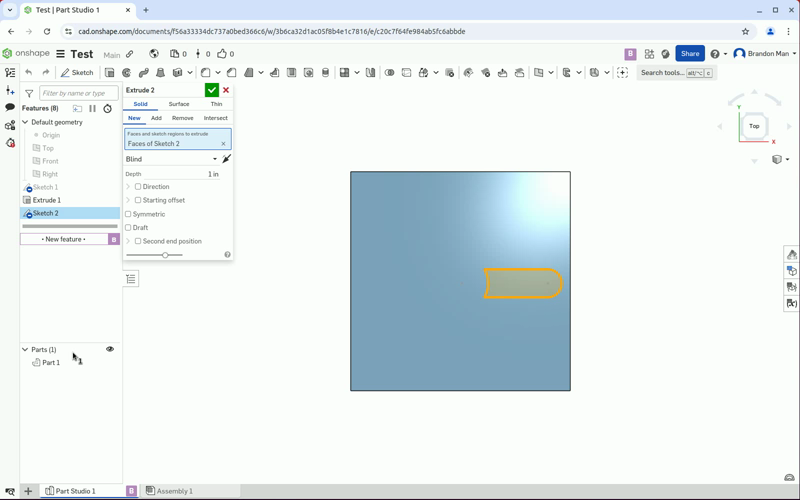
mouse_move(143, 106)
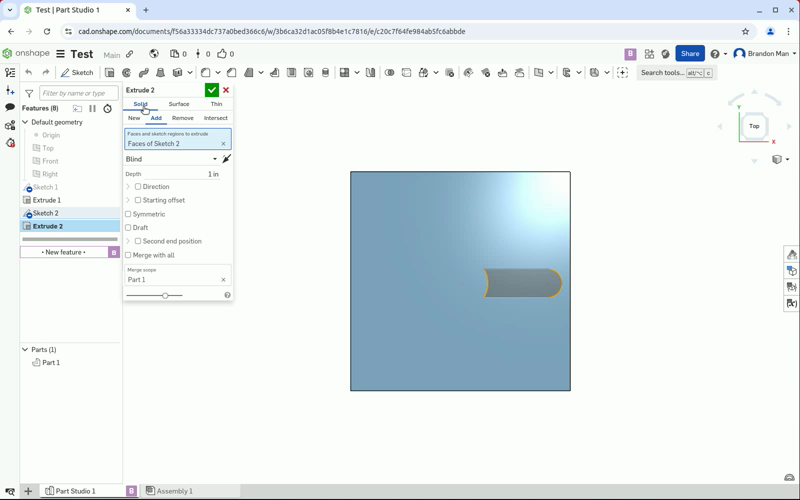
click(143, 106)
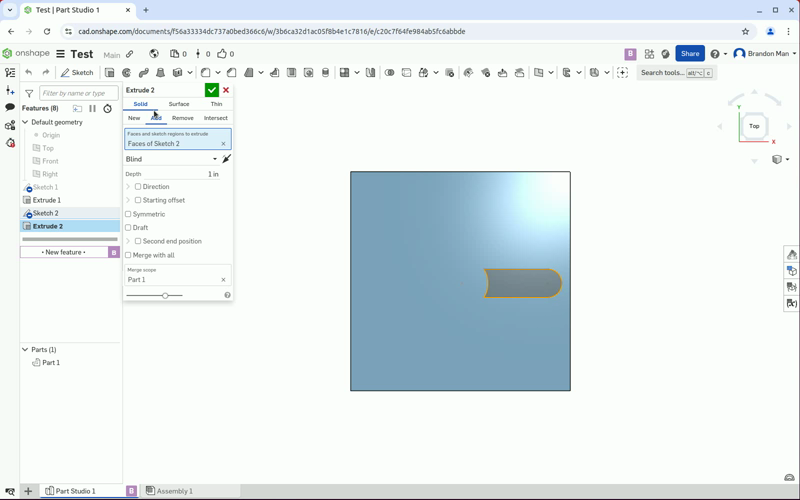
mouse_move(186, 120)
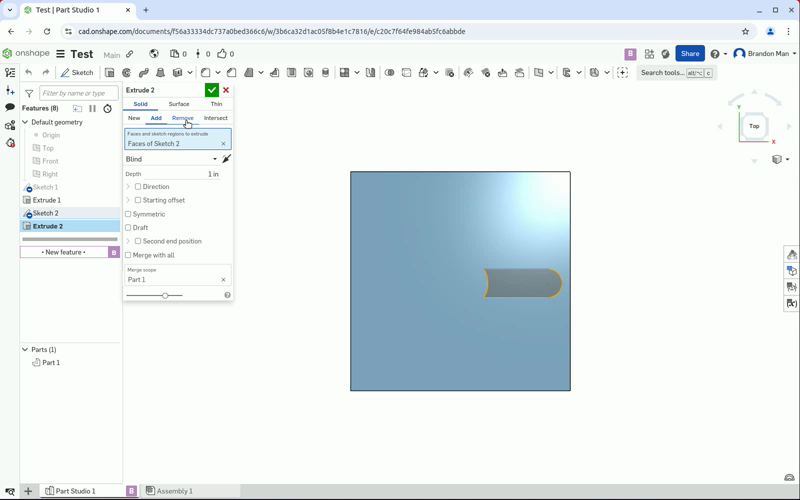
click(186, 120)
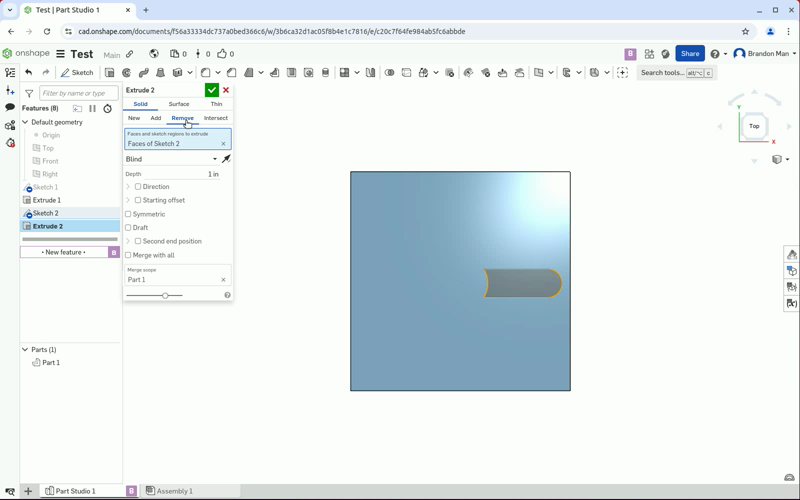
key(tab, 4)
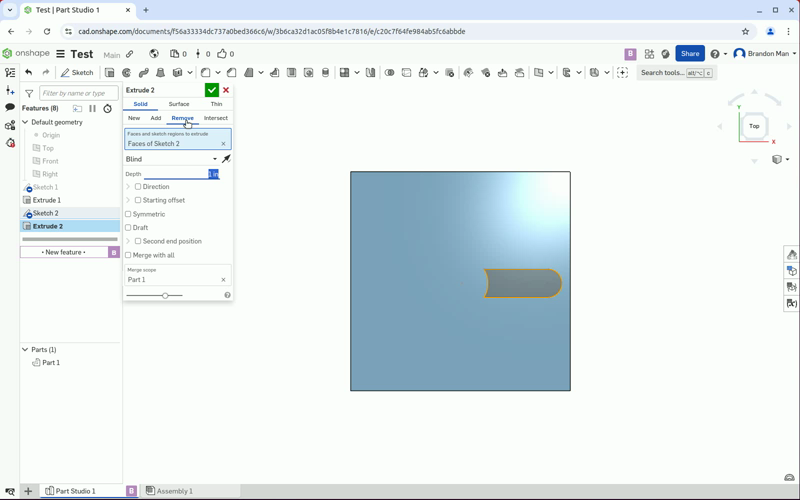
text(12.036)
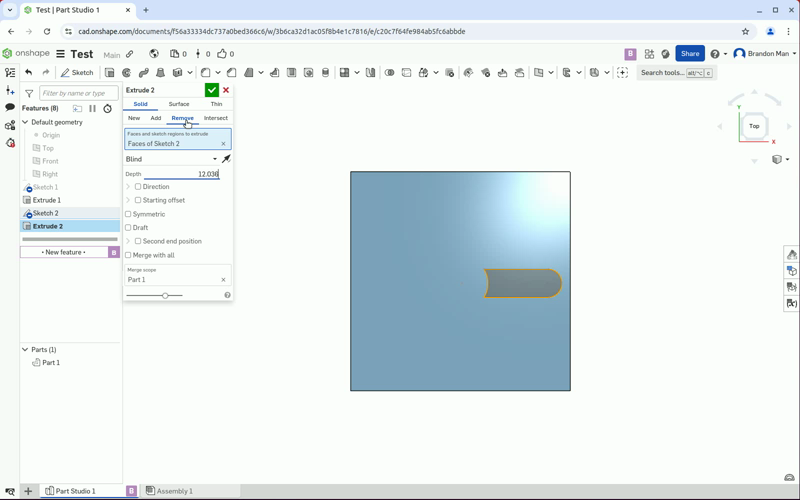
key(tab, 6)
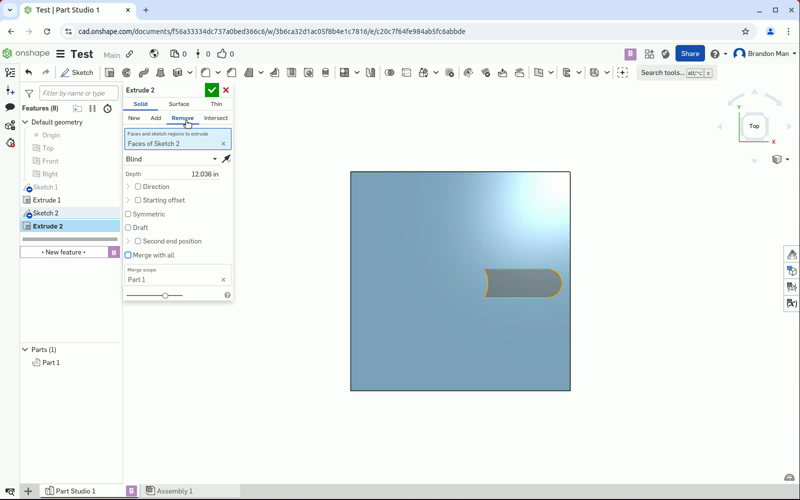
key(space)
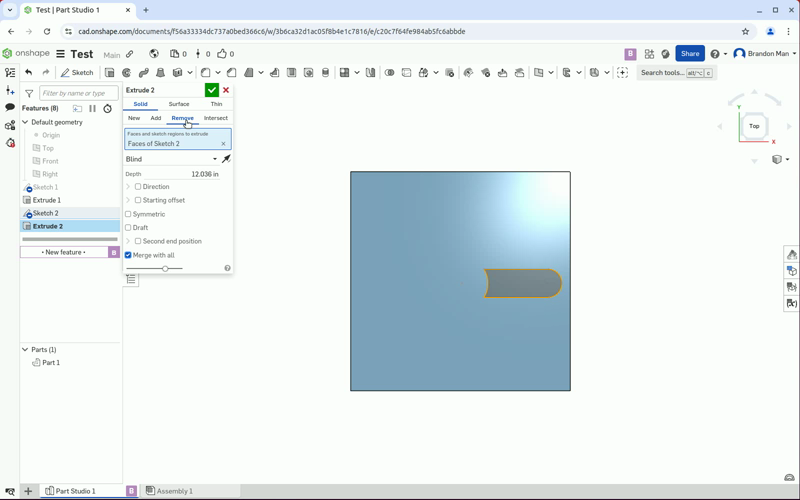
key(enter)
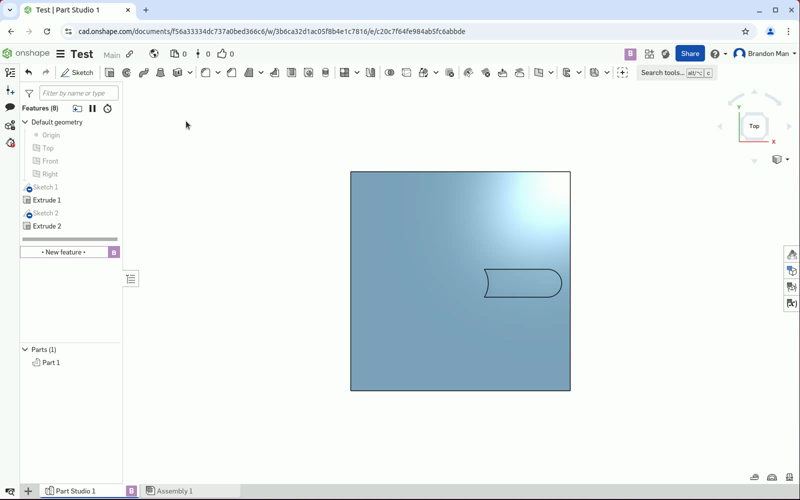
key(shift+h)
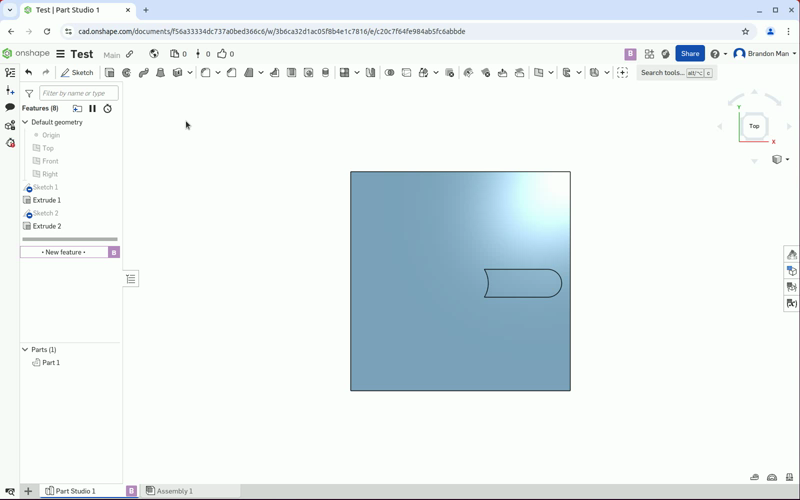
key(shift+h)
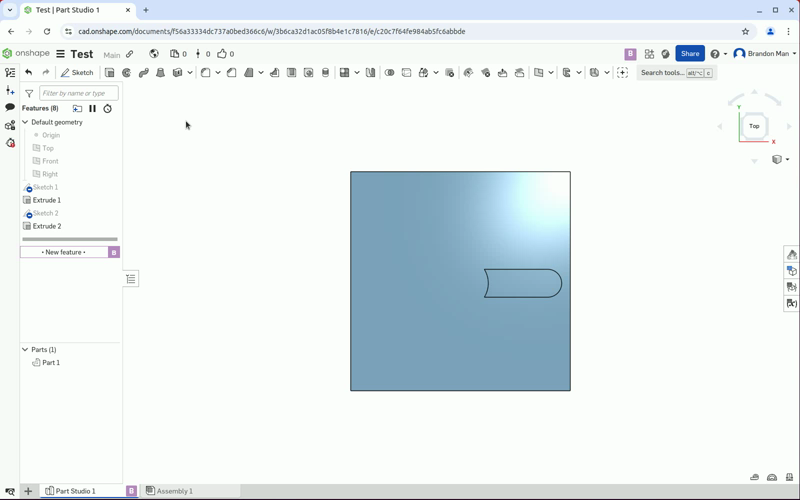
mouse_move(73, 189)
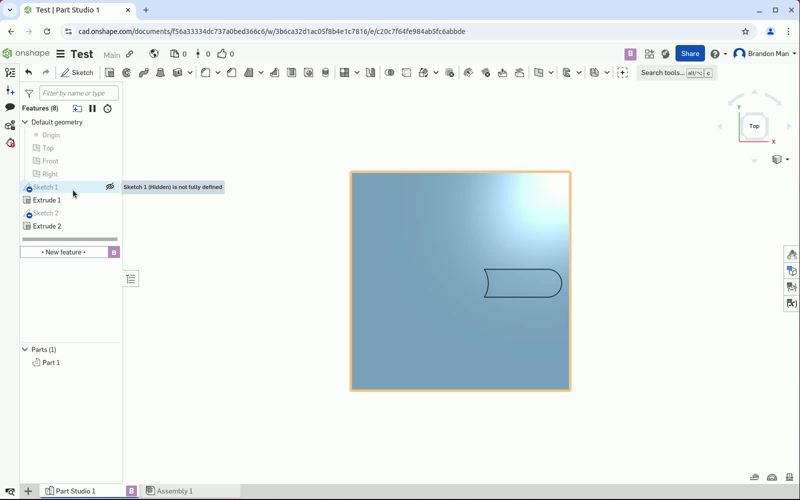
click(73, 189)
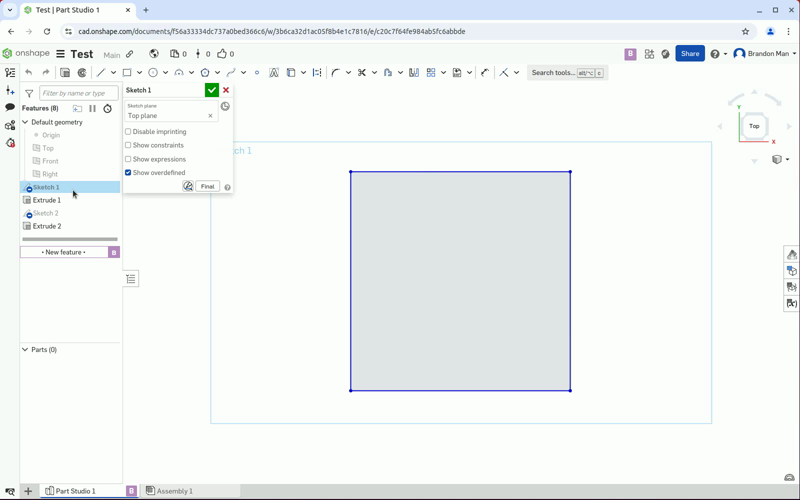
mouse_move(229, 92)
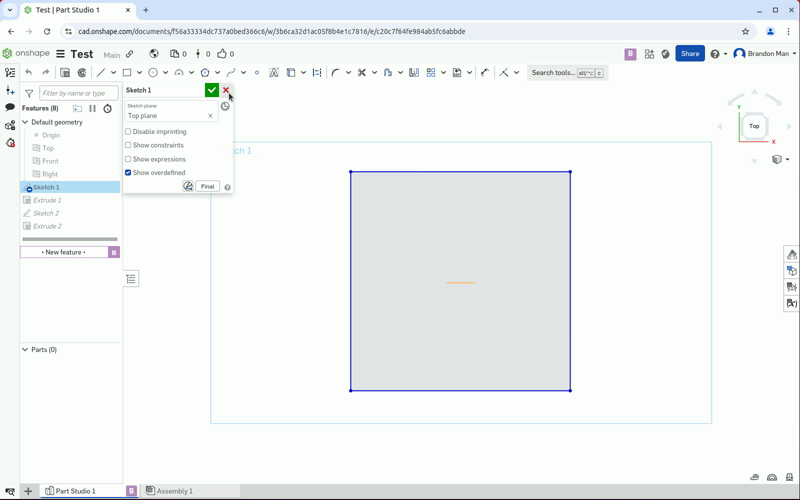
click(229, 92)
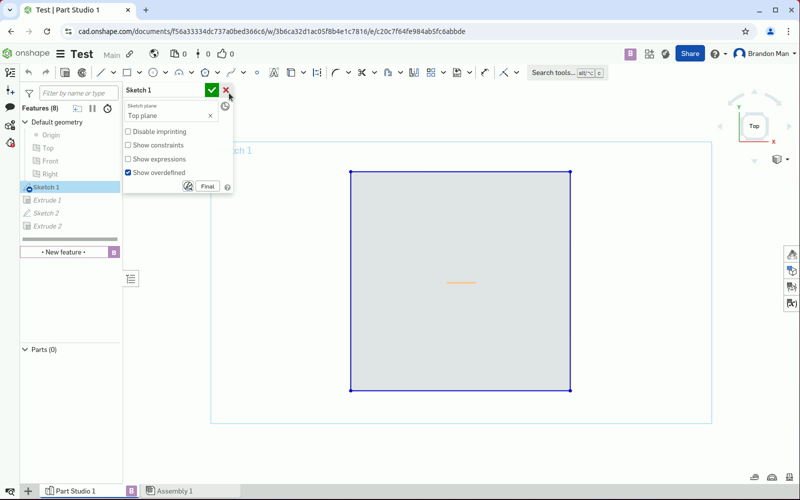
key(shift+s)
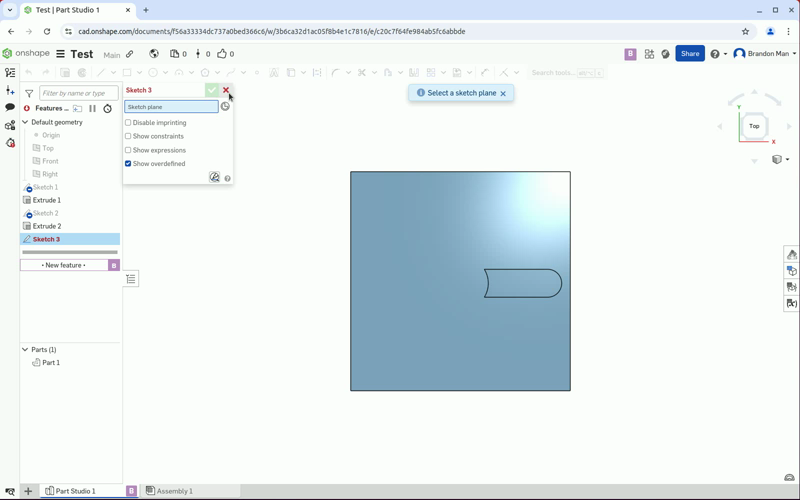
mouse_move(73, 150)
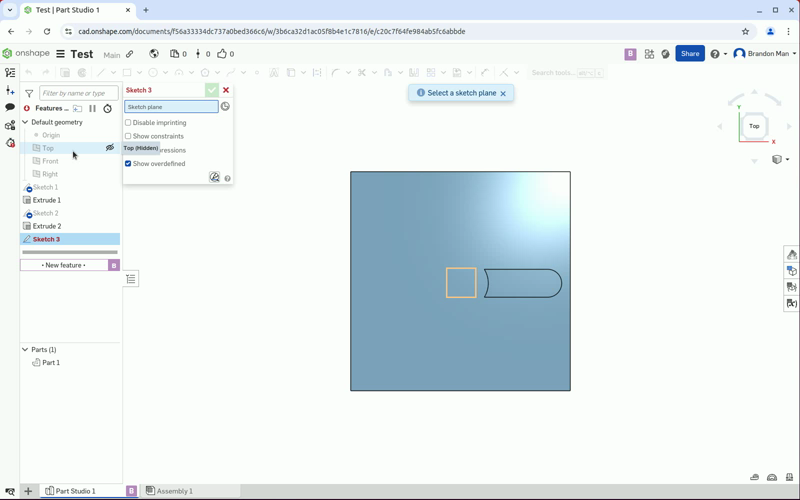
click(73, 150)
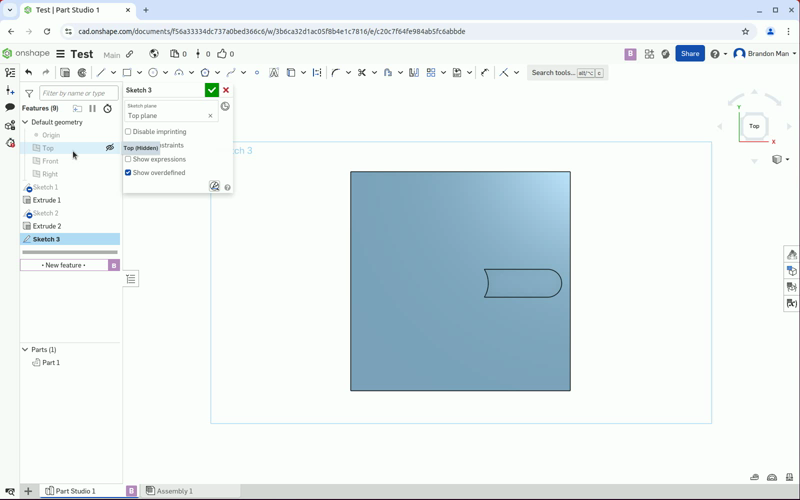
mouse_move(73, 352)
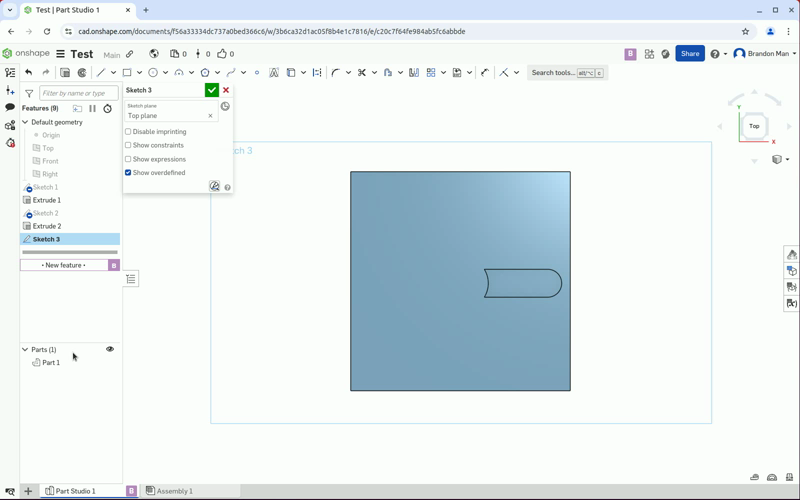
key(y)
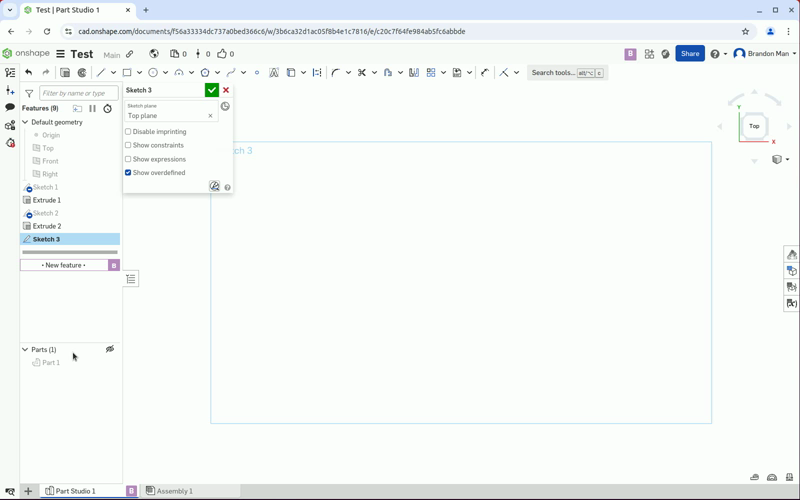
key(c)
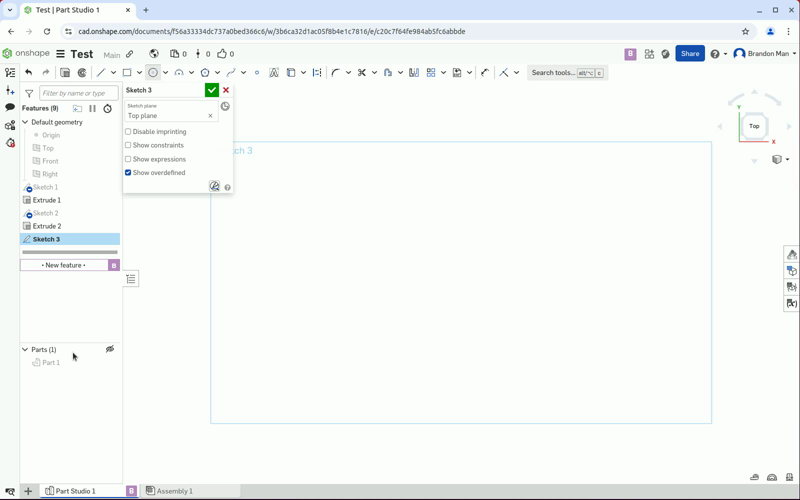
key_down(shift)
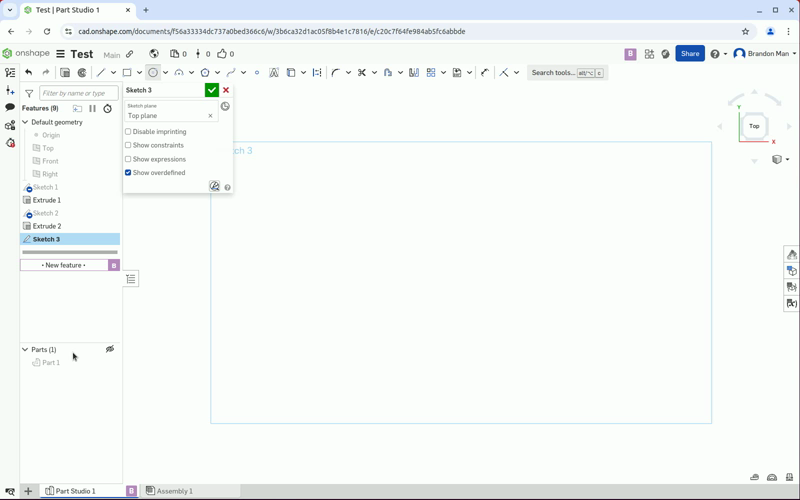
mouse_move(461, 282)
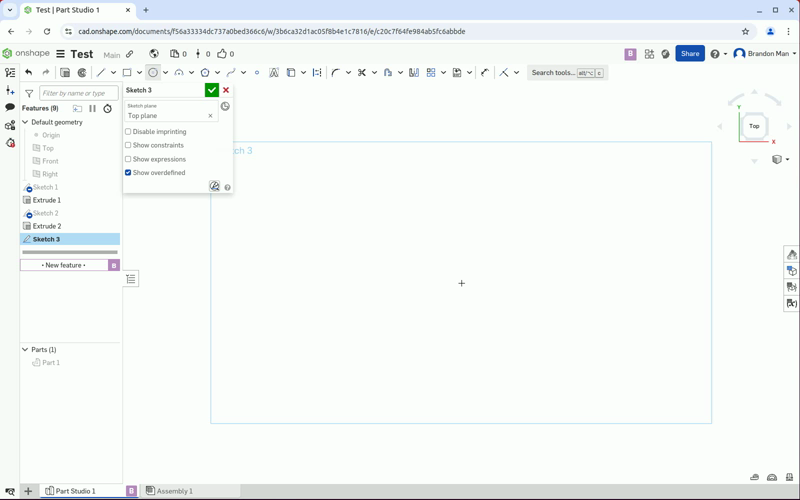
click(461, 282)
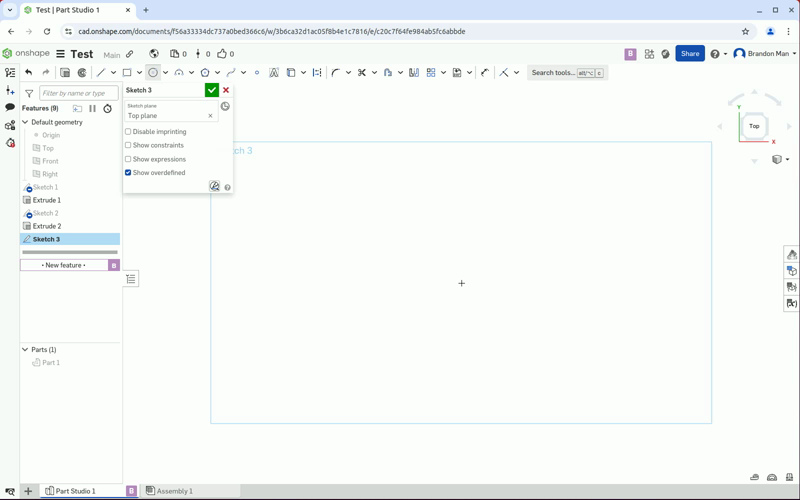
key_up(shift)
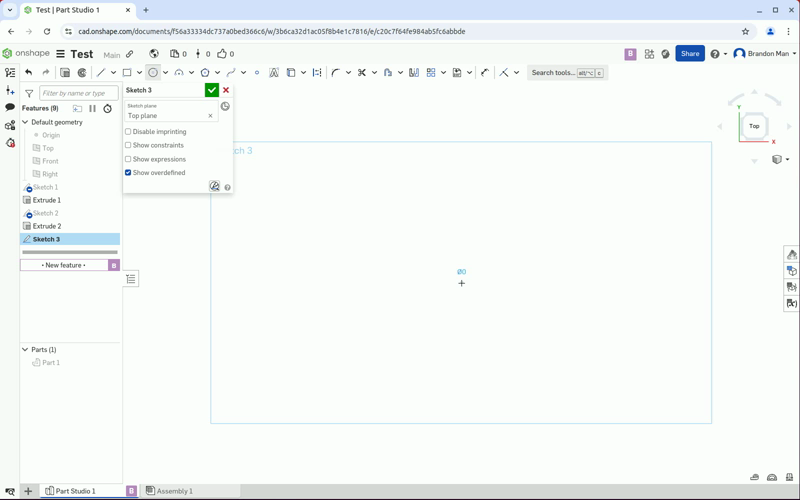
mouse_move(490, 282)
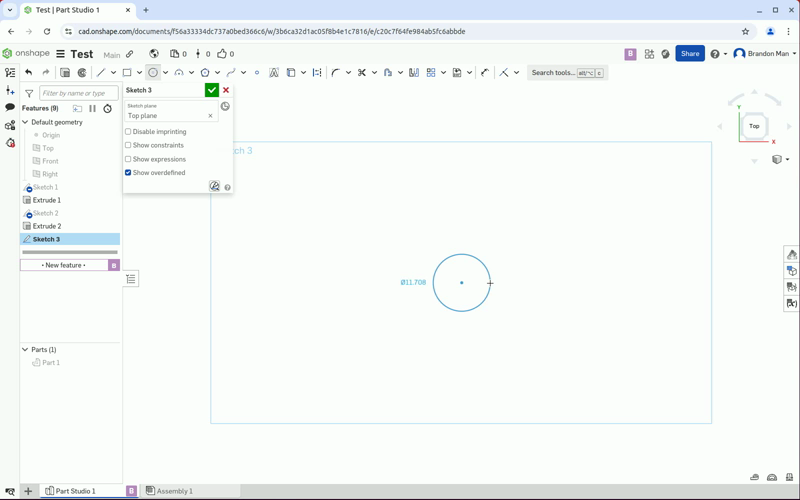
click(490, 282)
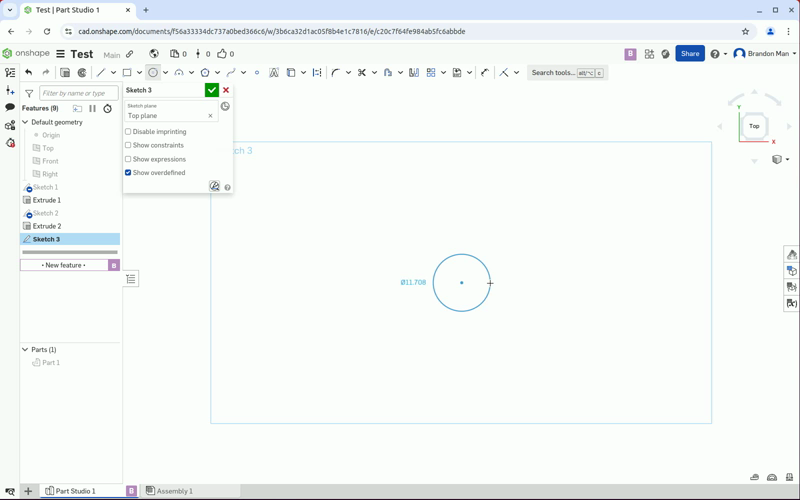
key(esc)
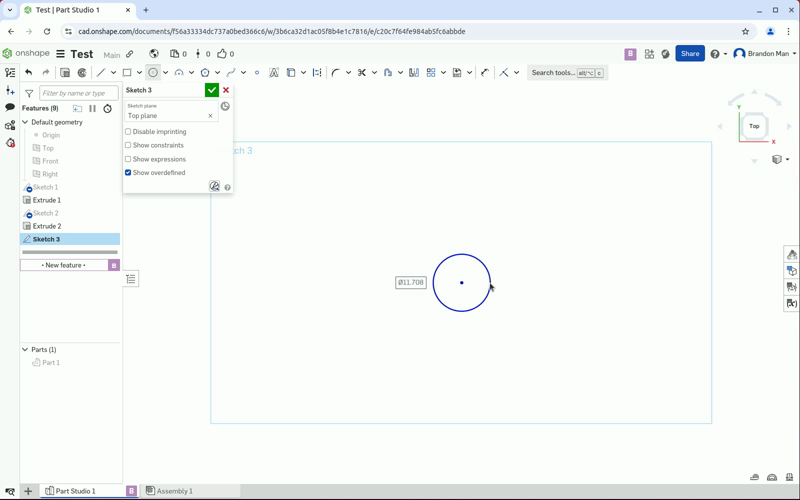
mouse_move(471, 283)
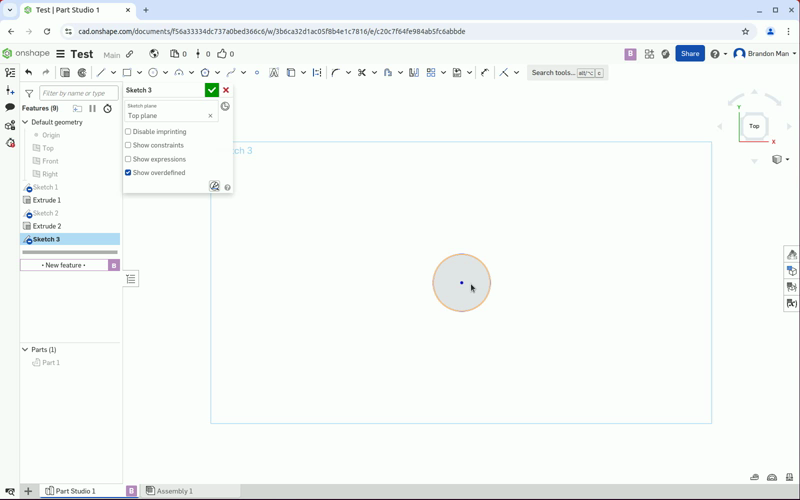
click(471, 283)
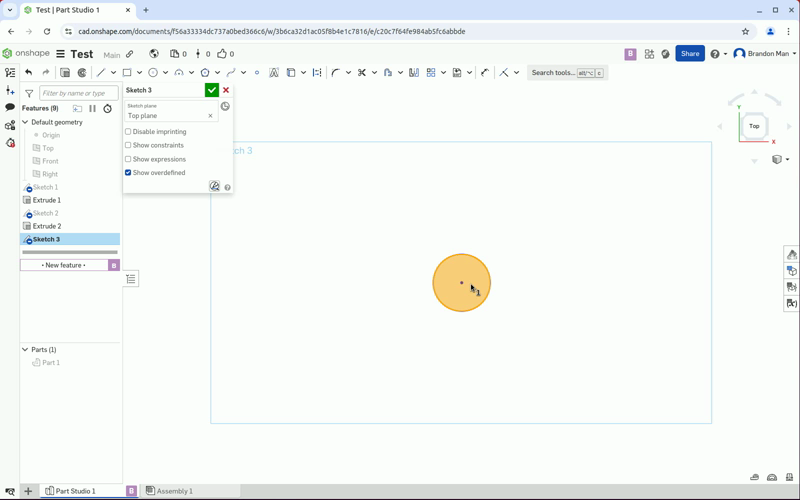
mouse_move(73, 352)
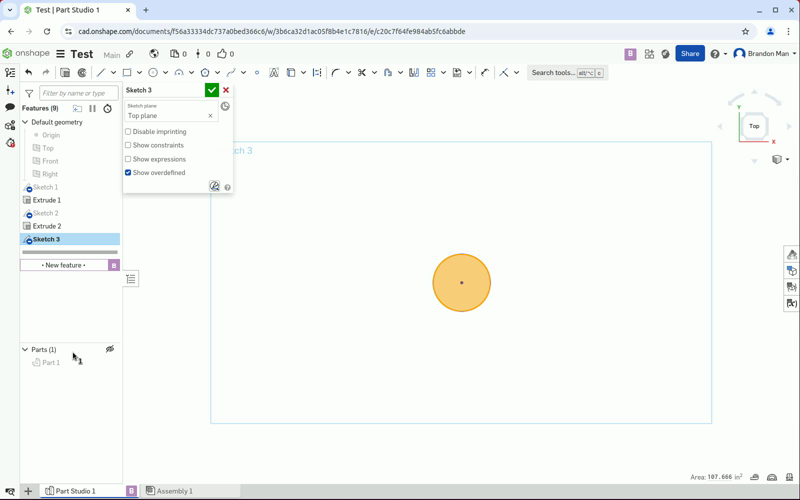
key(shift+y)
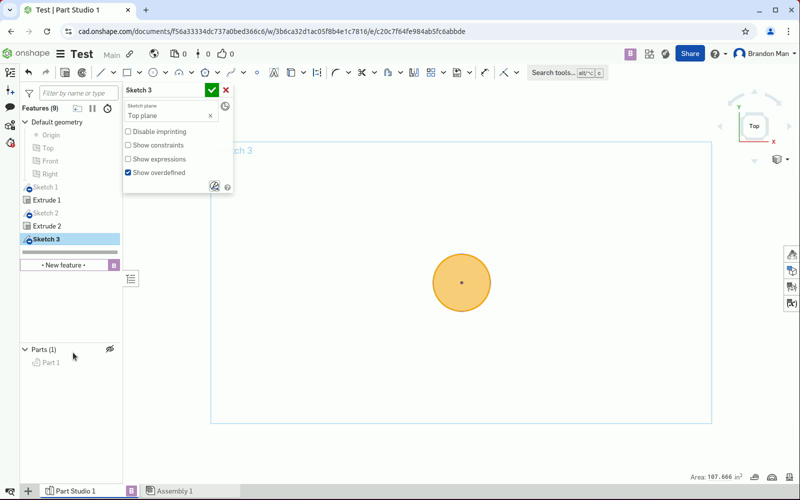
key(shift+e)
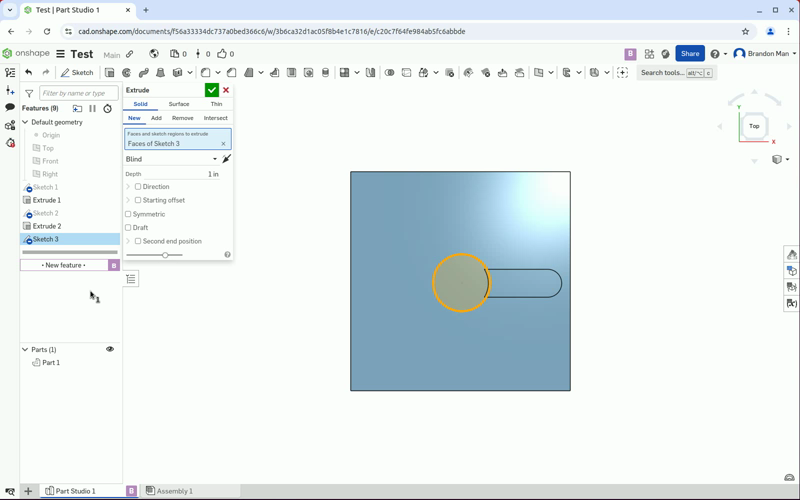
mouse_move(143, 106)
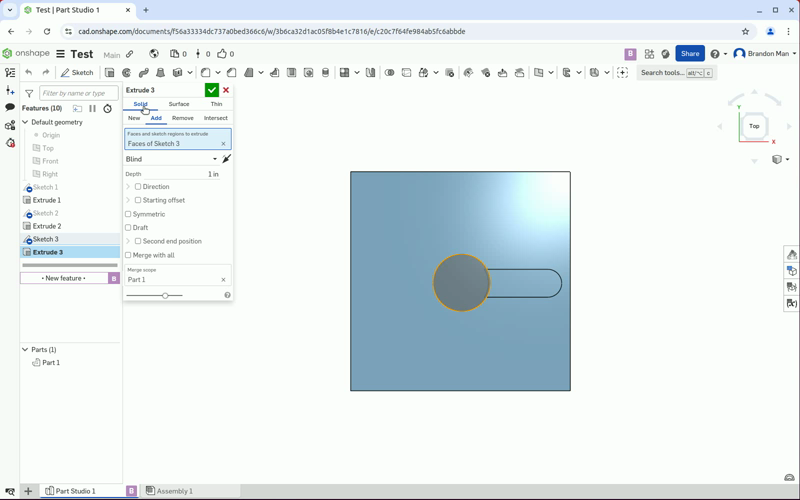
click(143, 106)
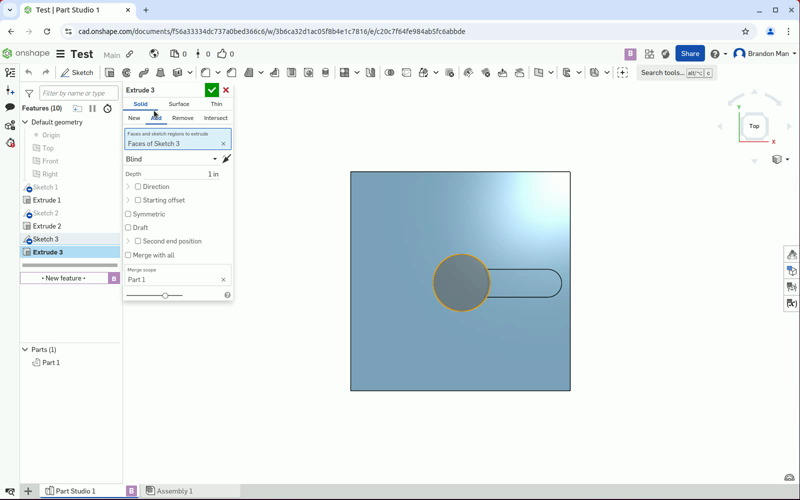
mouse_move(186, 120)
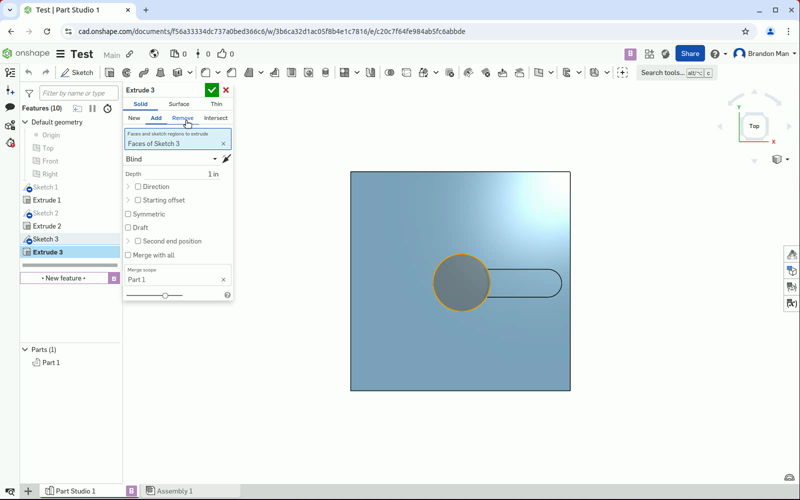
click(186, 120)
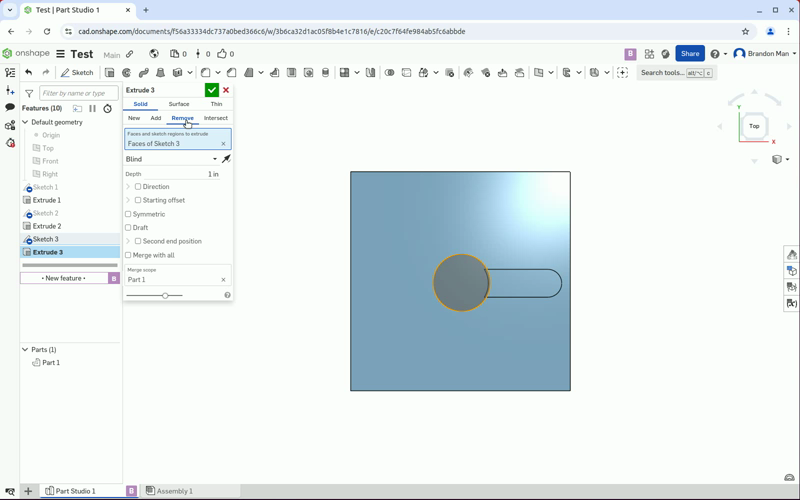
key(tab, 4)
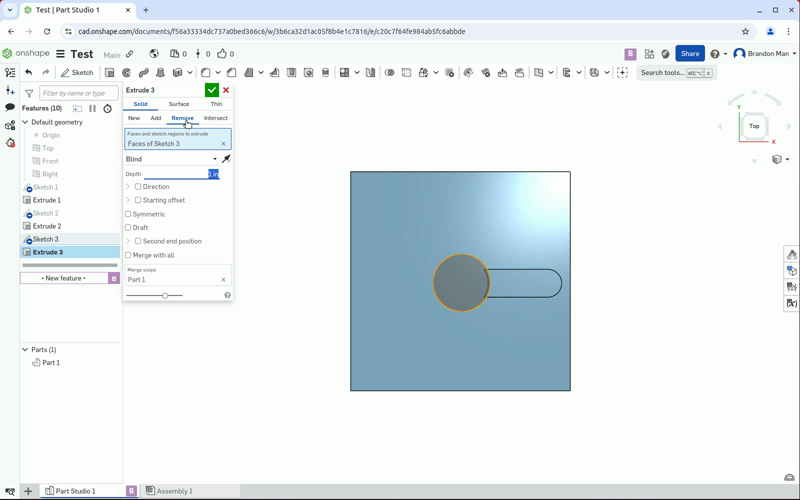
text(12.036)
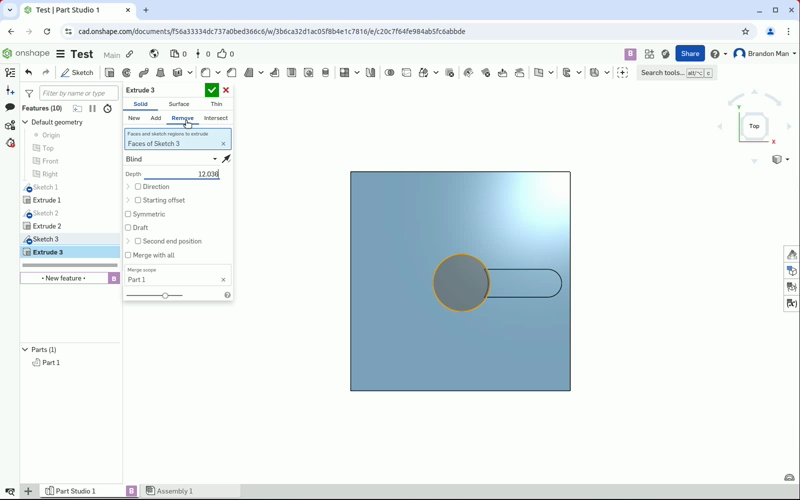
key(tab, 6)
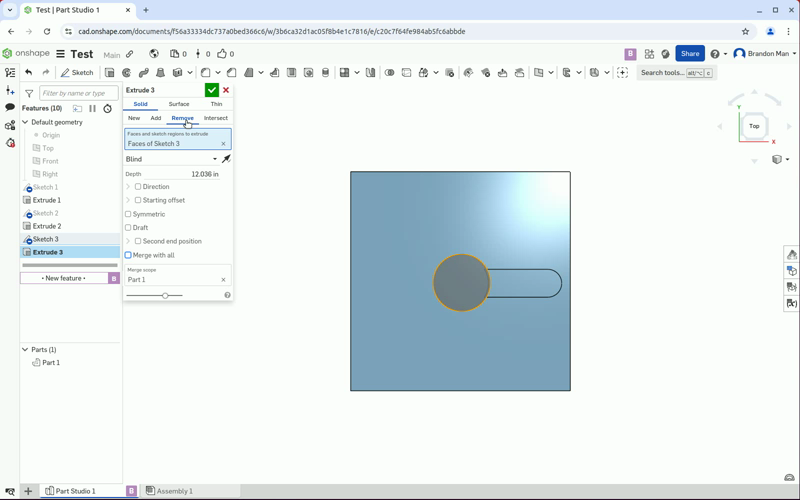
key(space)
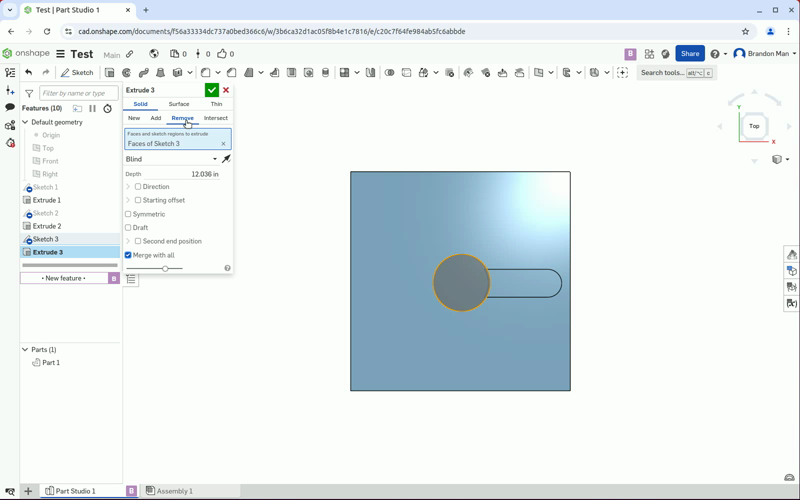
key(enter)
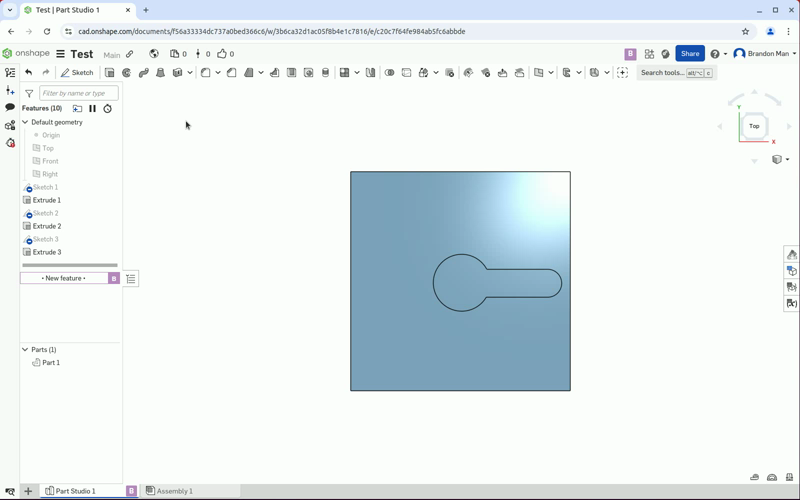
key(shift+h)
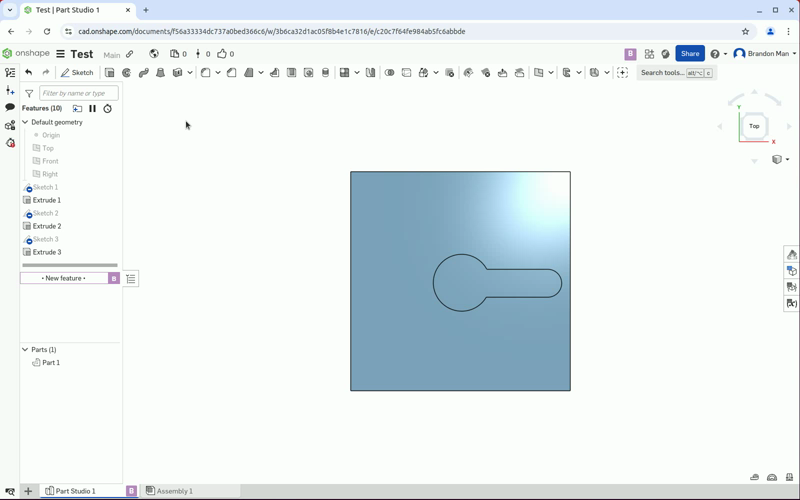
key(shift+h)
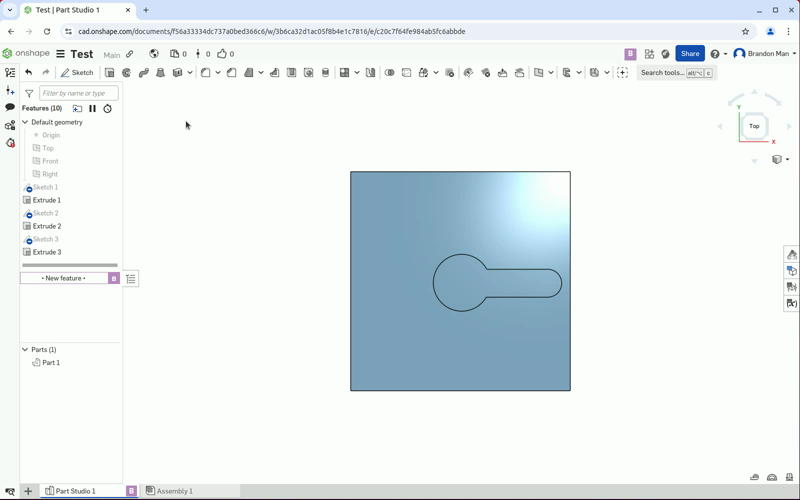
mouse_move(73, 189)
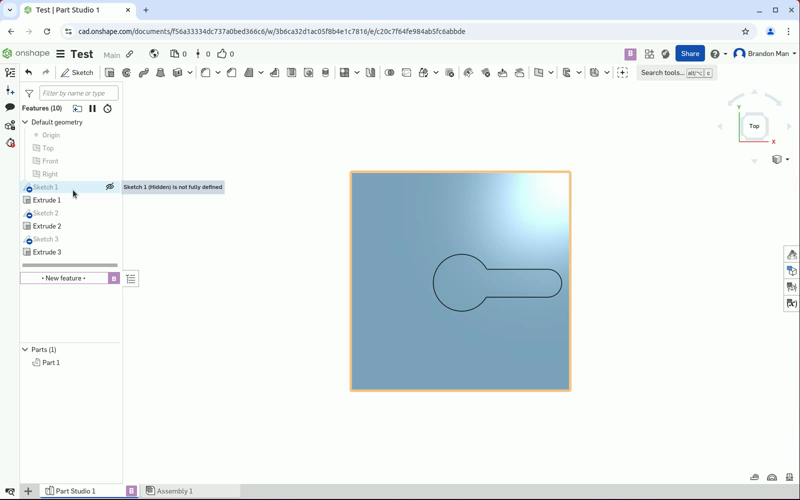
click(73, 189)
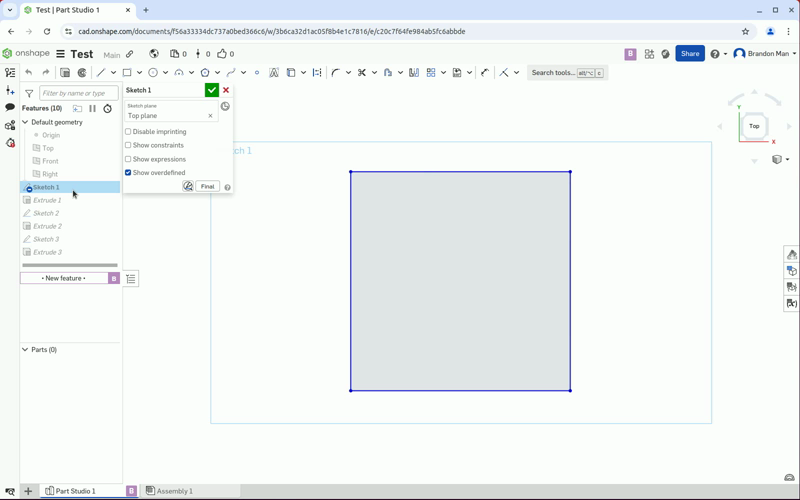
mouse_move(229, 92)
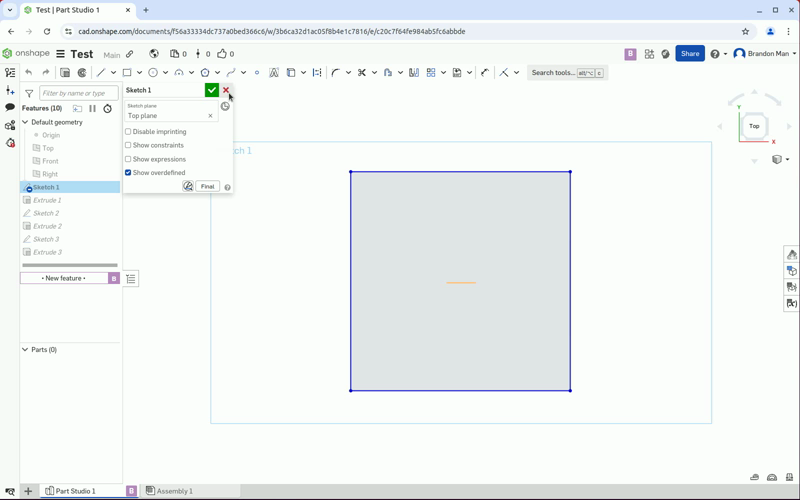
click(229, 92)
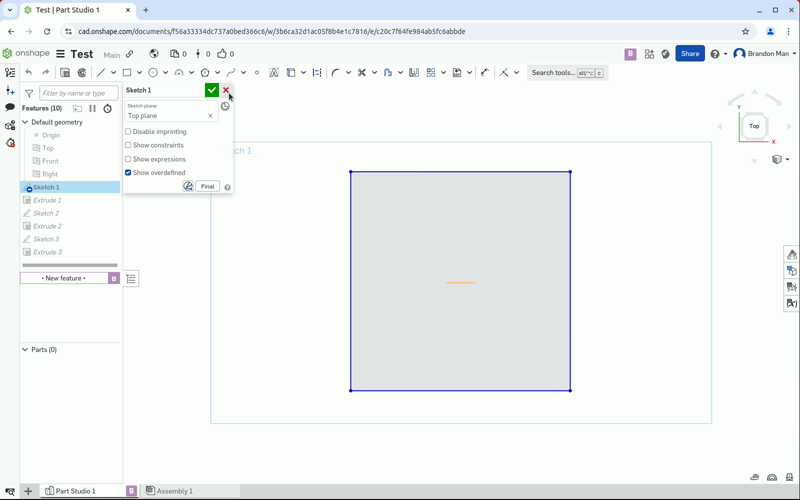
key(shift+s)
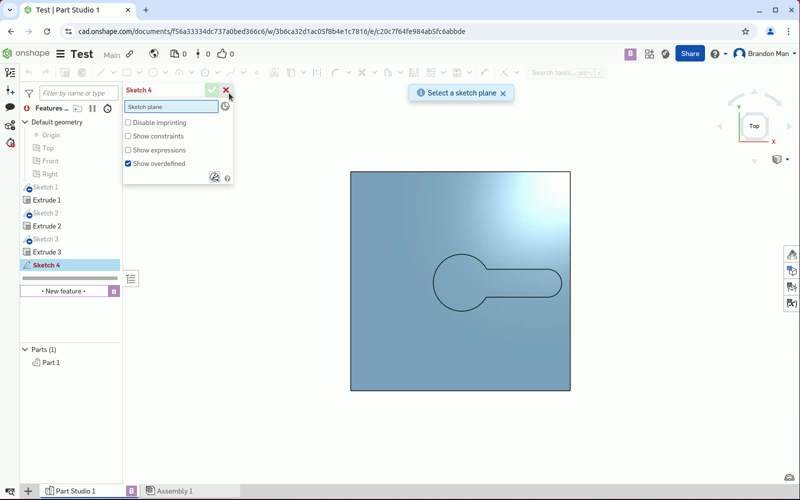
mouse_move(73, 150)
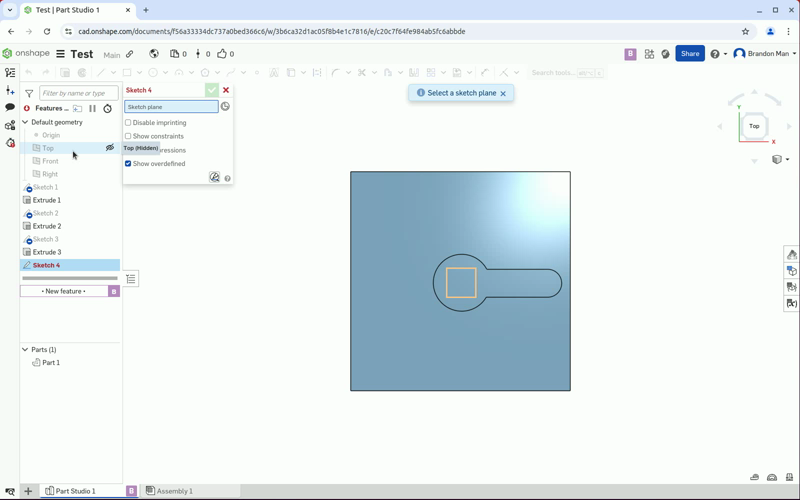
click(73, 150)
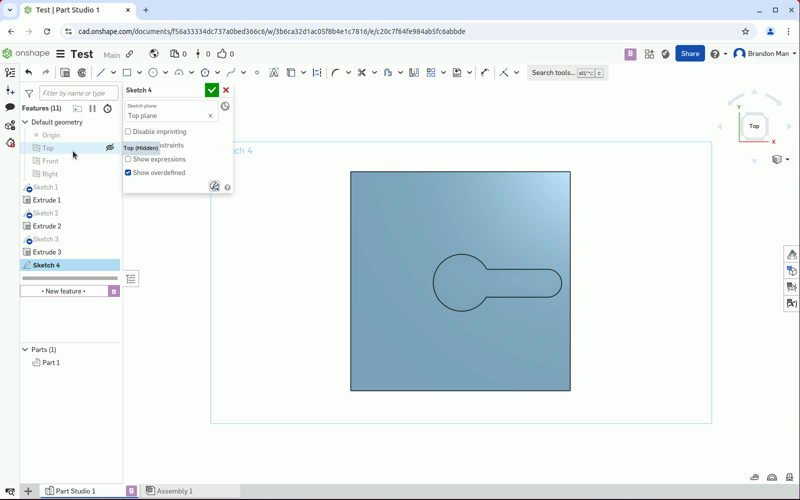
mouse_move(73, 352)
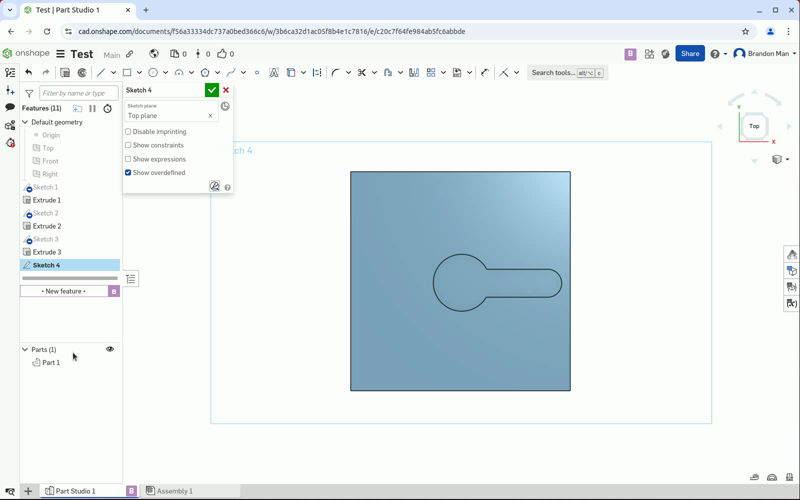
key(y)
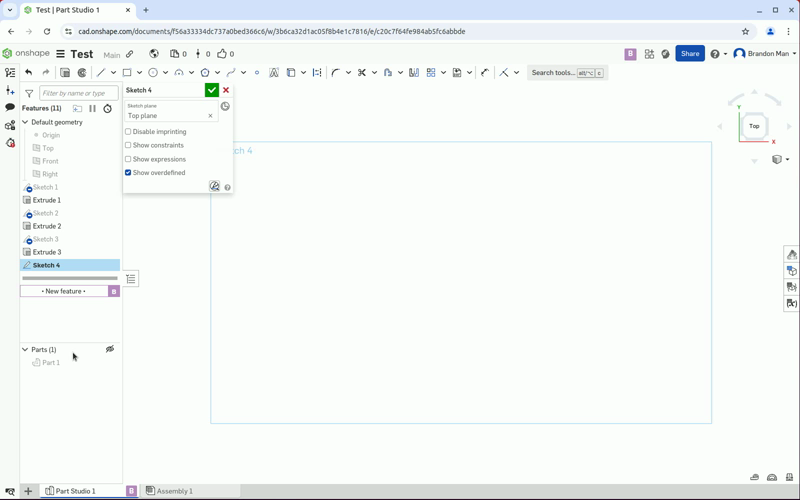
key(a)
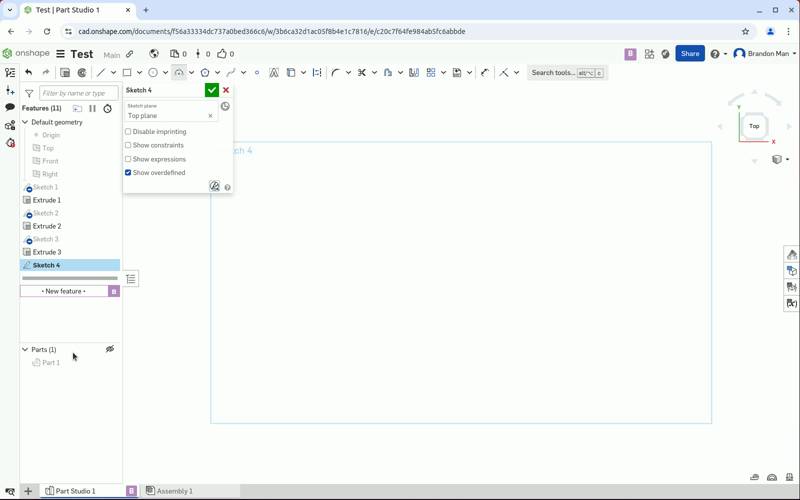
key_down(shift)
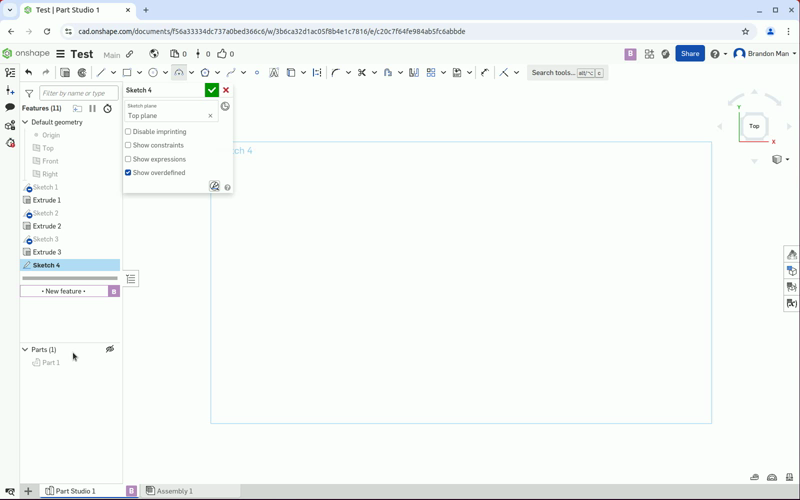
mouse_move(446, 259)
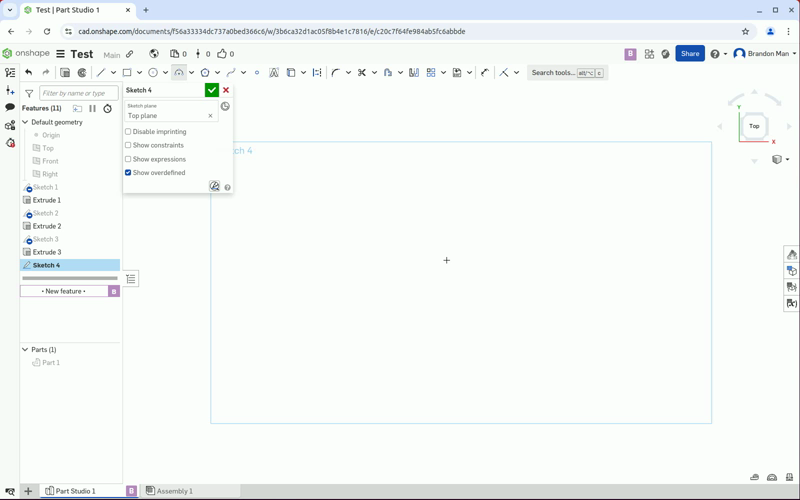
click(446, 259)
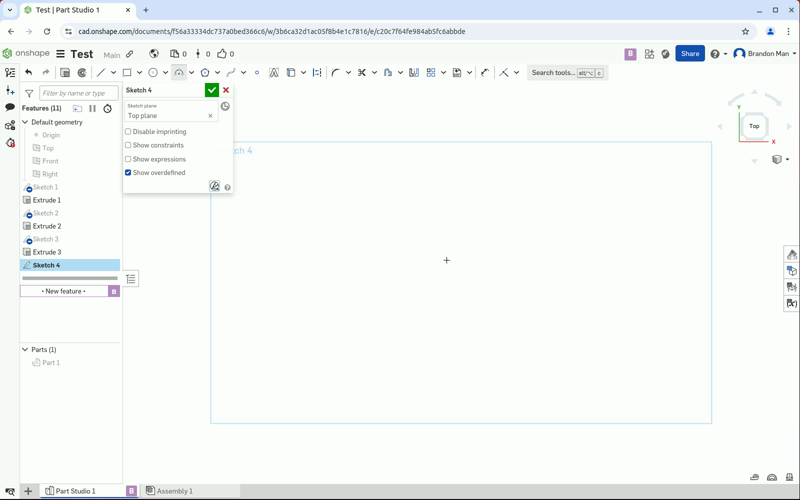
key_up(shift)
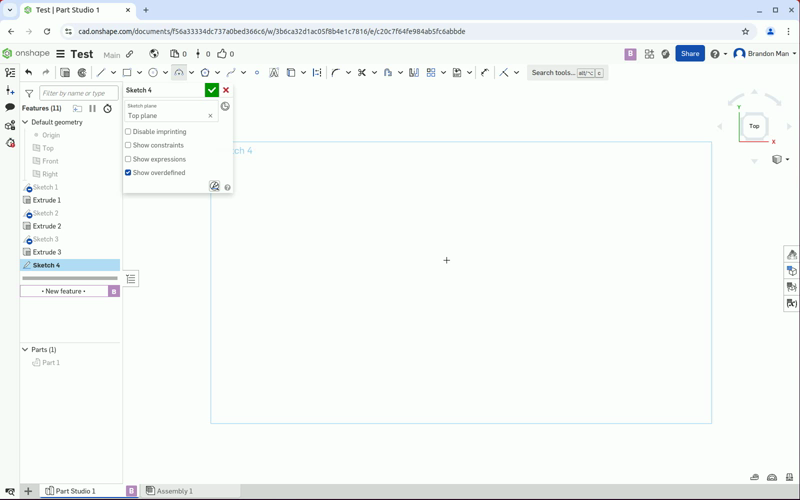
key_down(shift)
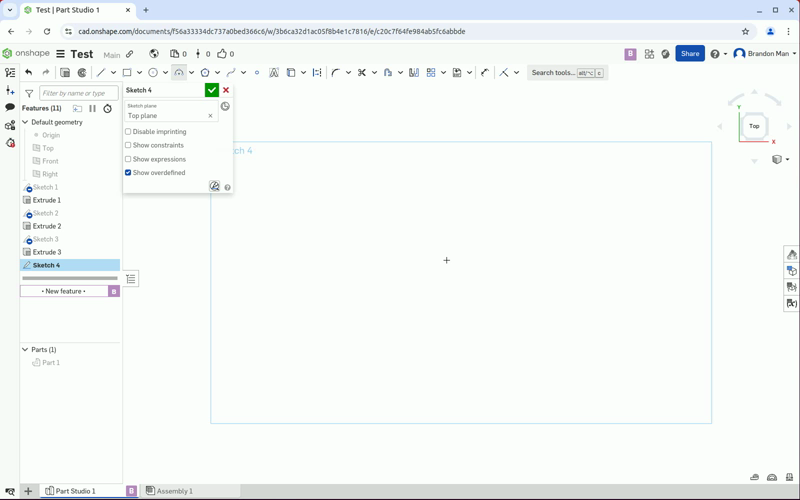
mouse_move(474, 259)
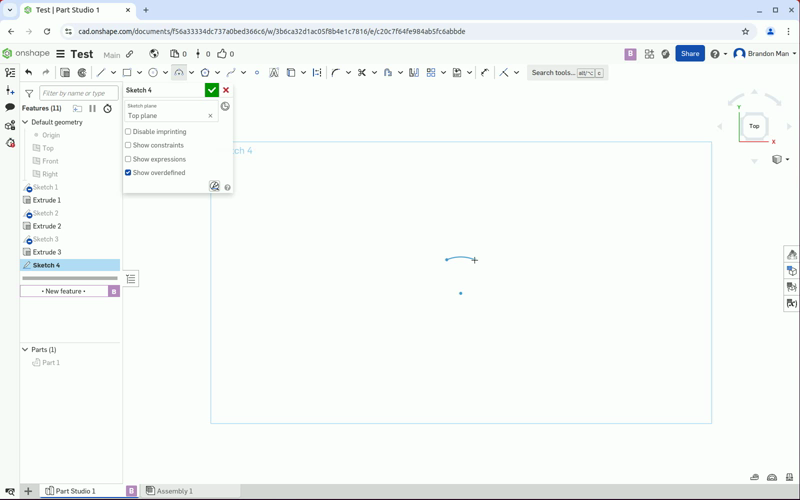
click(474, 259)
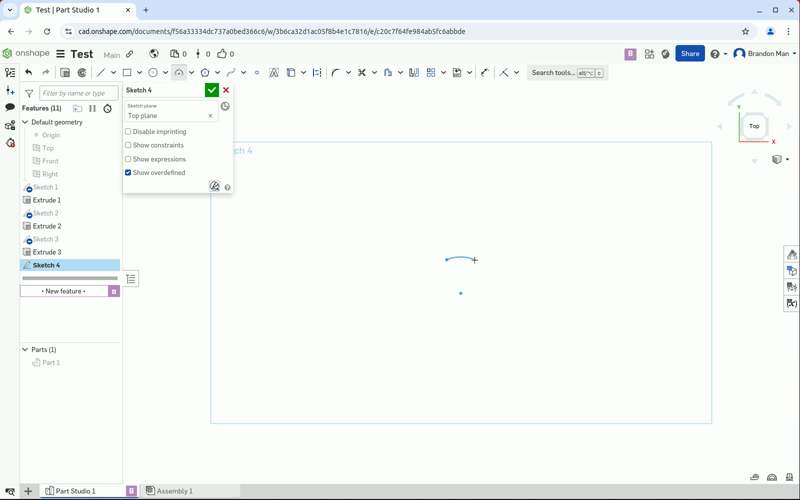
mouse_move(460, 255)
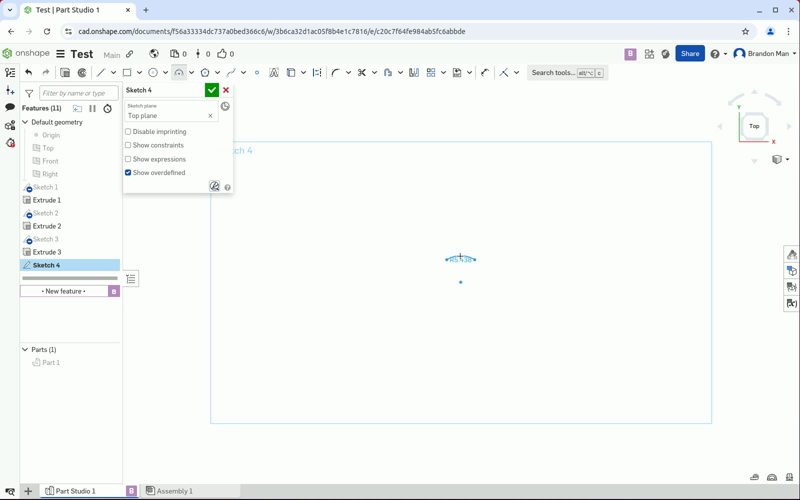
click(460, 255)
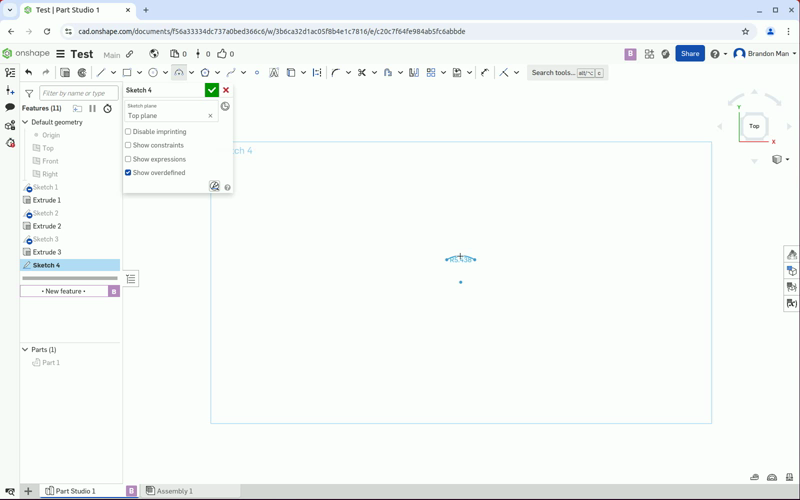
key_up(shift)
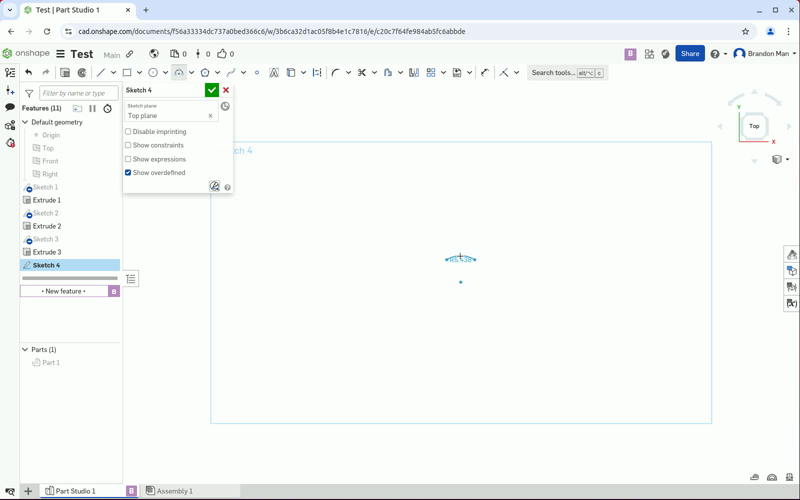
key(esc)
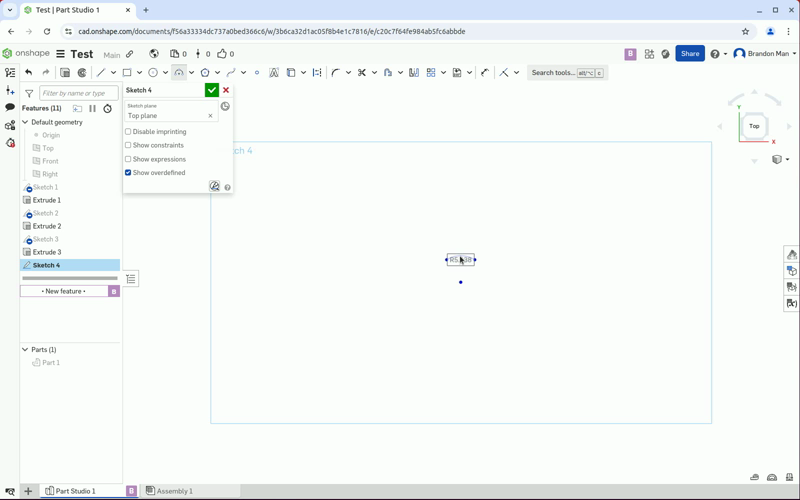
key(l)
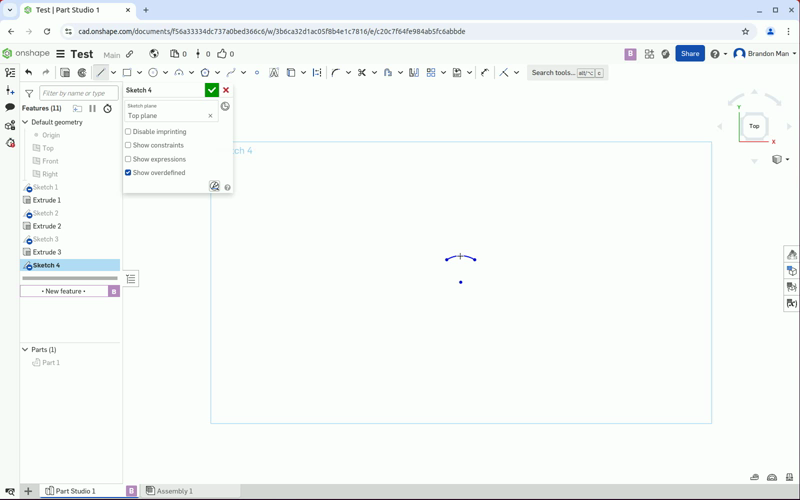
mouse_move(474, 259)
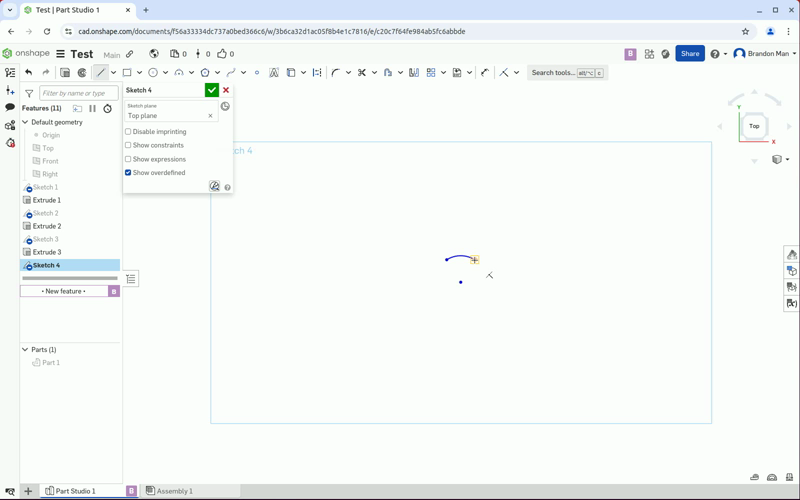
click(474, 259)
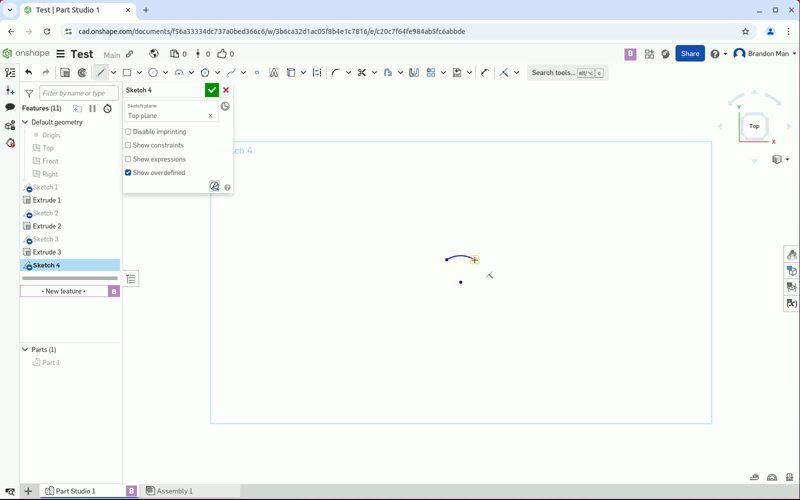
key_down(shift)
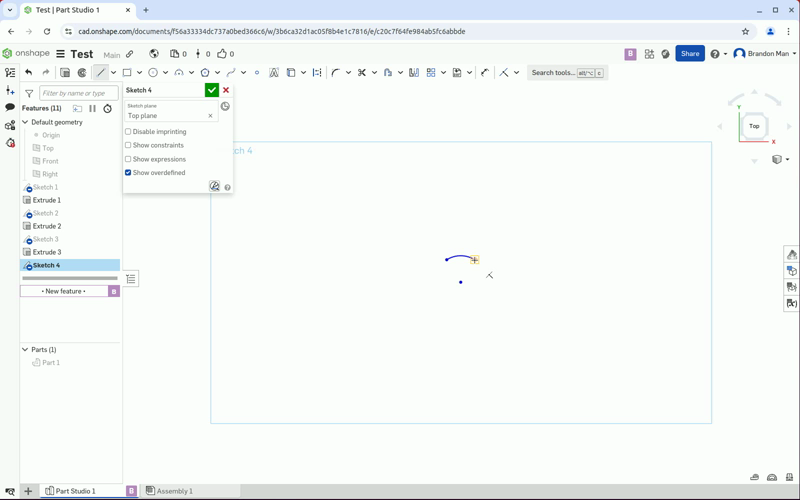
mouse_move(474, 195)
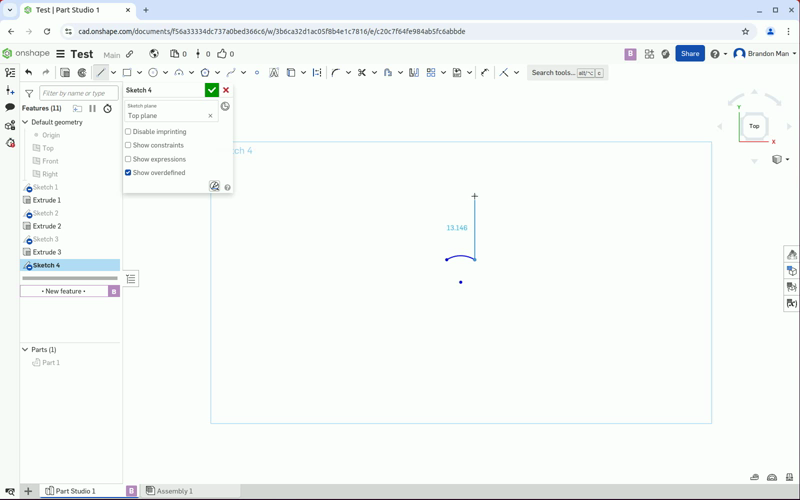
click(474, 195)
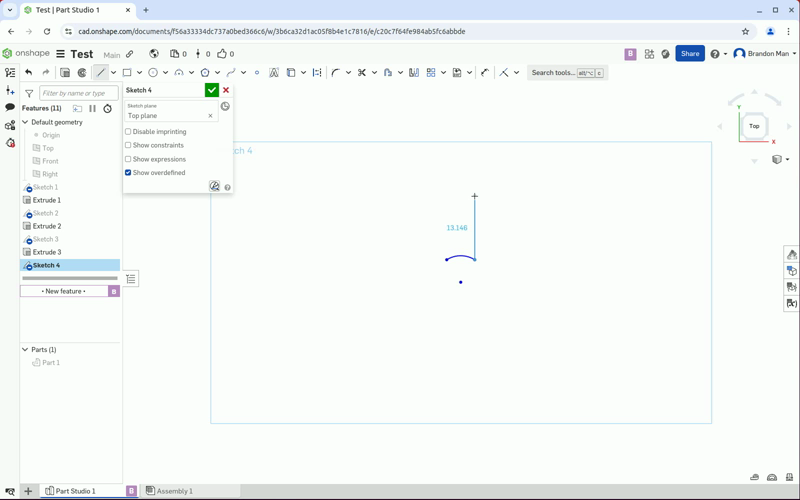
key_up(shift)
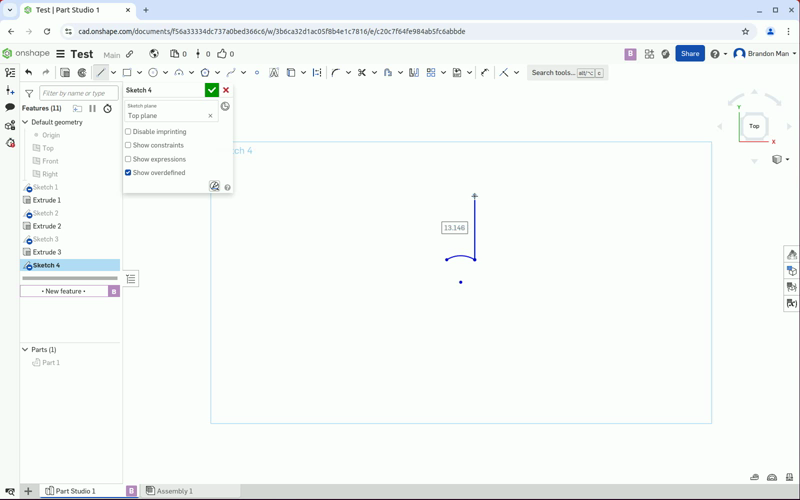
key(esc)
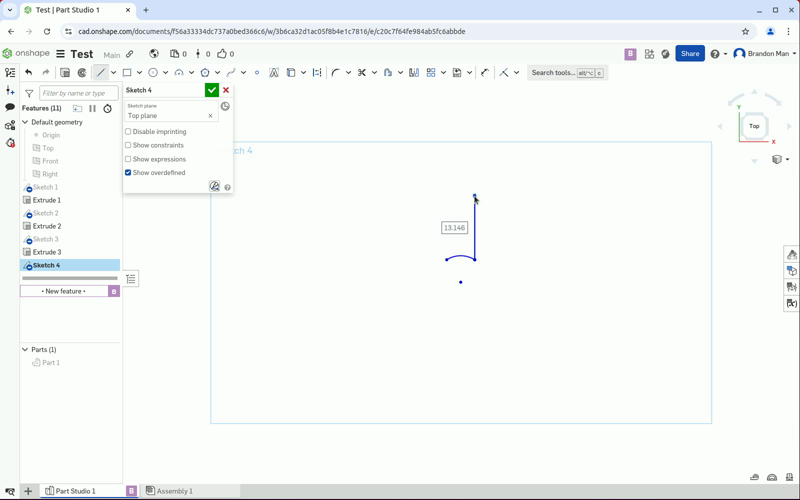
key(a)
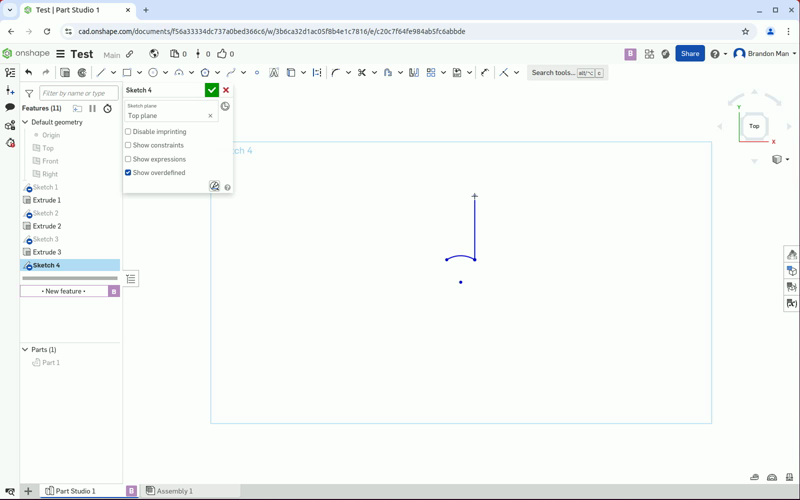
mouse_move(474, 195)
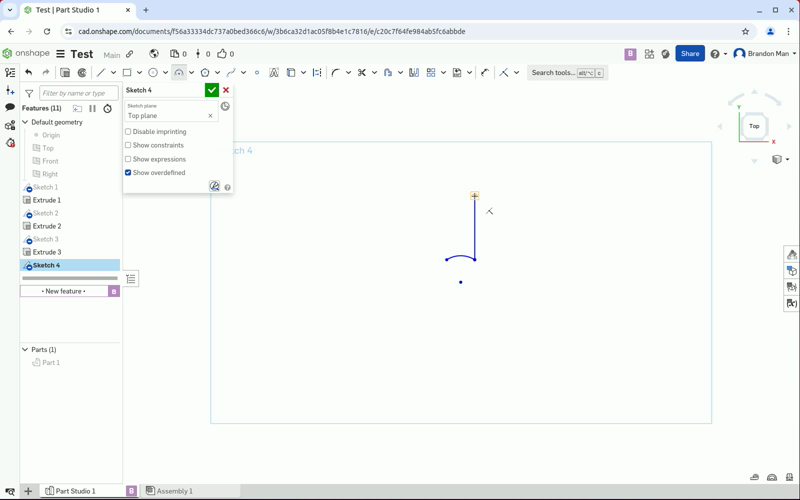
click(474, 195)
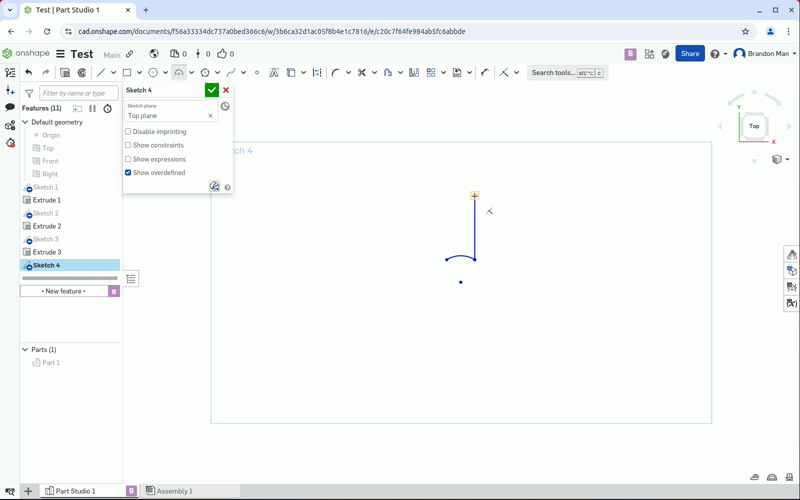
key_down(shift)
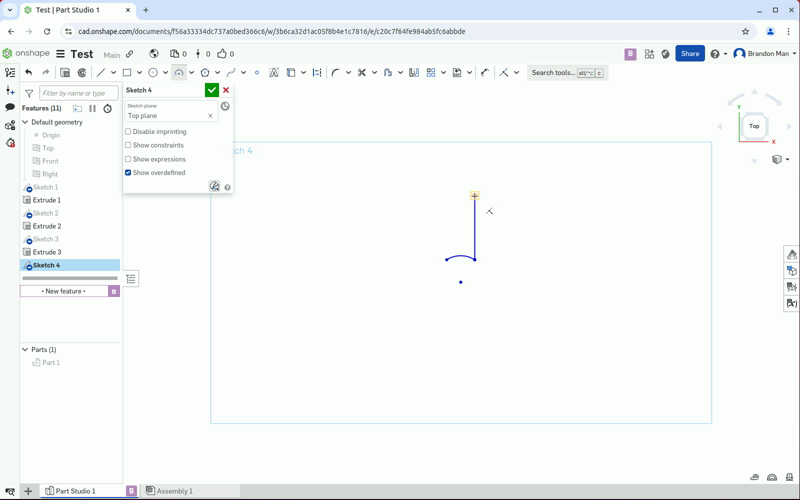
mouse_move(446, 195)
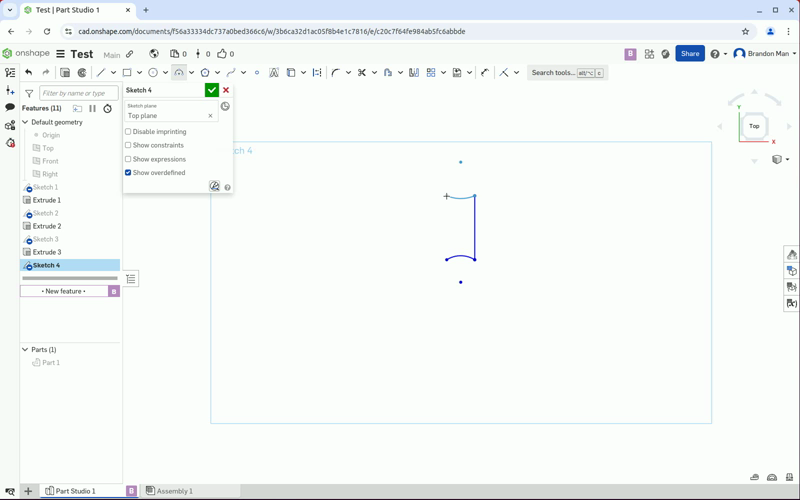
click(446, 195)
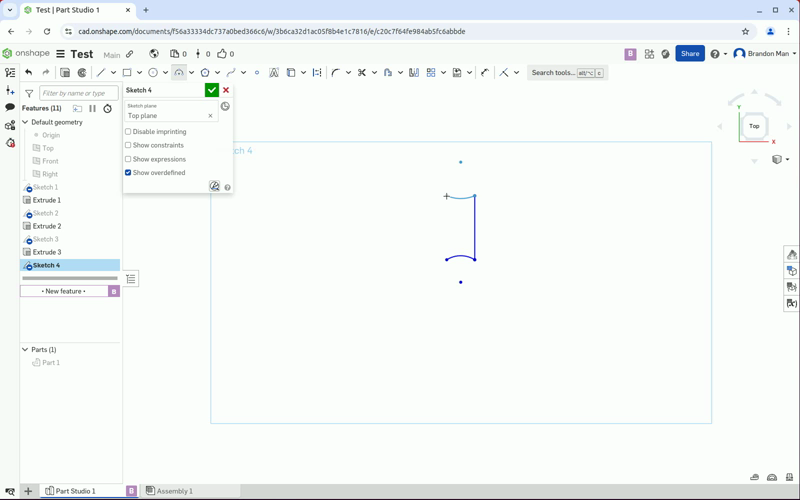
mouse_move(460, 181)
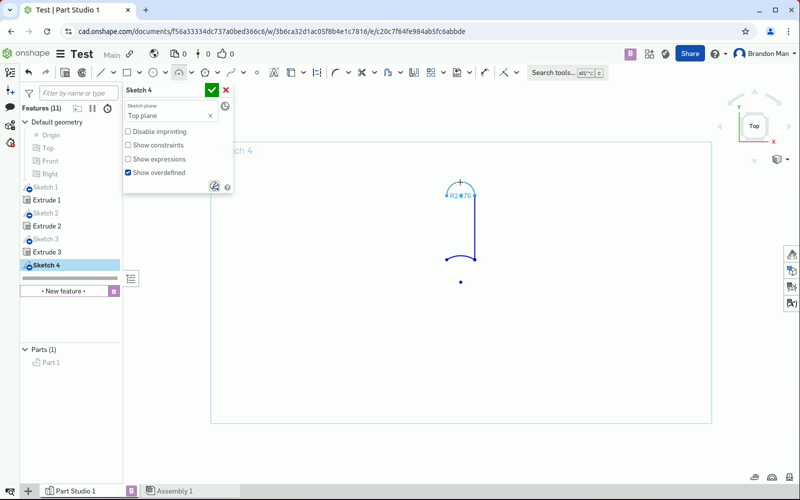
click(460, 181)
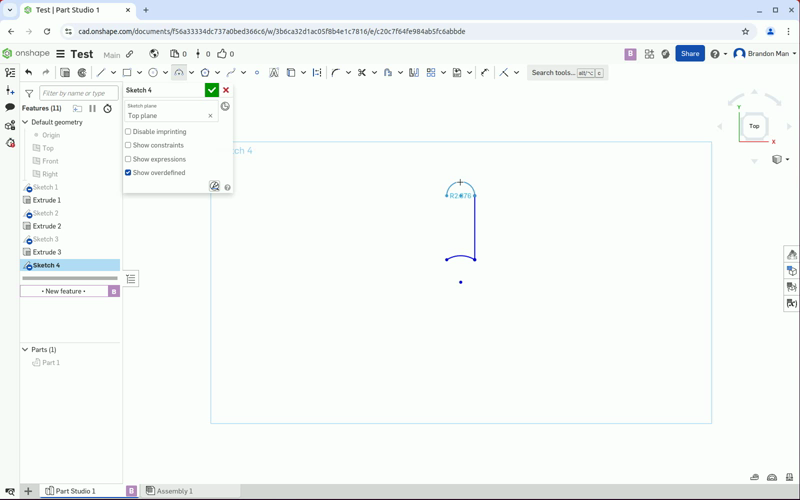
key_up(shift)
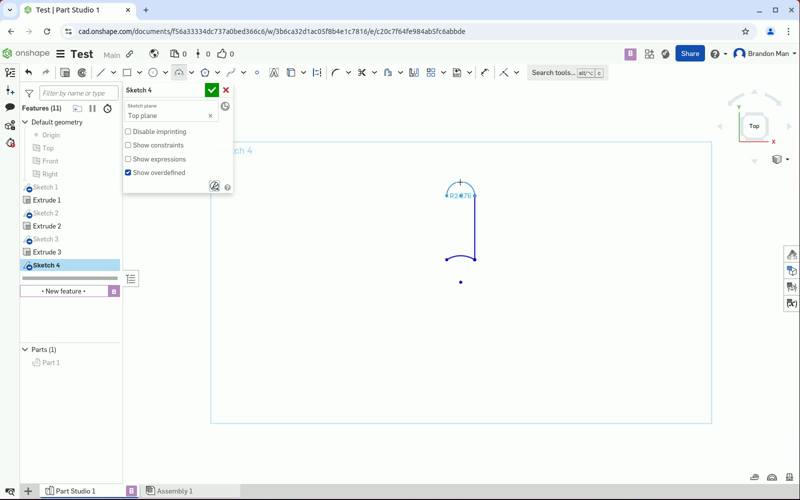
key(esc)
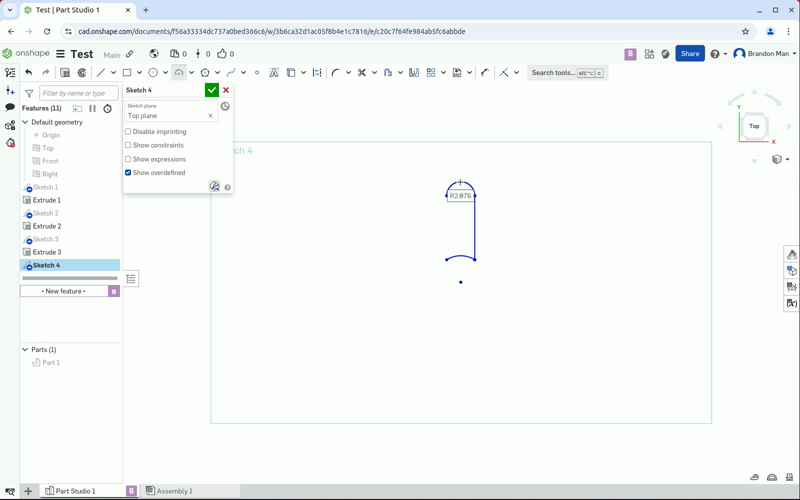
key(l)
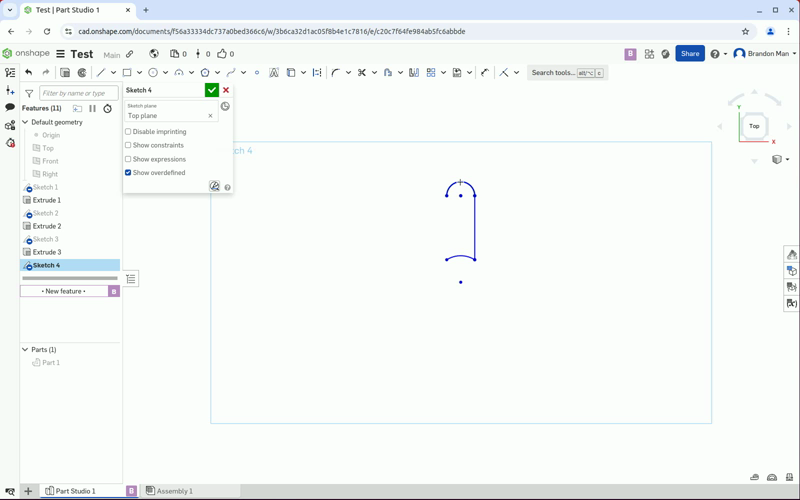
mouse_move(446, 195)
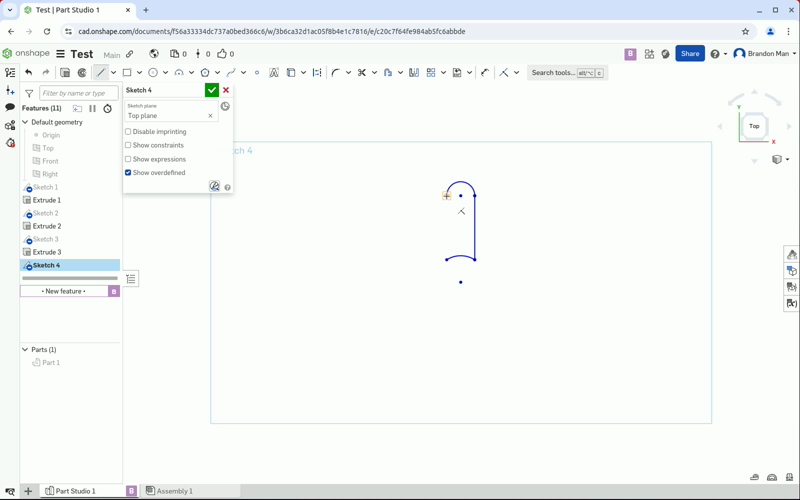
click(446, 195)
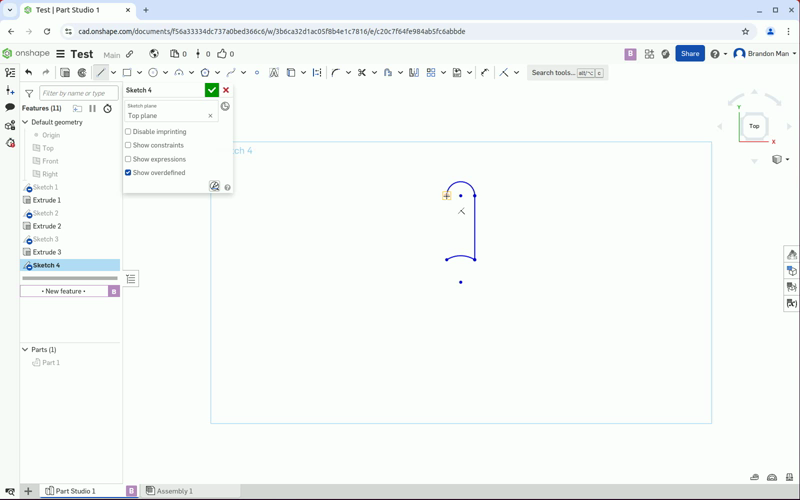
key_down(shift)
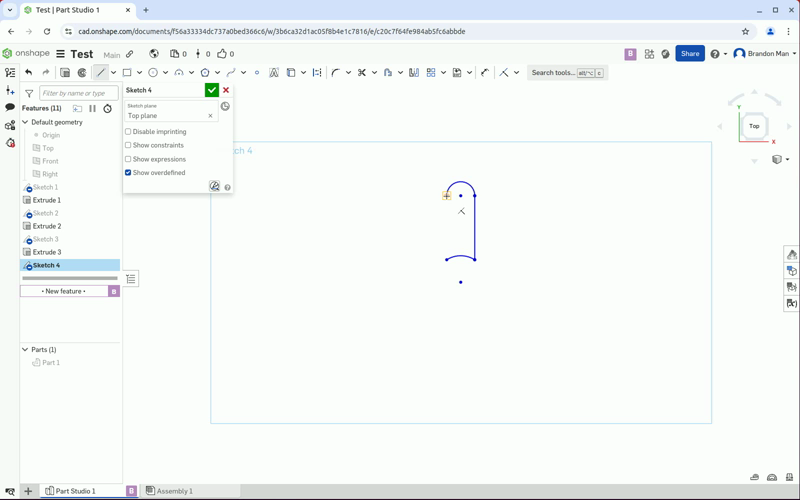
mouse_move(446, 259)
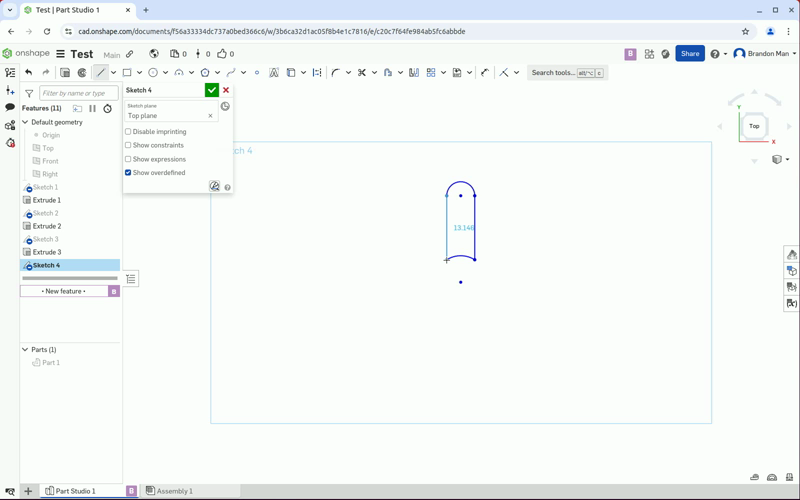
key_up(shift)
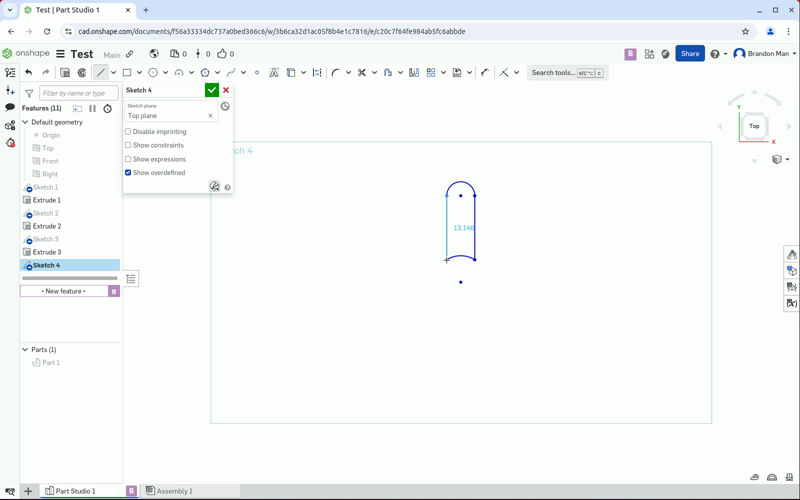
click(446, 259)
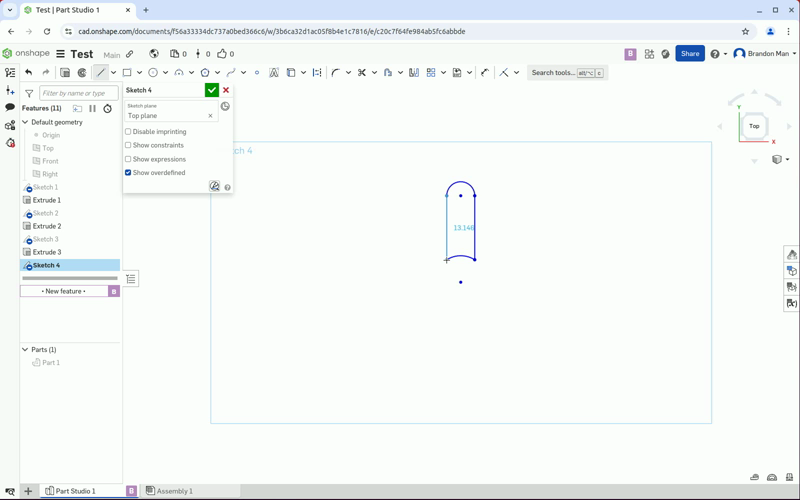
key(esc)
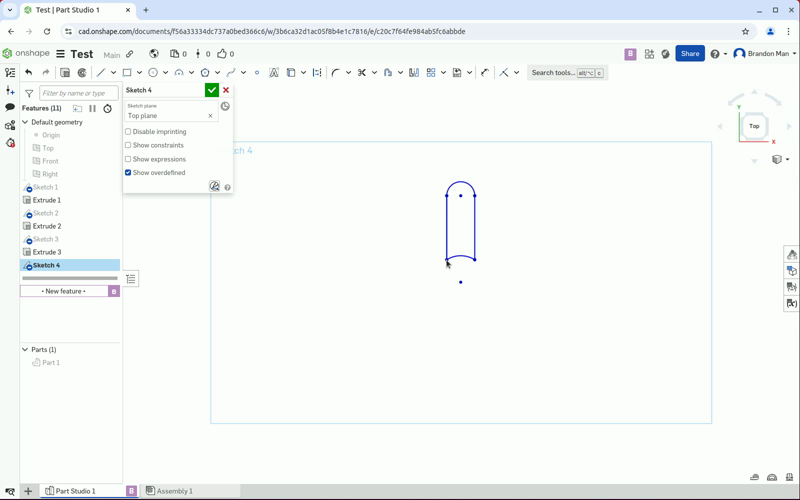
mouse_move(459, 191)
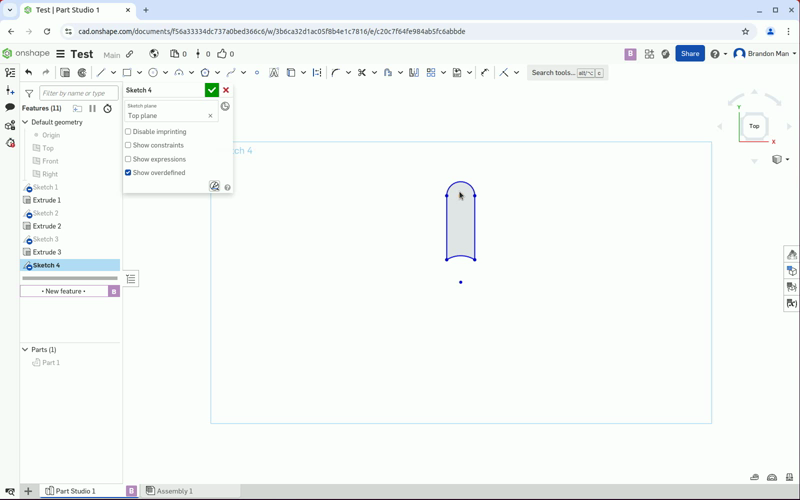
click(459, 191)
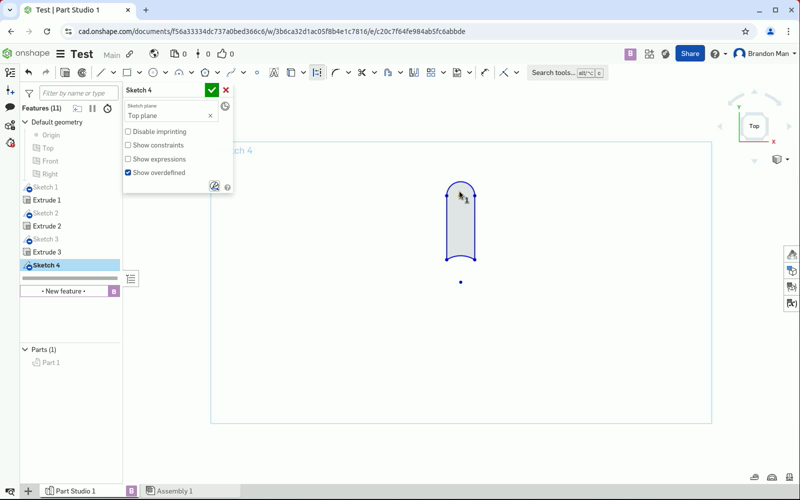
mouse_move(73, 352)
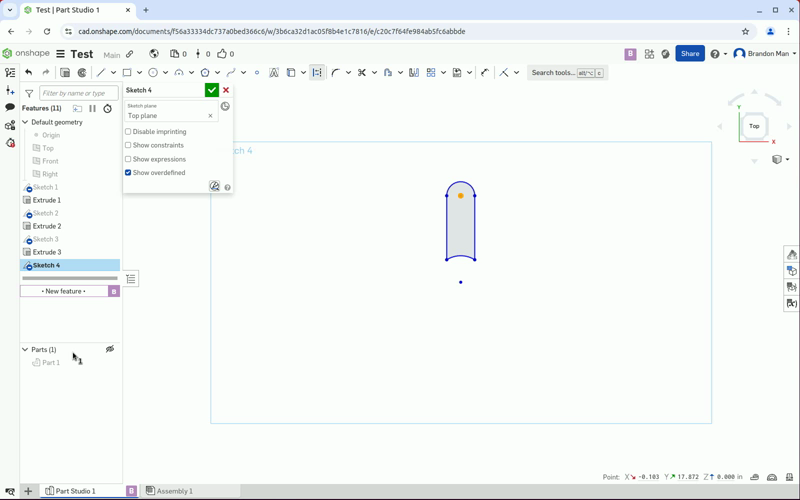
key(shift+y)
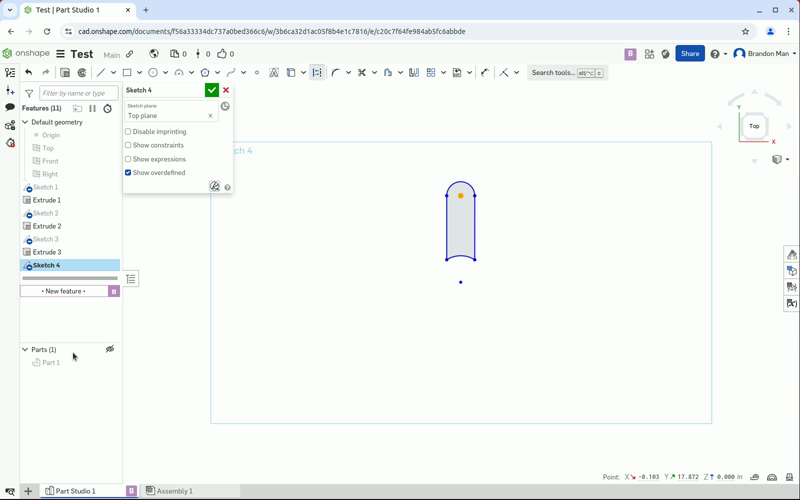
key(shift+e)
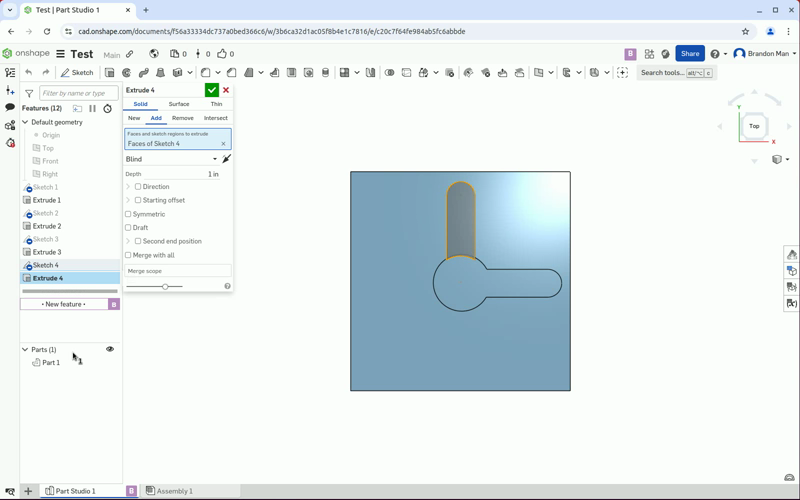
mouse_move(143, 106)
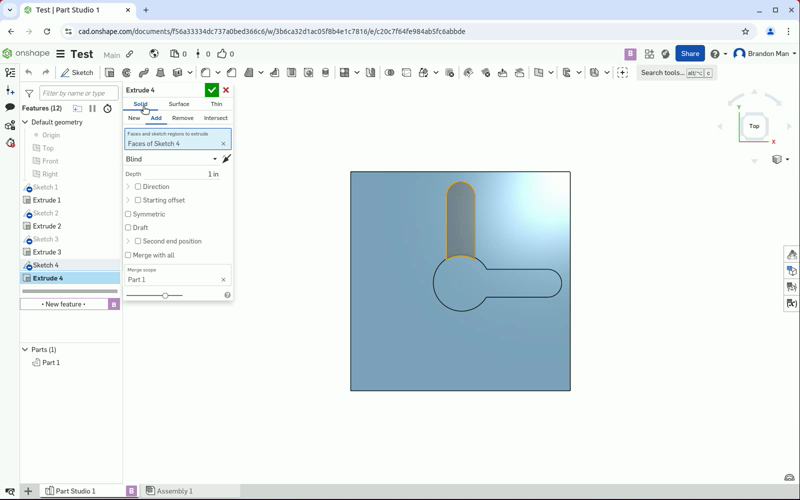
click(143, 106)
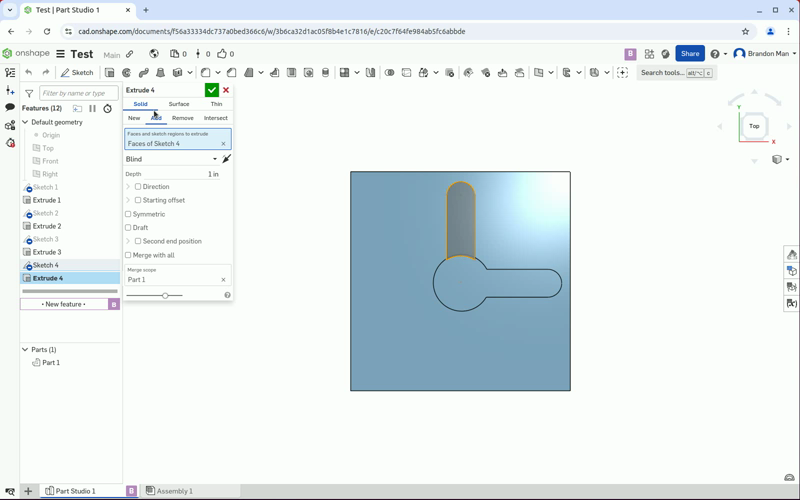
mouse_move(186, 120)
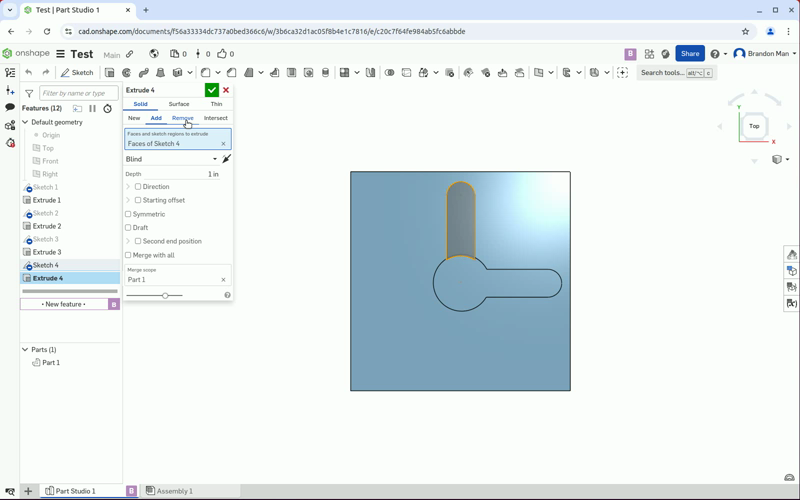
click(186, 120)
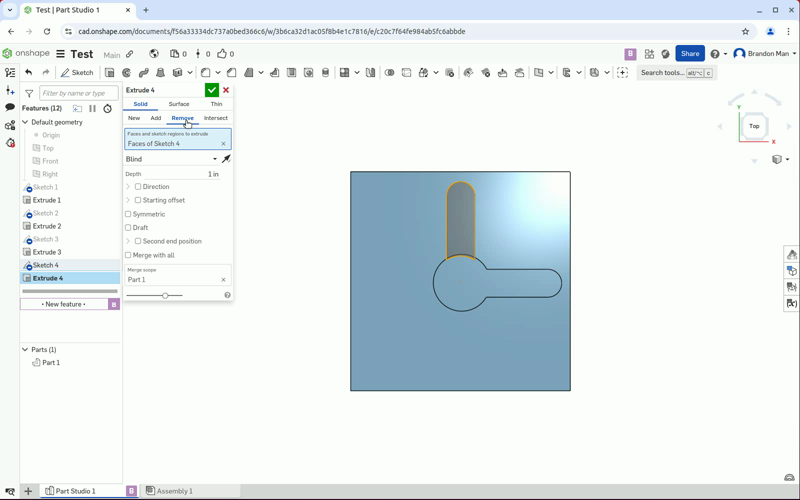
key(tab, 4)
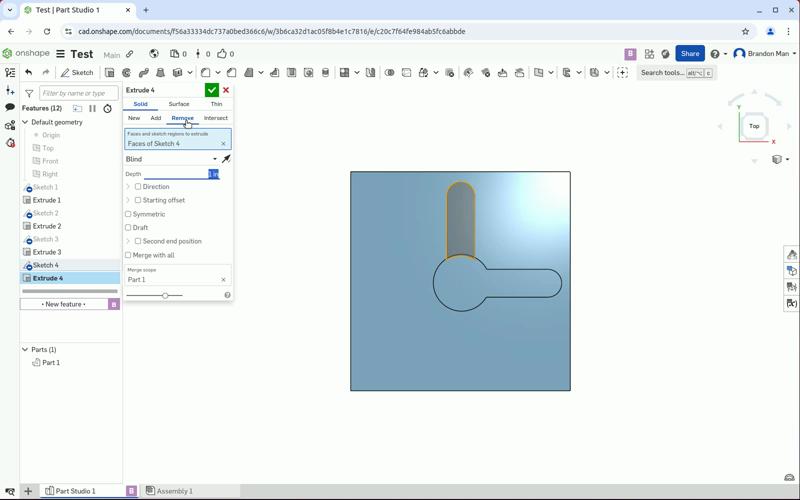
text(12.036)
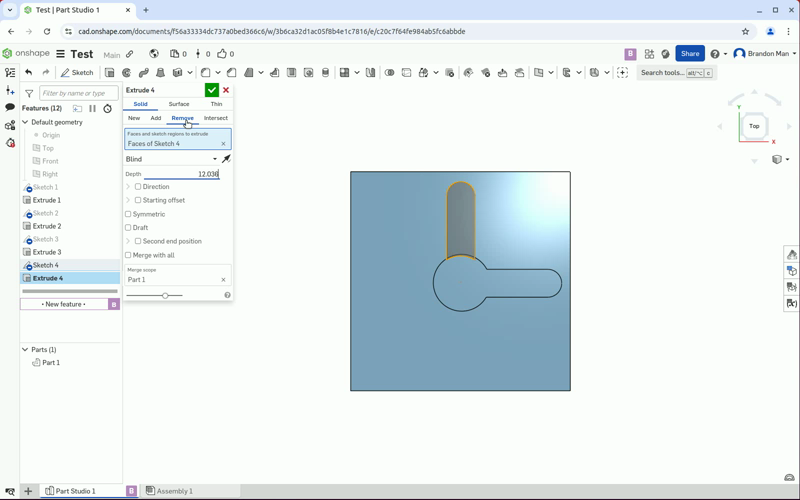
key(tab, 6)
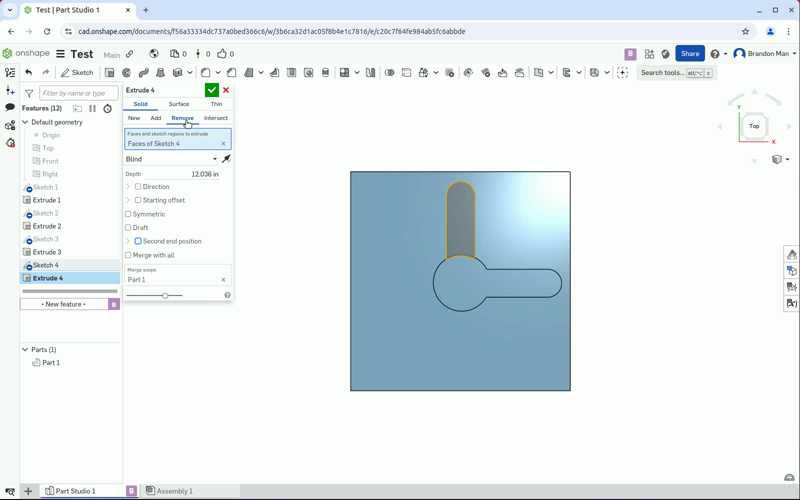
key(space)
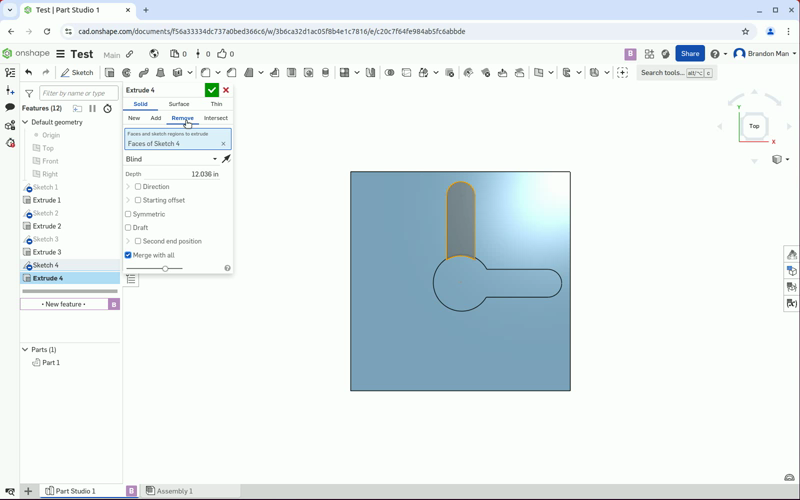
key(enter)
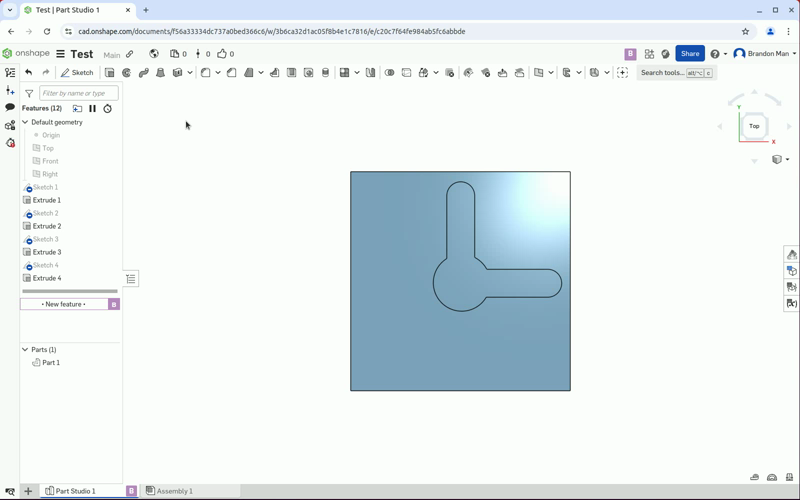
key(shift+h)
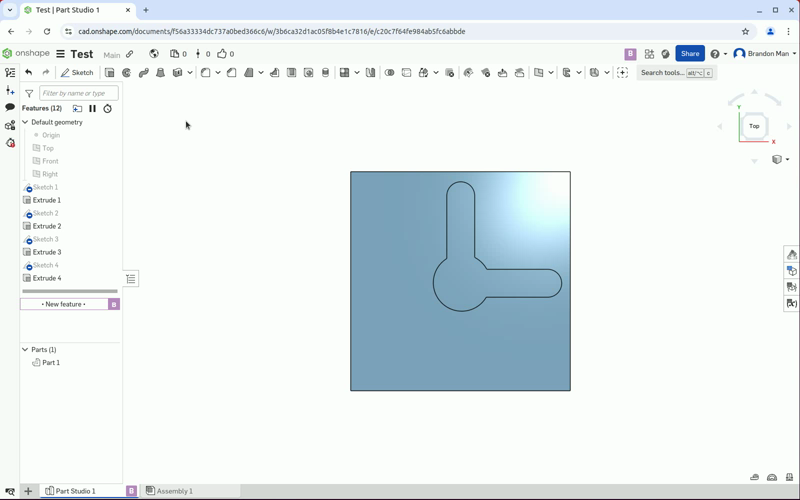
key(shift+h)
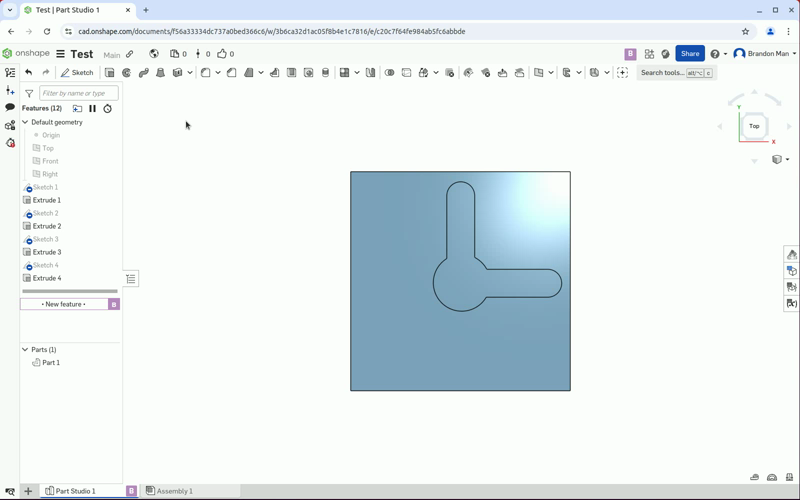
mouse_move(73, 189)
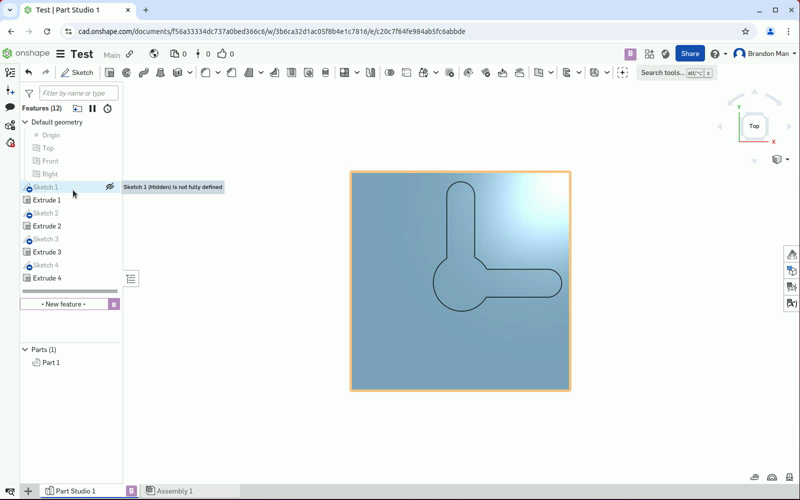
click(73, 189)
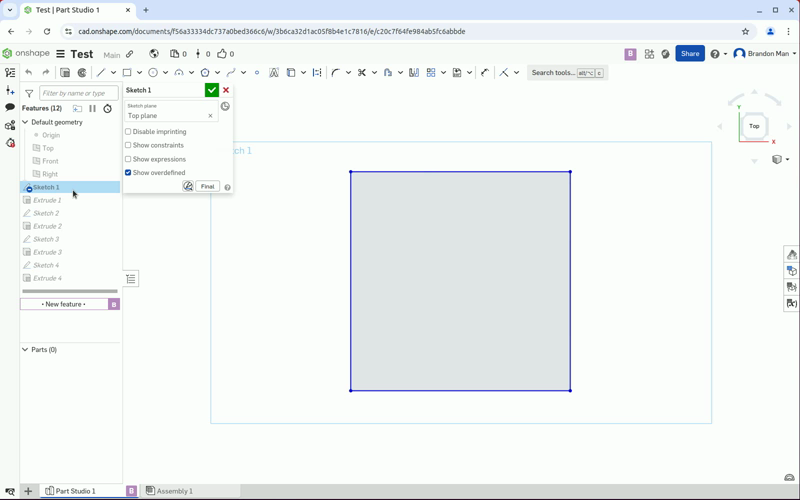
mouse_move(229, 92)
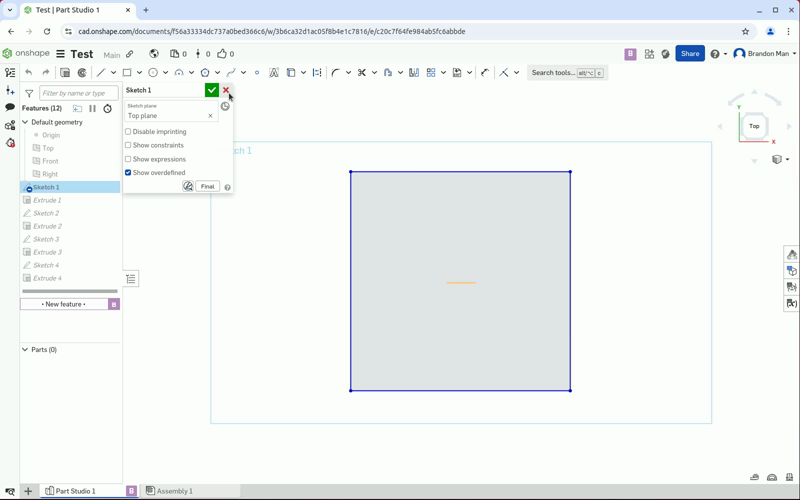
click(229, 92)
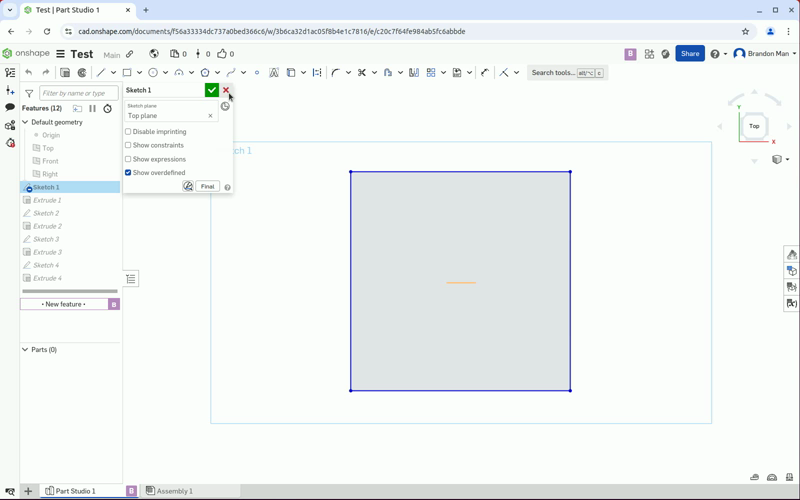
key(shift+s)
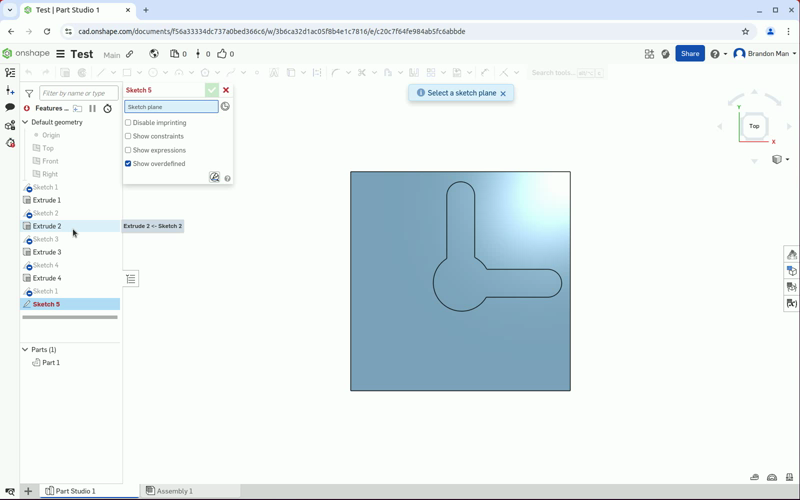
scroll(3)
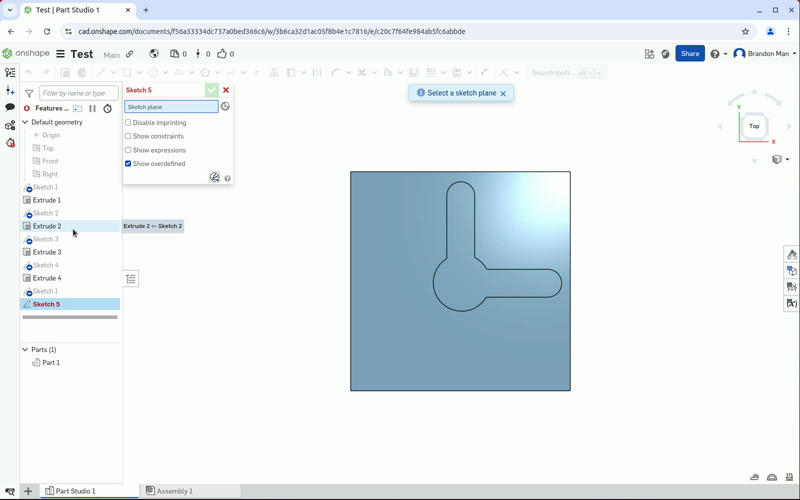
mouse_move(73, 150)
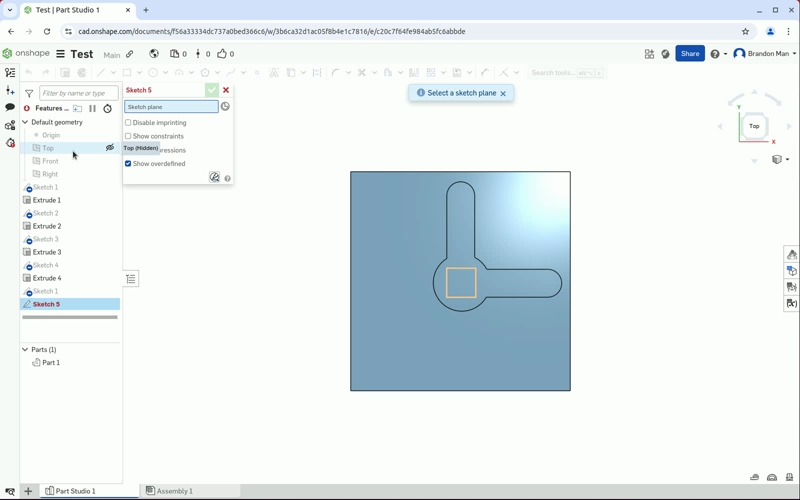
click(73, 150)
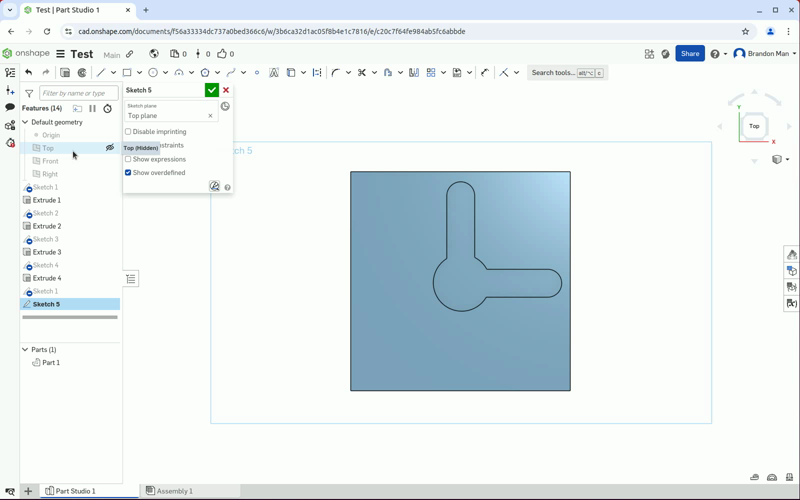
mouse_move(73, 352)
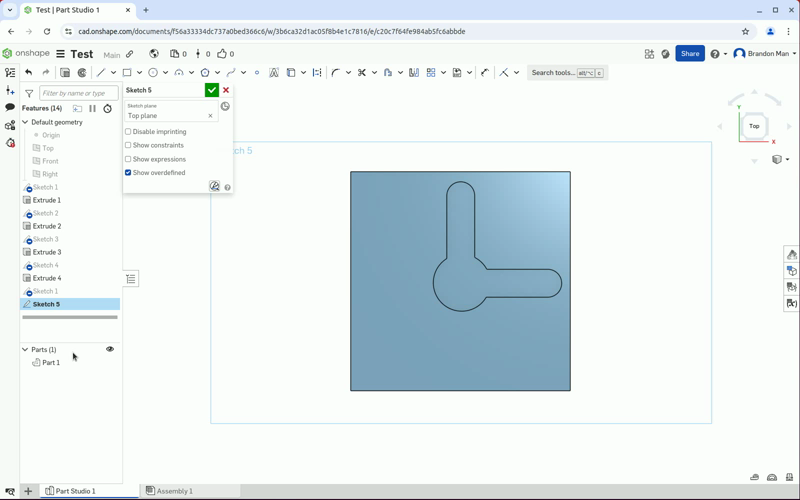
key(y)
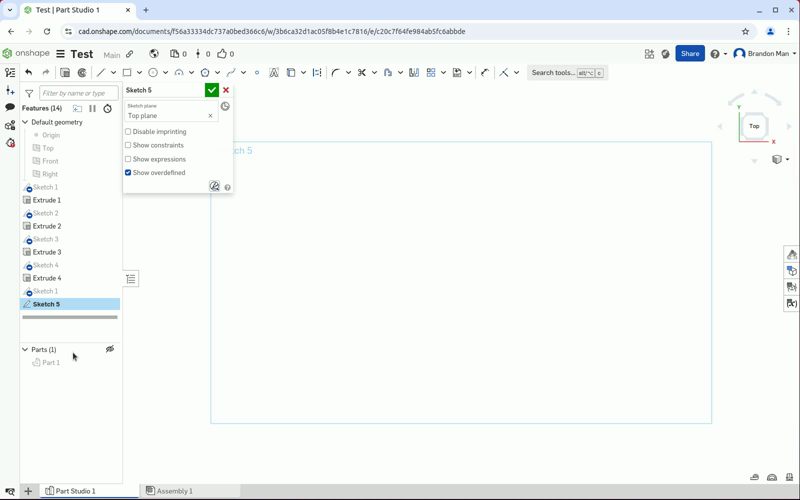
key(l)
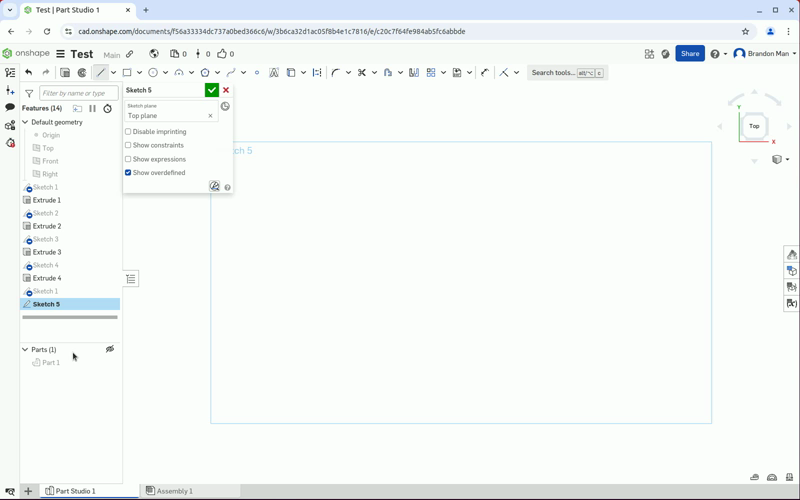
key_down(shift)
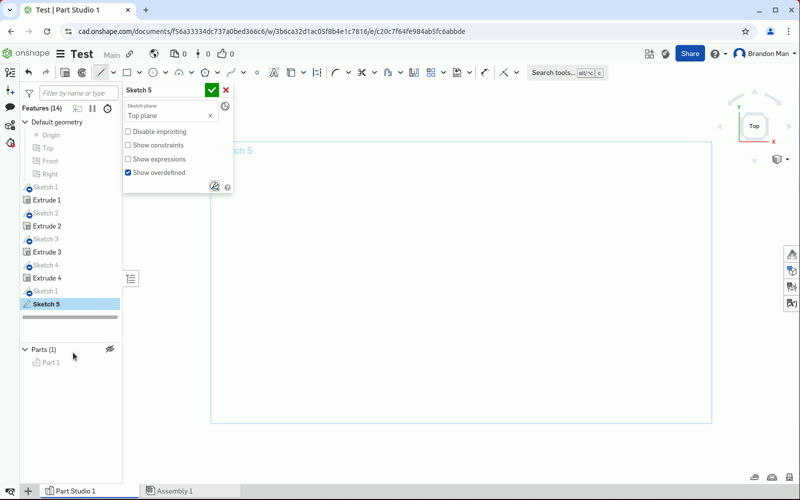
mouse_move(372, 297)
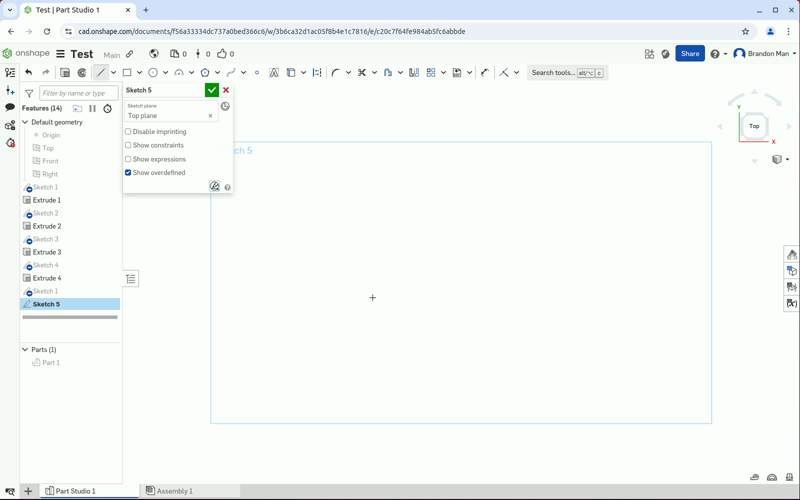
click(372, 297)
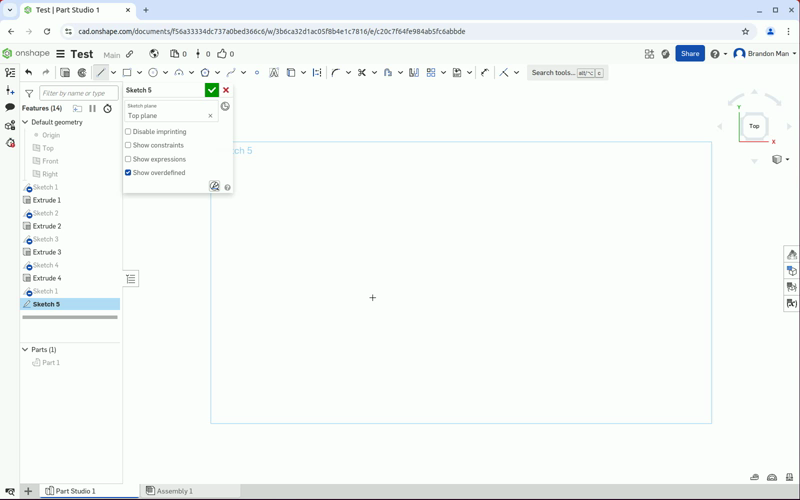
key_up(shift)
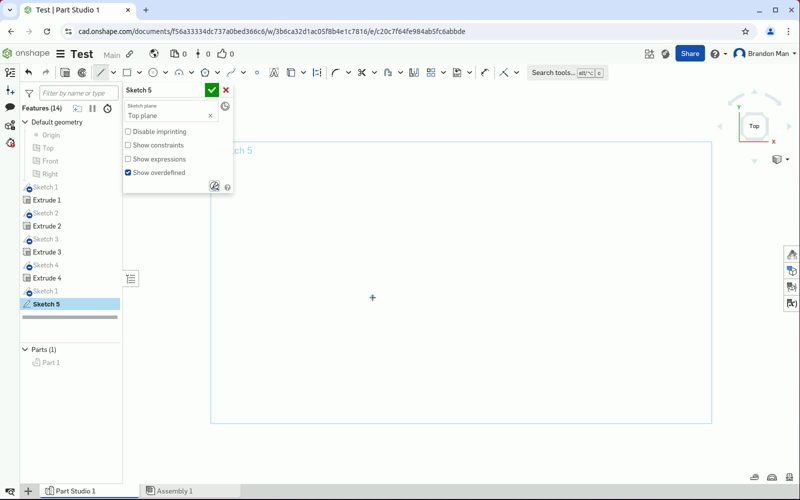
key_down(shift)
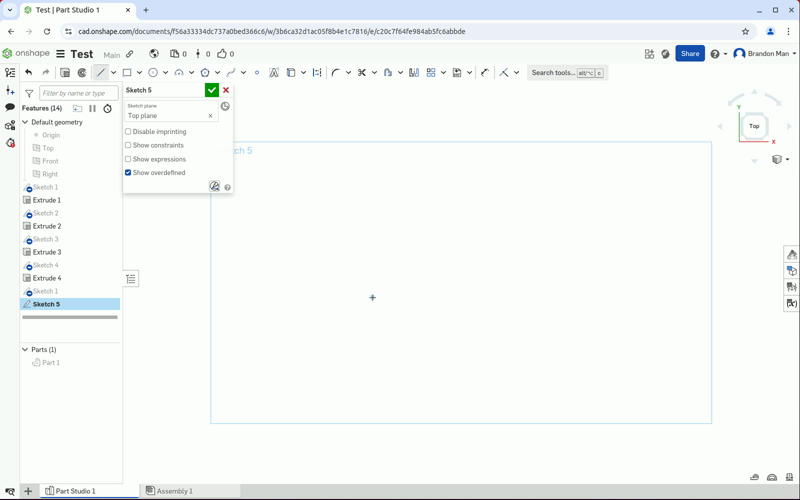
mouse_move(436, 297)
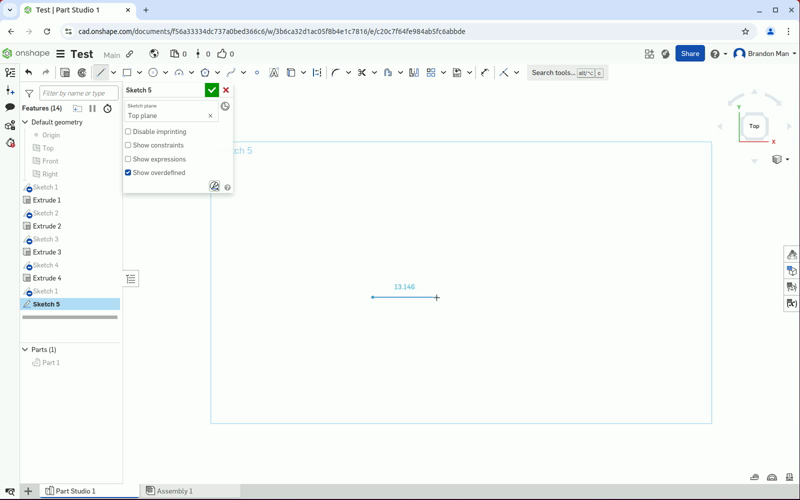
click(436, 297)
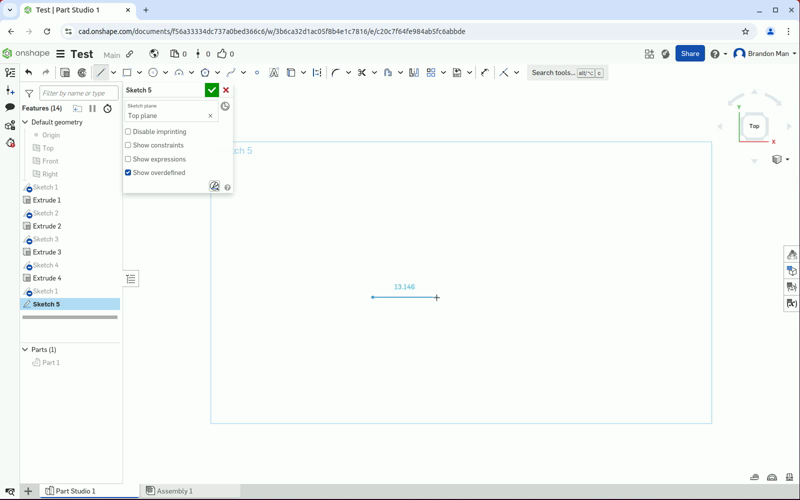
key_up(shift)
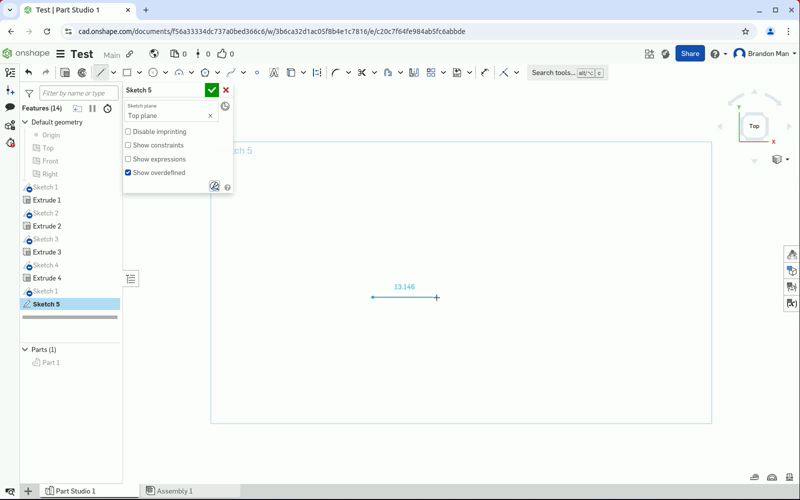
key(esc)
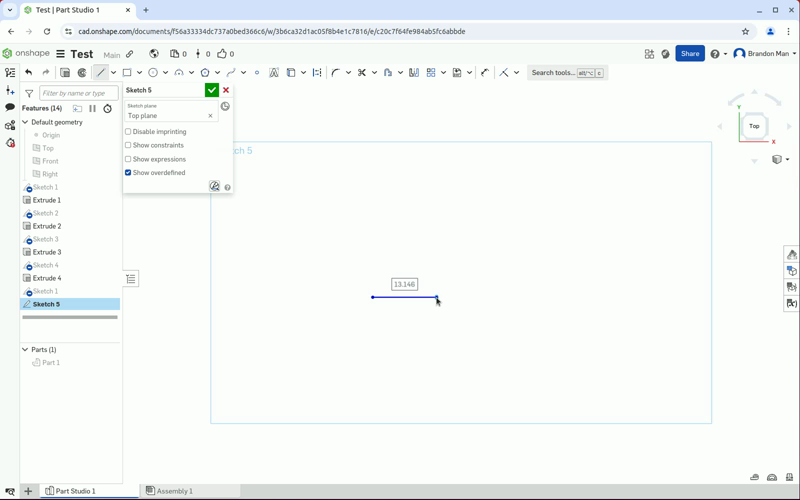
key(a)
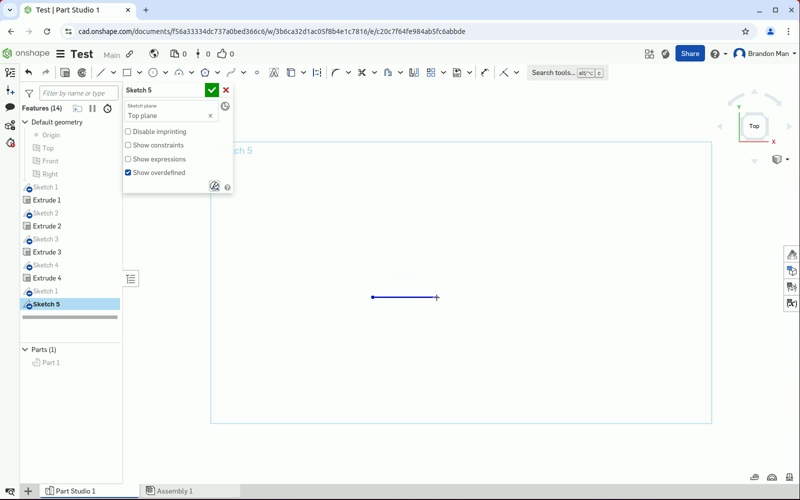
mouse_move(436, 297)
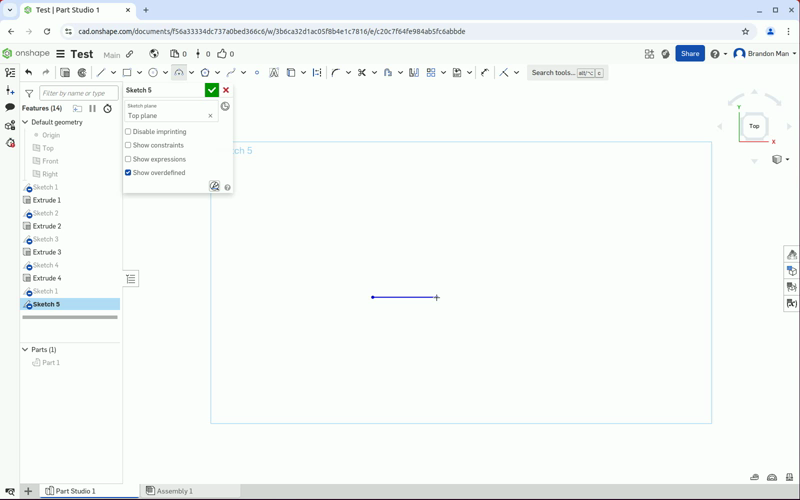
click(436, 297)
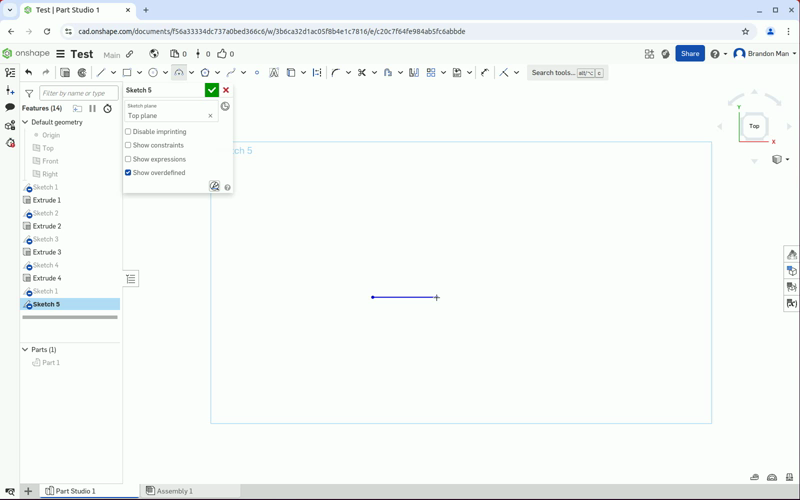
key_down(shift)
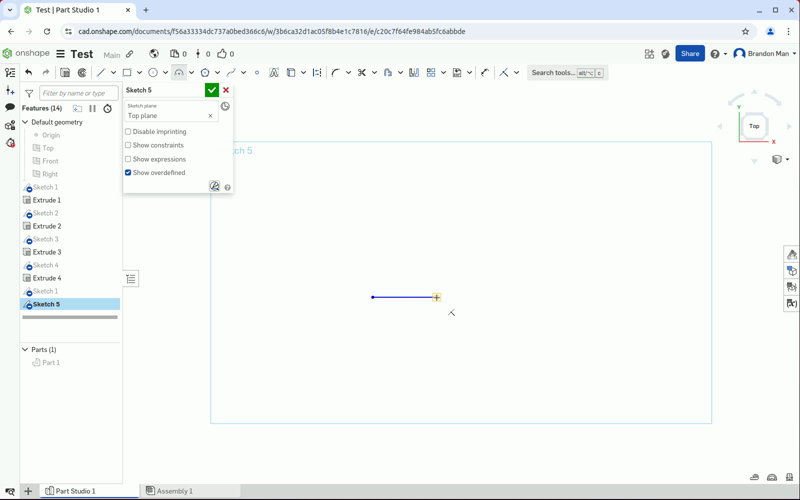
mouse_move(436, 269)
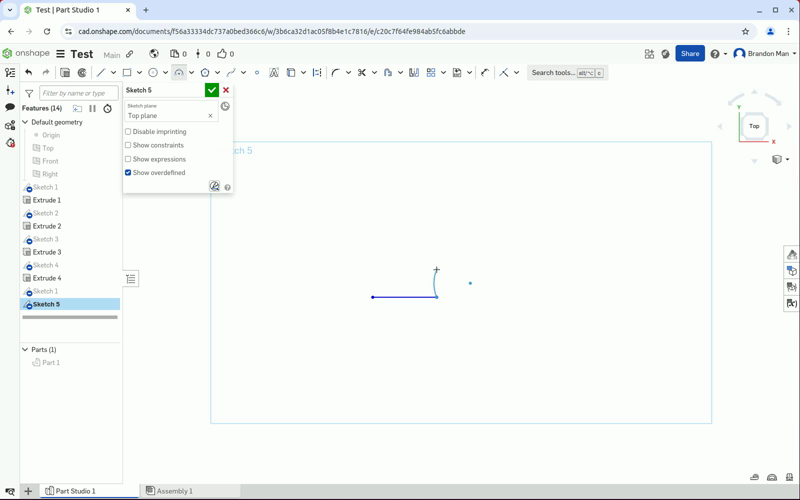
click(436, 269)
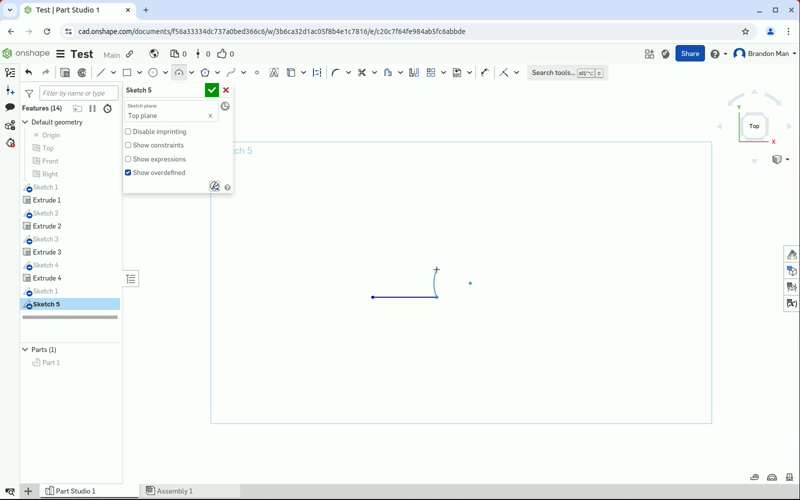
mouse_move(432, 283)
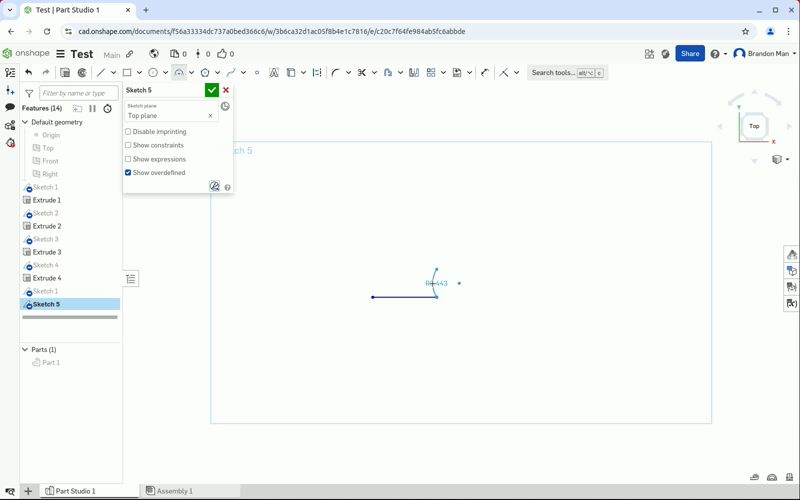
click(432, 283)
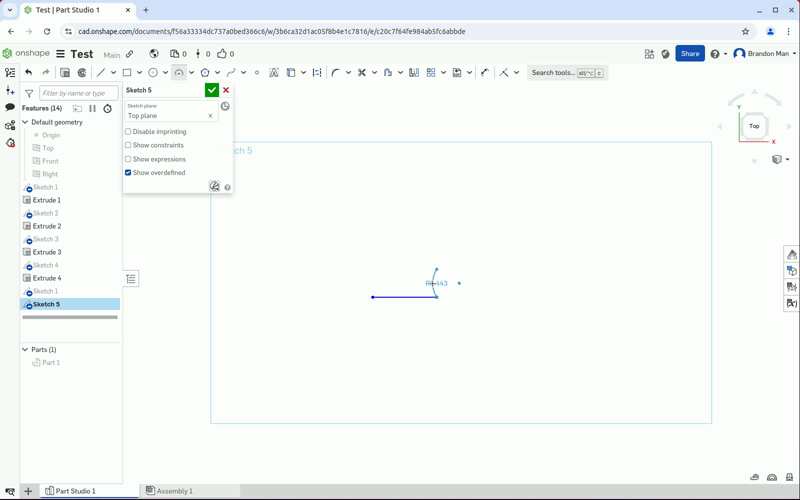
key_up(shift)
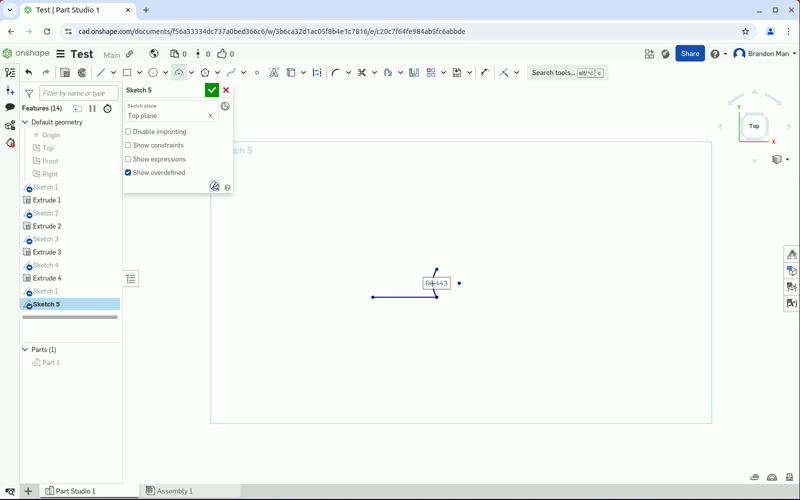
key(esc)
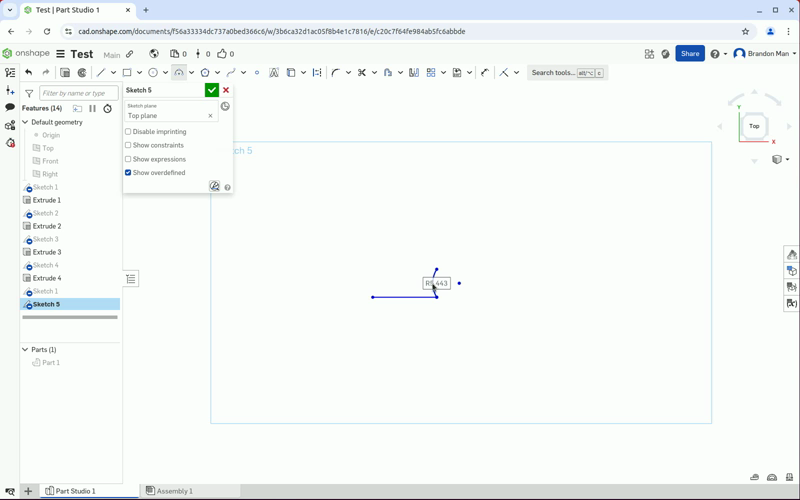
key(l)
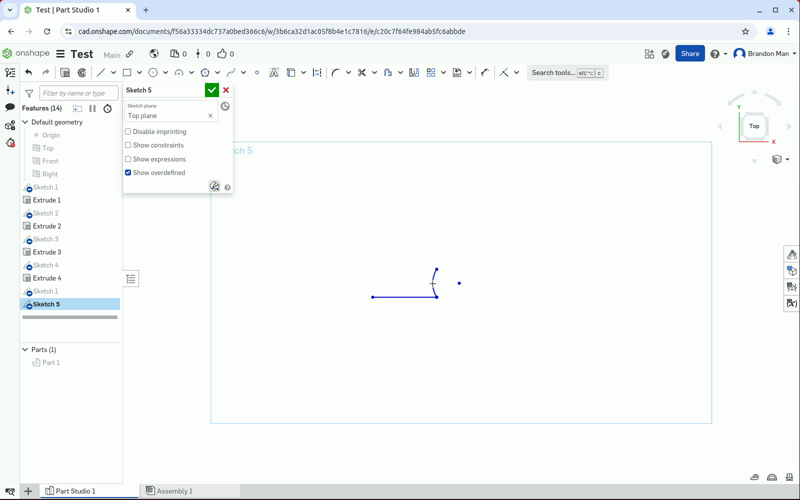
mouse_move(436, 269)
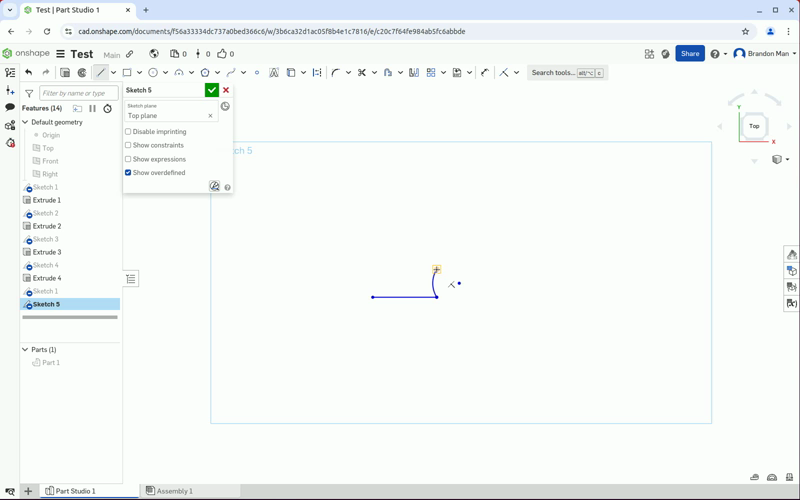
click(436, 269)
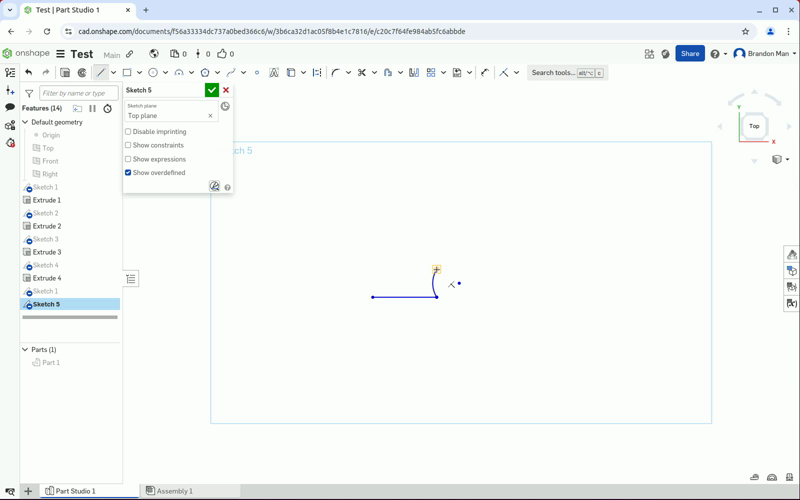
key_down(shift)
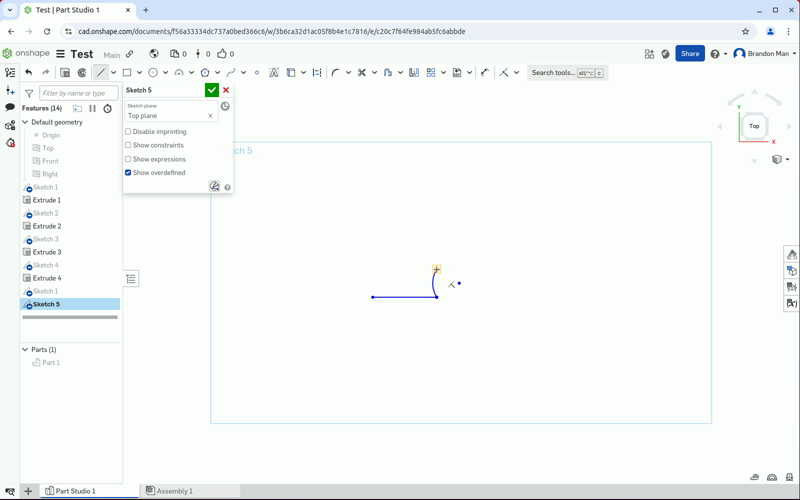
mouse_move(372, 269)
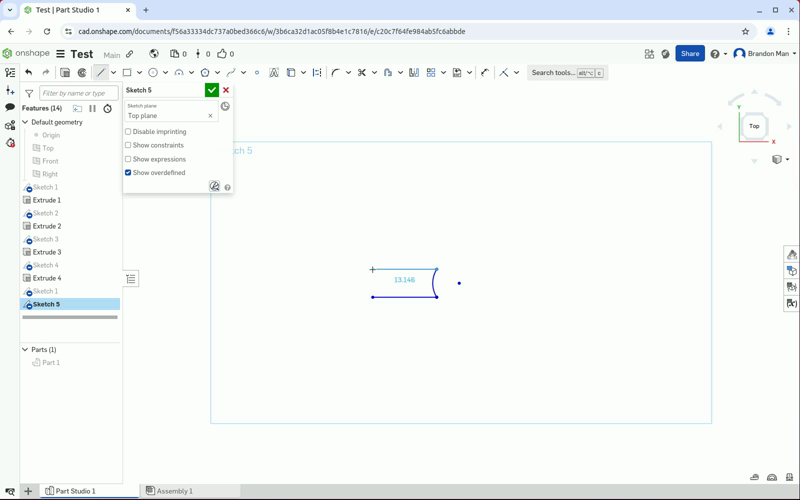
click(372, 269)
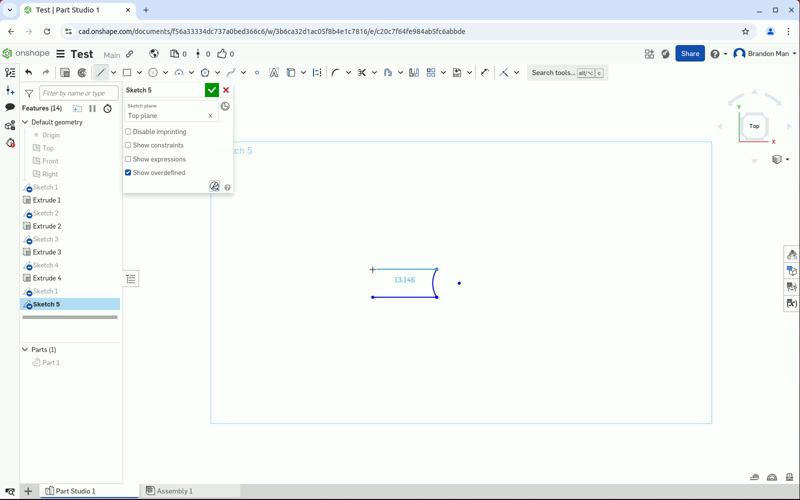
key_up(shift)
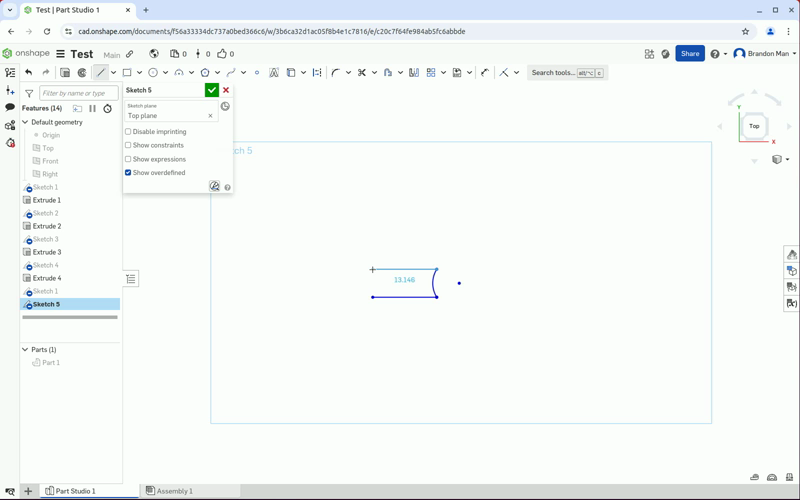
key(esc)
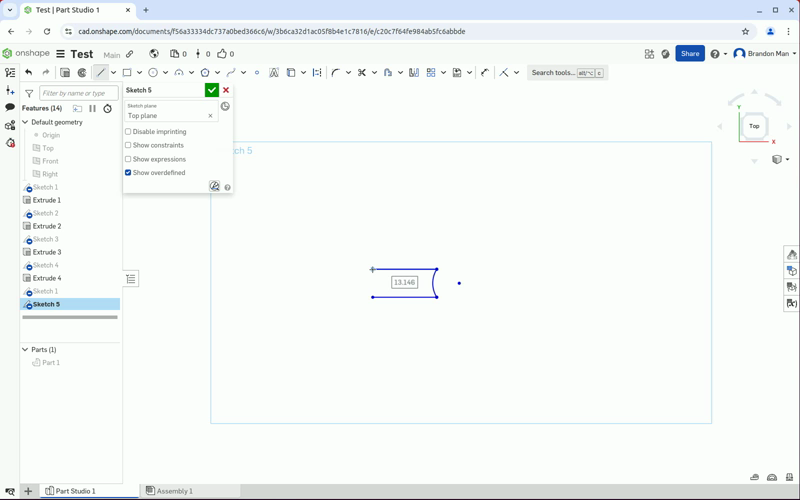
key(a)
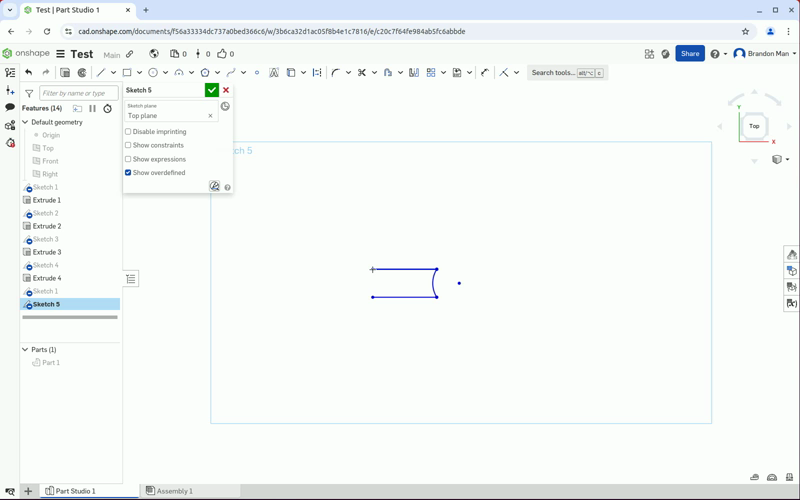
mouse_move(372, 269)
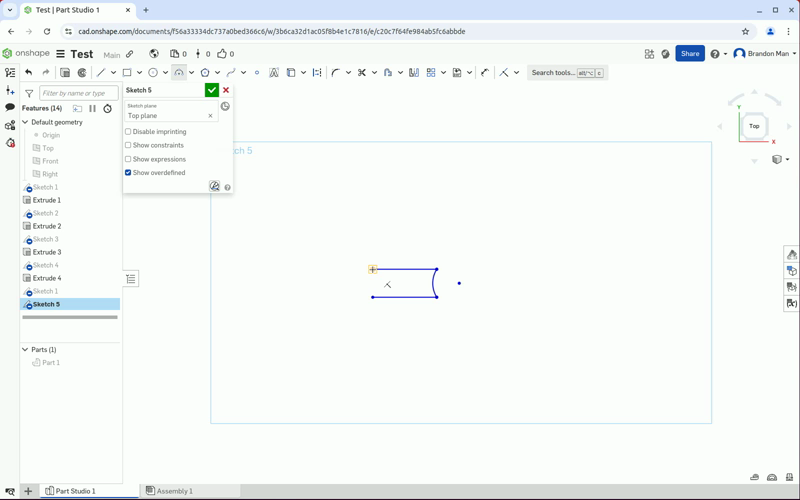
click(372, 269)
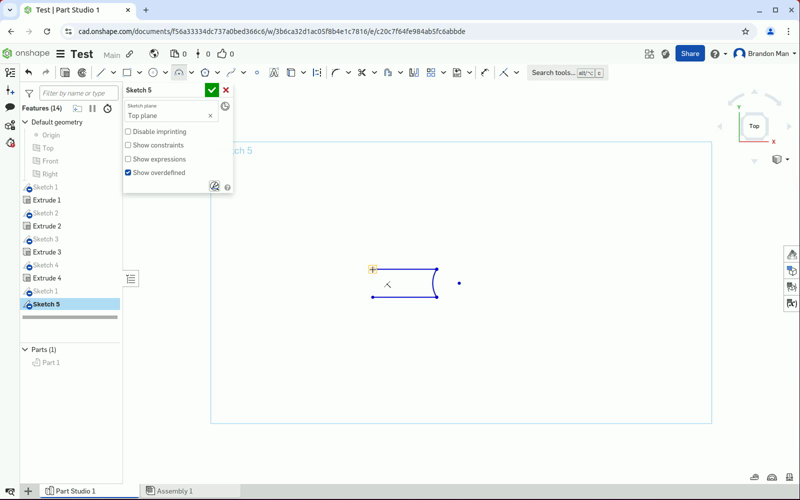
mouse_move(372, 297)
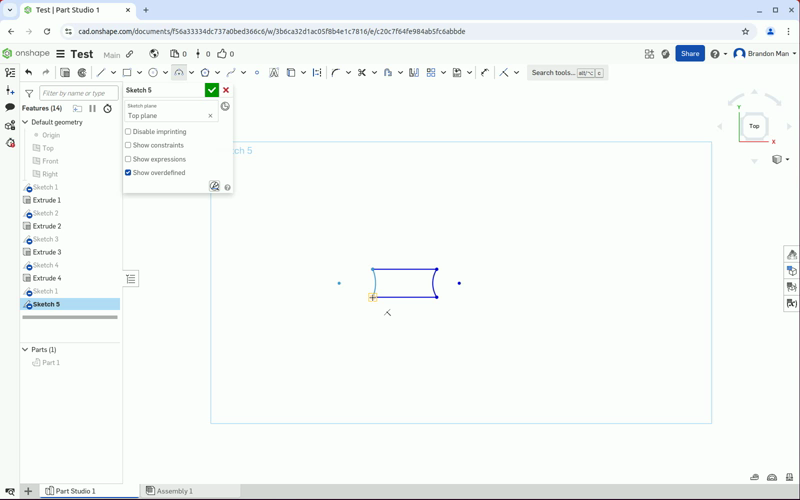
click(372, 297)
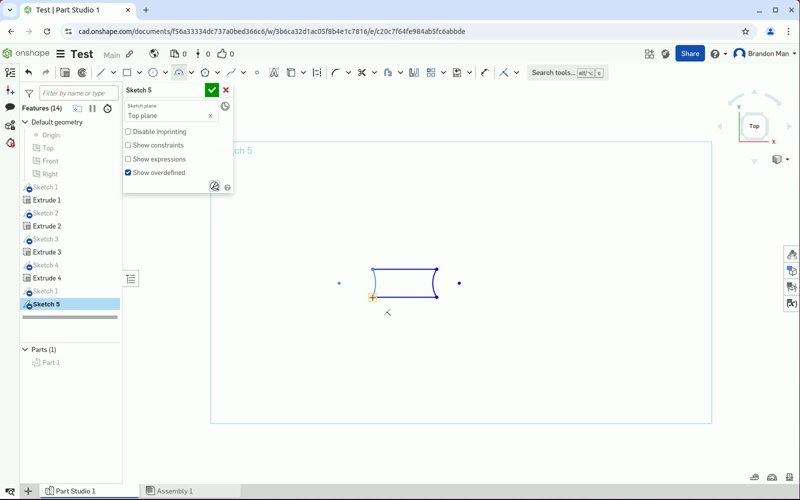
key_down(shift)
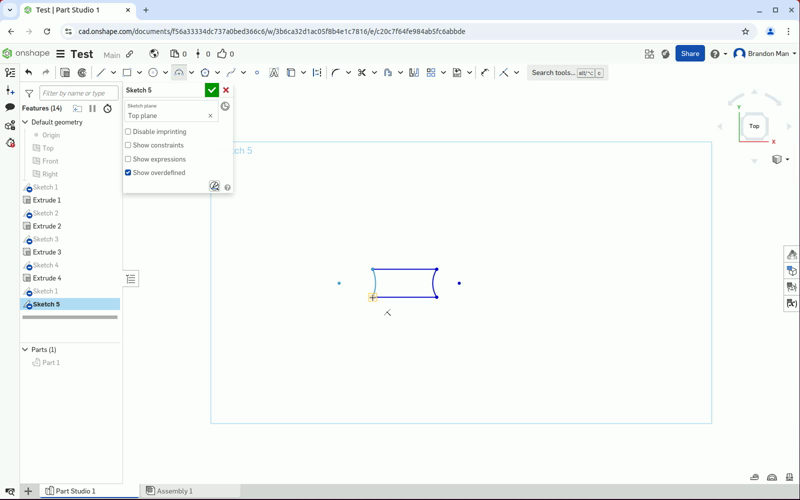
mouse_move(359, 283)
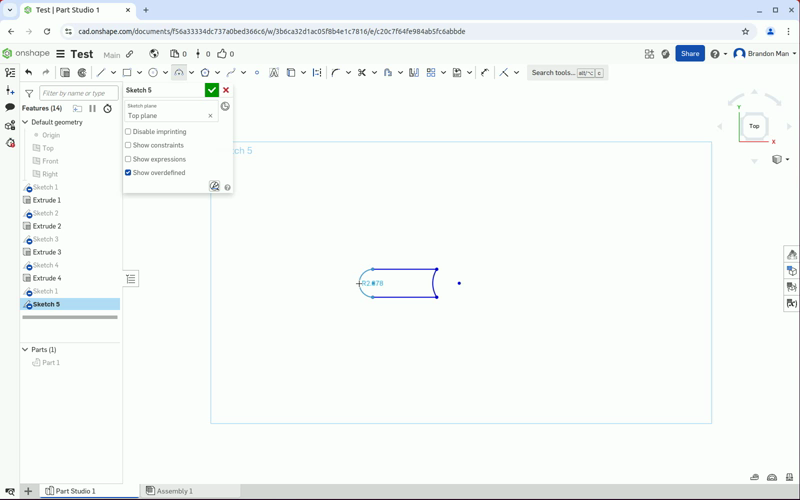
click(359, 283)
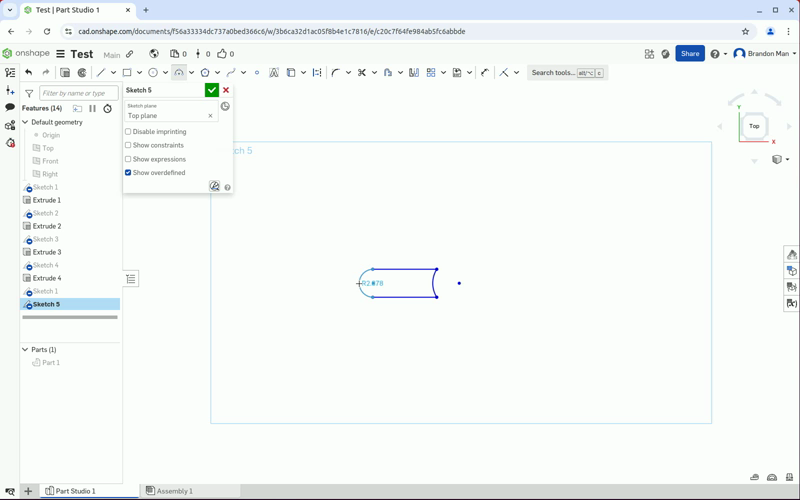
key_up(shift)
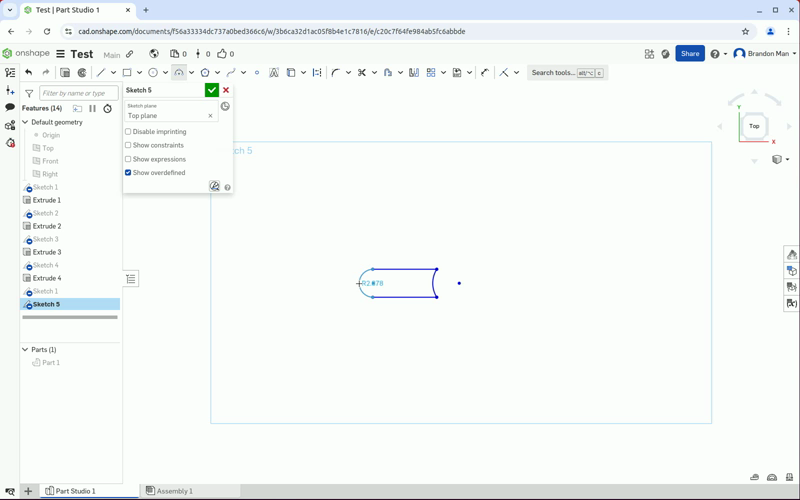
key(esc)
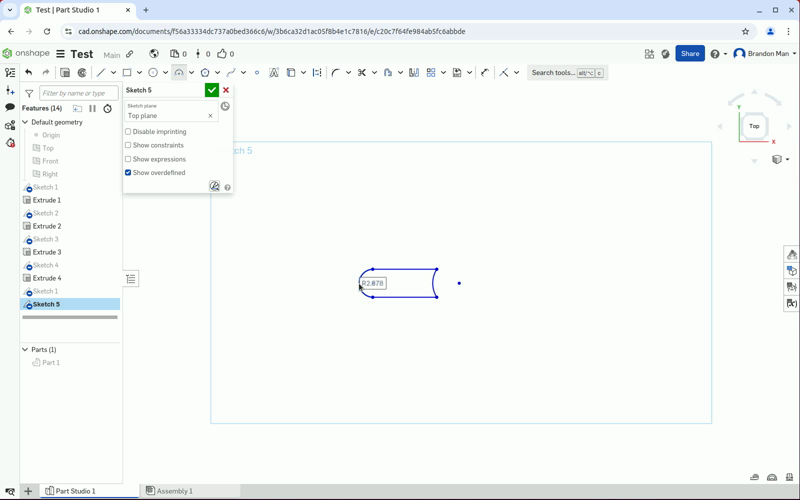
mouse_move(391, 273)
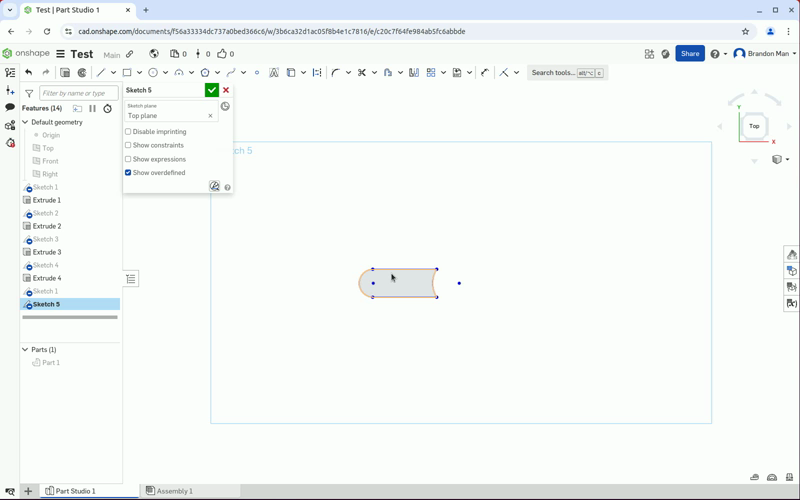
click(391, 273)
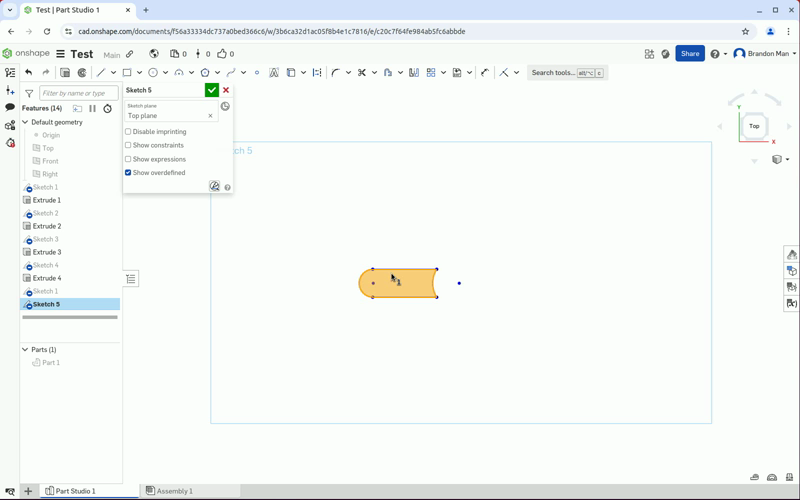
mouse_move(73, 352)
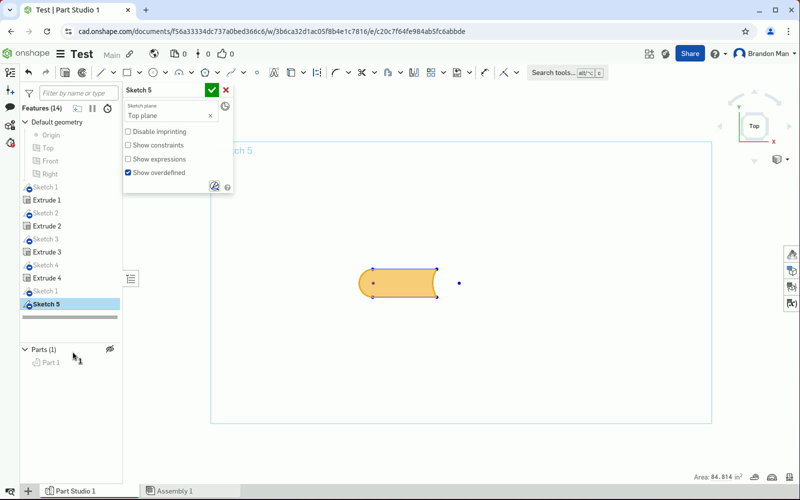
key(shift+y)
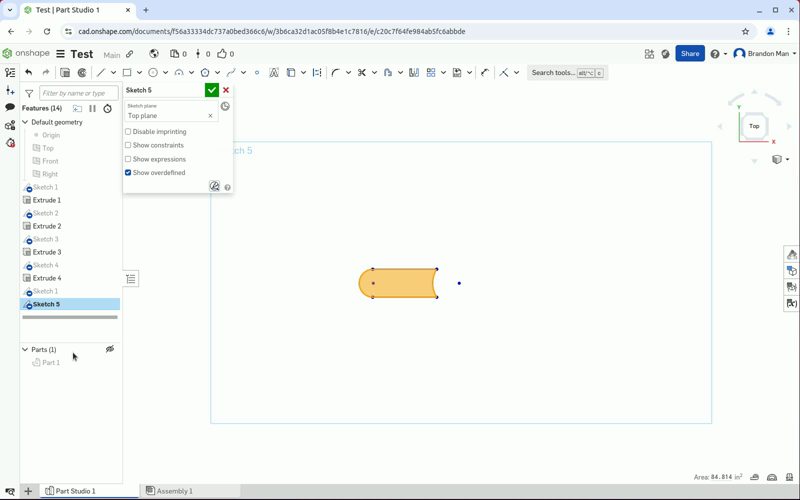
key(shift+e)
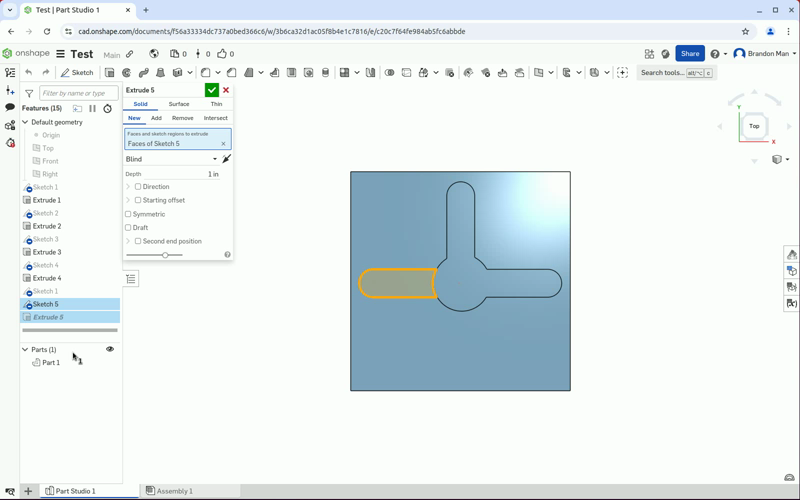
mouse_move(143, 106)
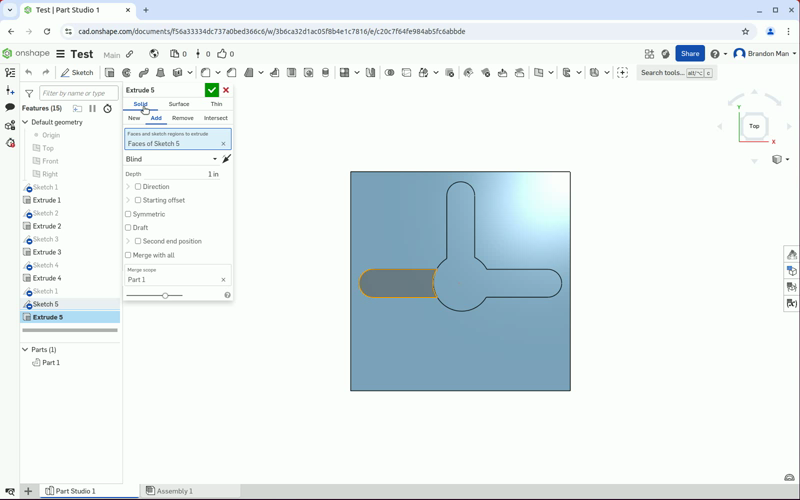
click(143, 106)
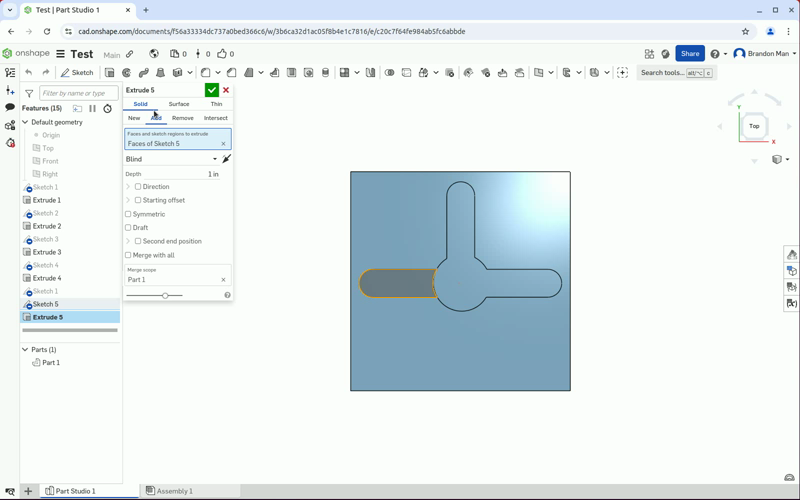
mouse_move(186, 120)
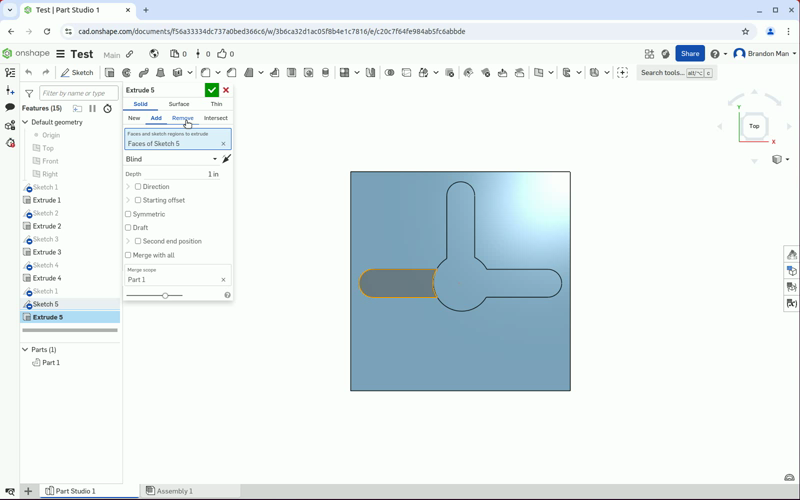
click(186, 120)
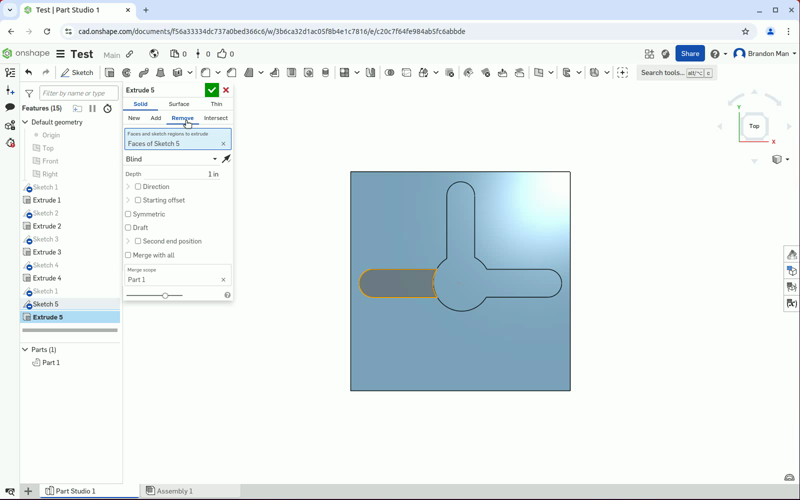
key(tab, 4)
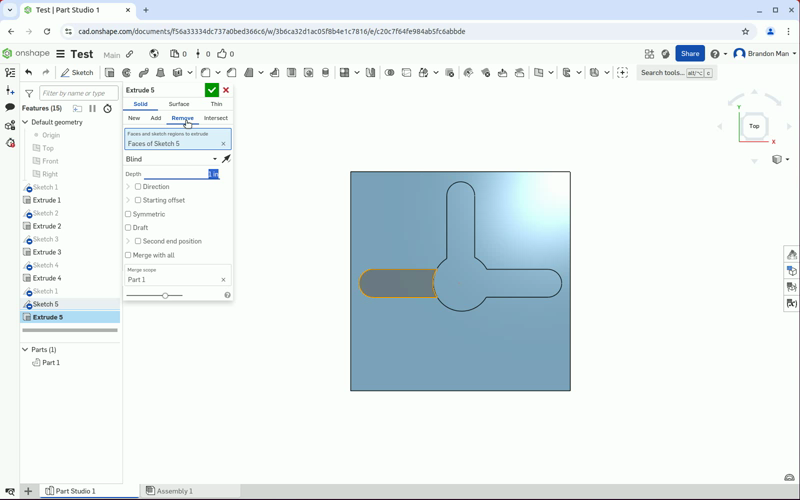
text(12.036)
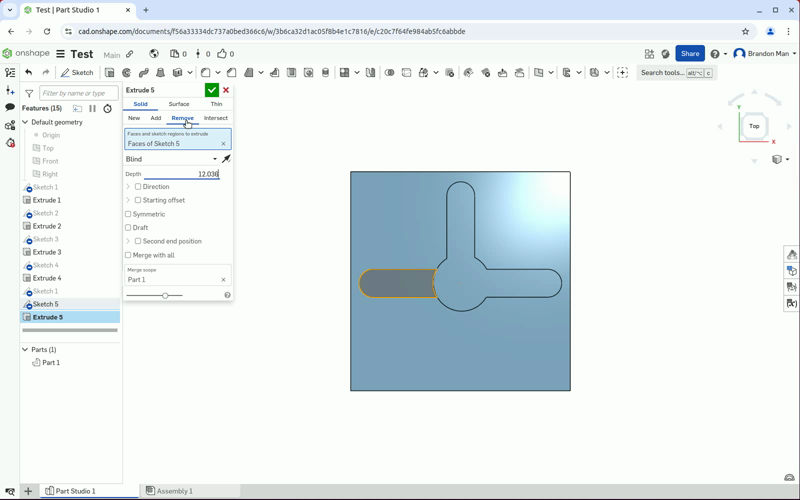
key(tab, 6)
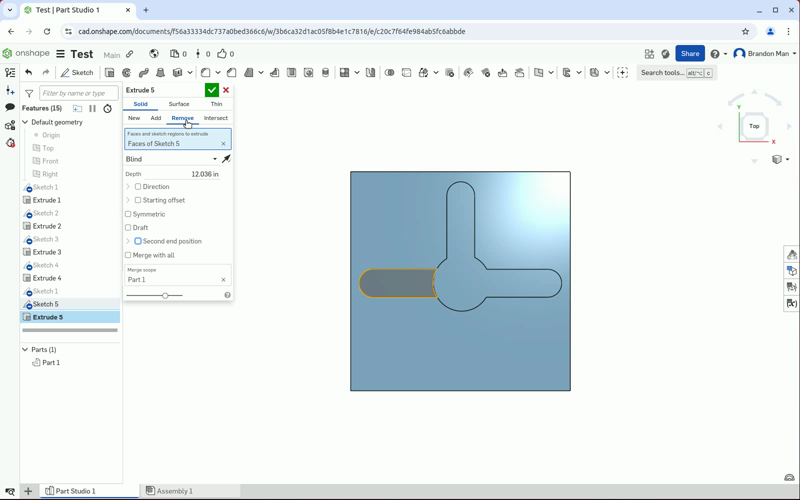
key(space)
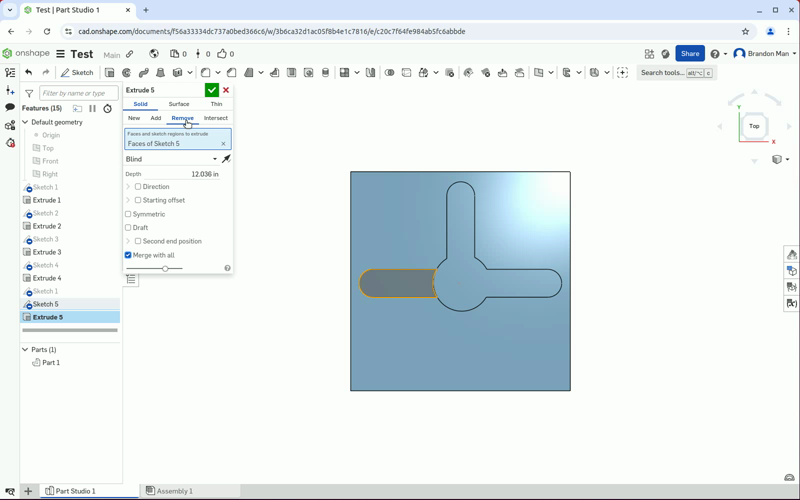
key(enter)
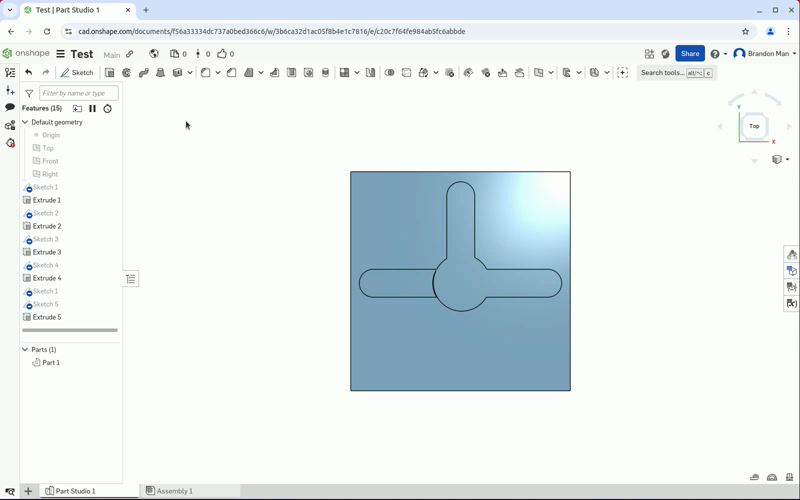
key(shift+h)
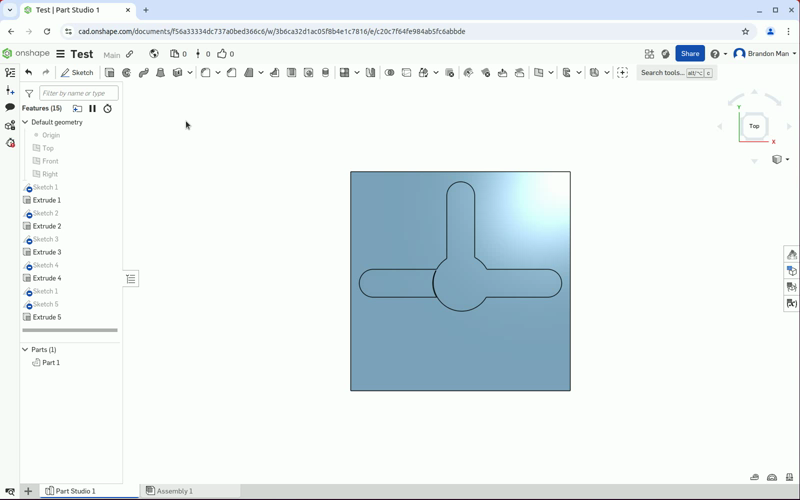
key(shift+h)
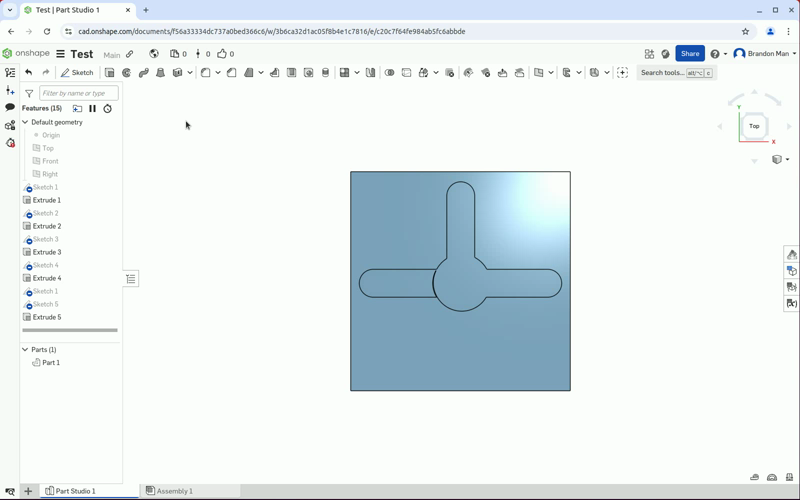
mouse_move(73, 189)
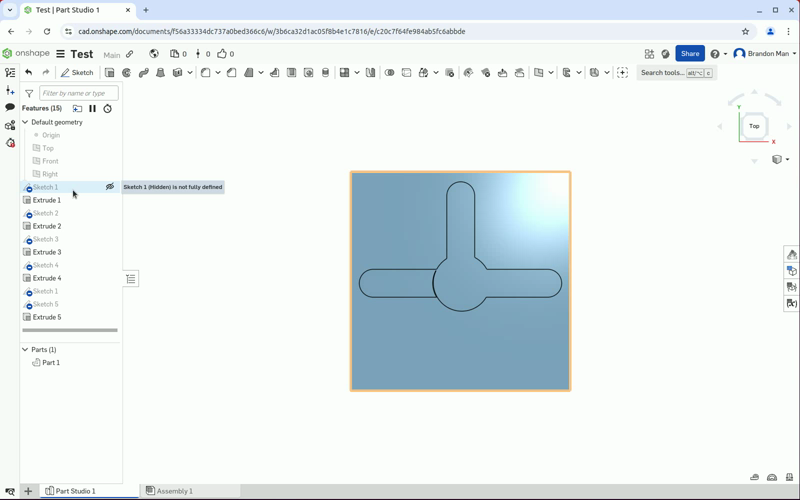
click(73, 189)
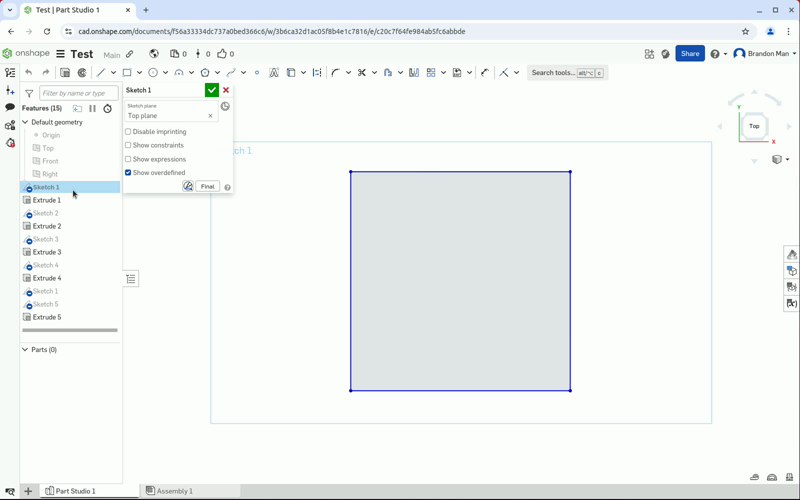
mouse_move(229, 92)
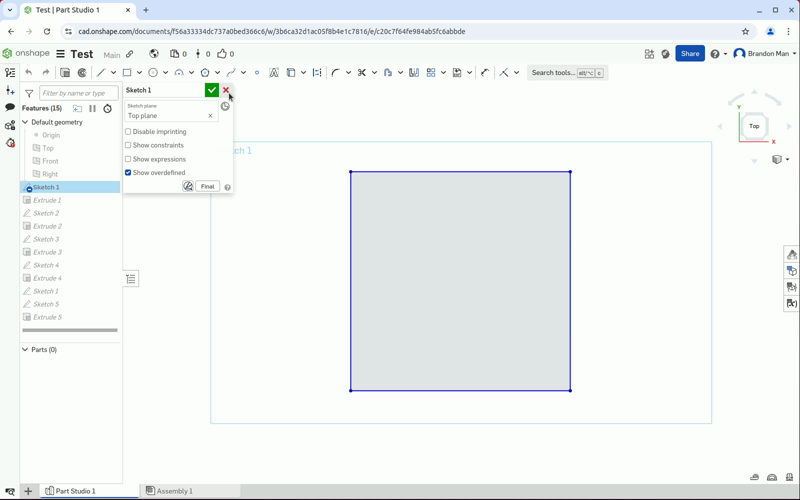
click(229, 92)
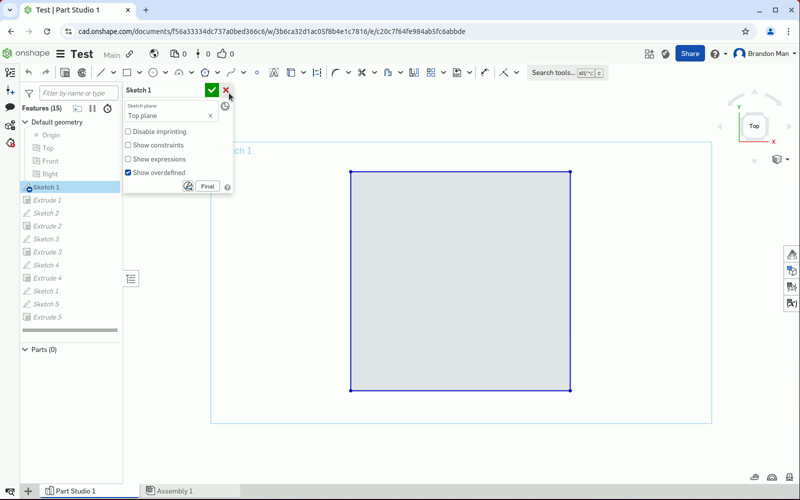
key(shift+s)
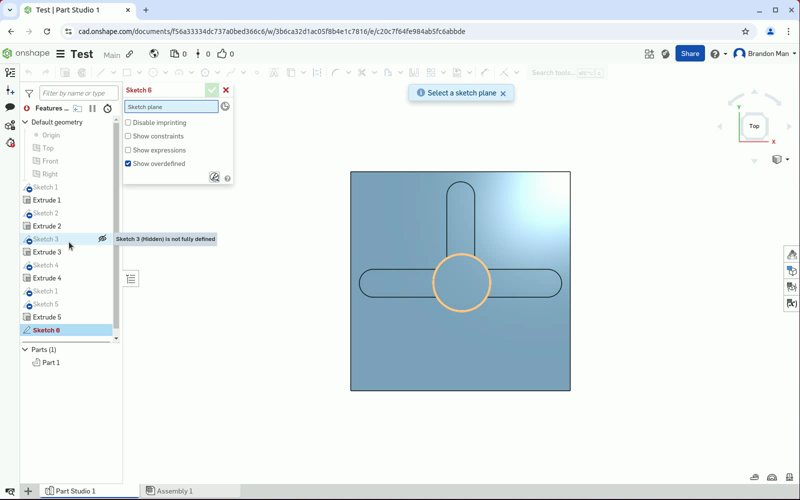
scroll(3)
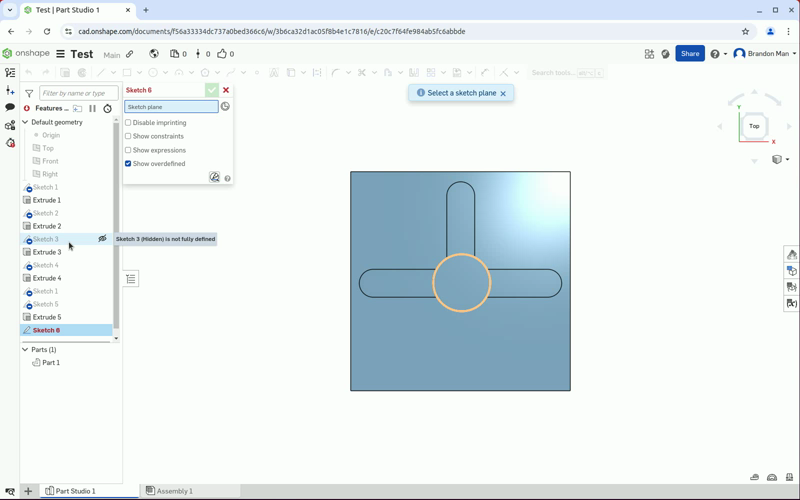
mouse_move(69, 150)
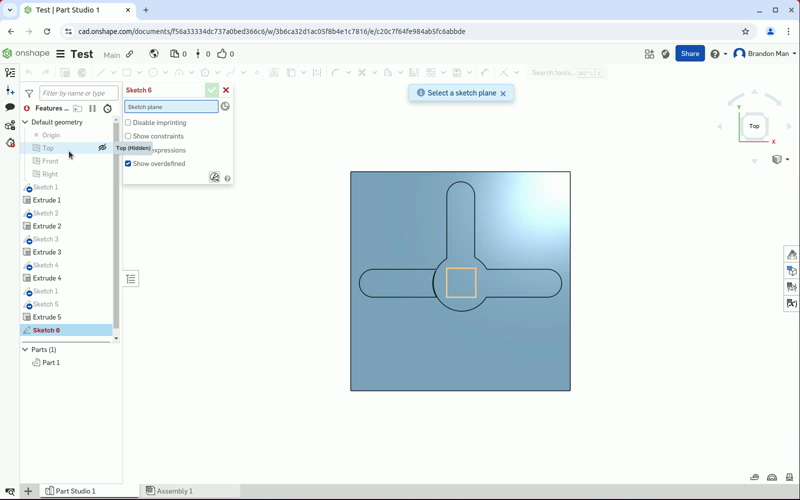
click(69, 150)
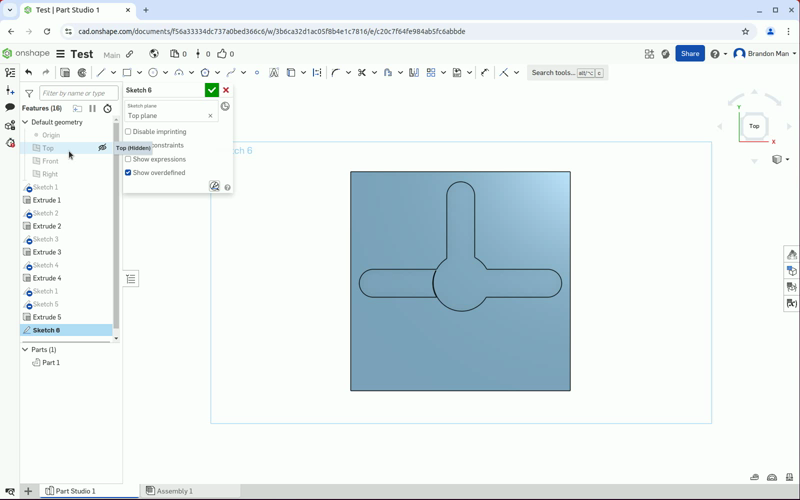
mouse_move(73, 352)
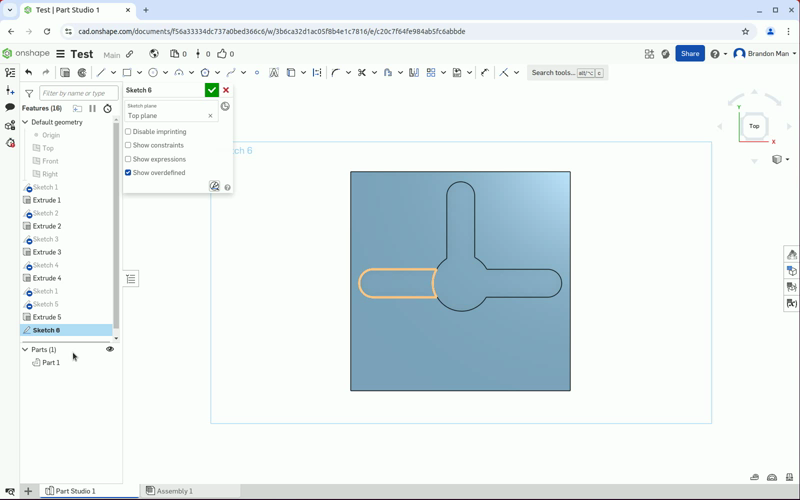
key(y)
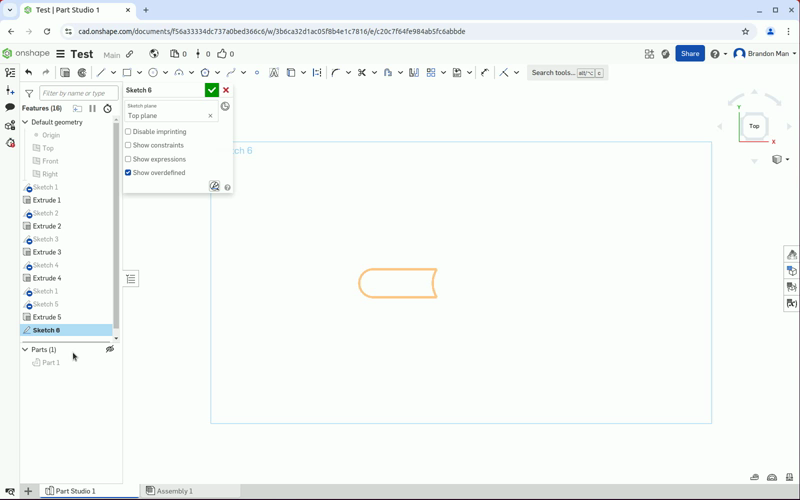
key(a)
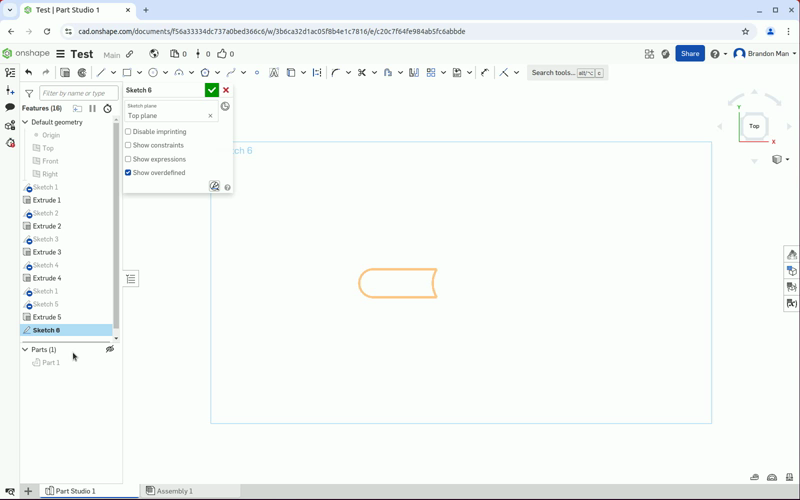
key_down(shift)
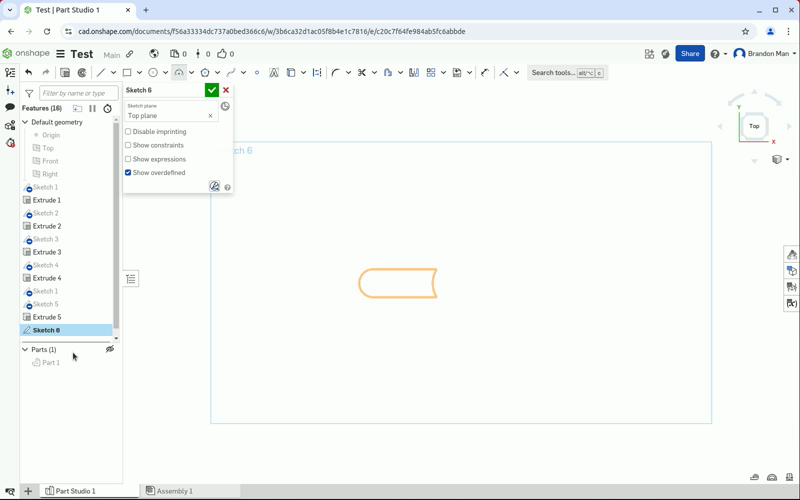
mouse_move(446, 370)
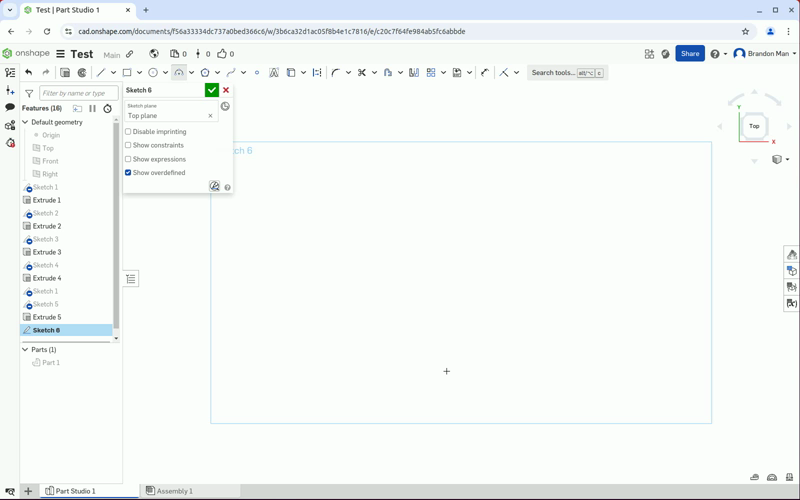
click(446, 370)
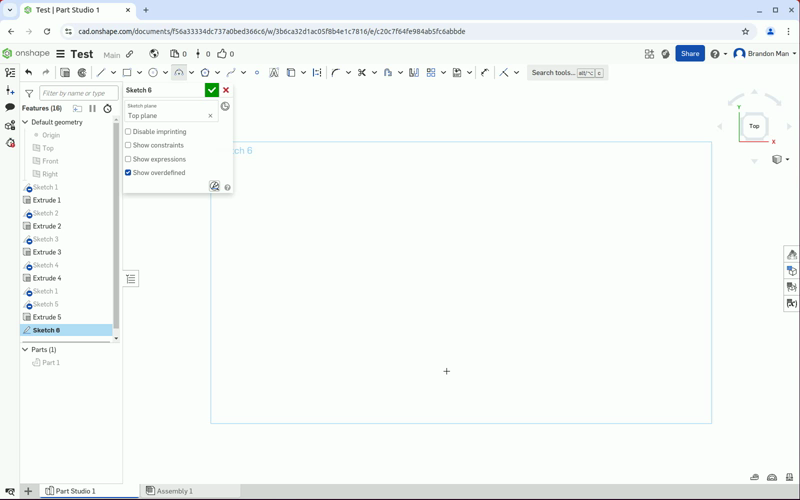
key_up(shift)
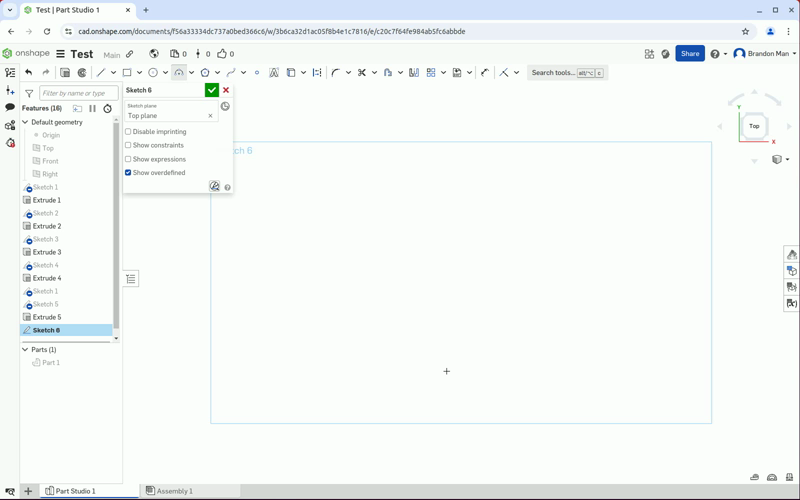
key_down(shift)
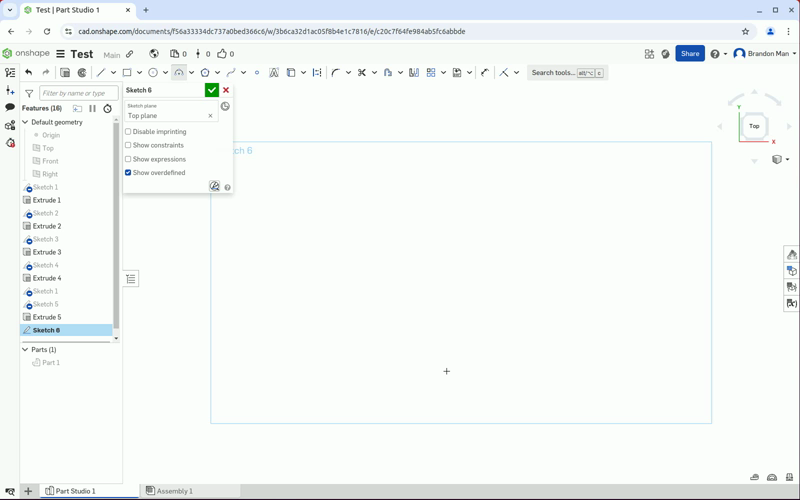
mouse_move(474, 370)
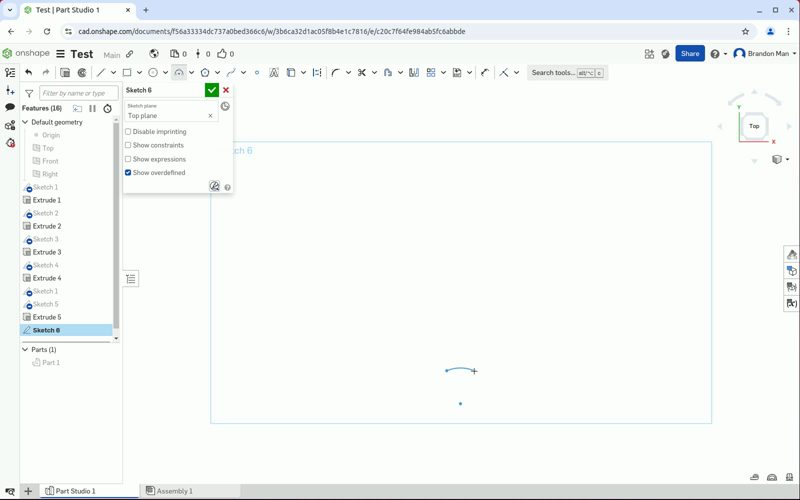
click(474, 370)
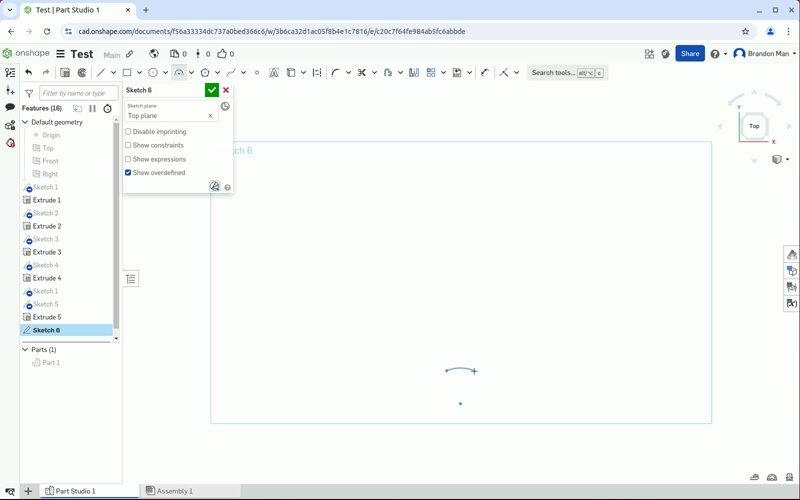
mouse_move(460, 384)
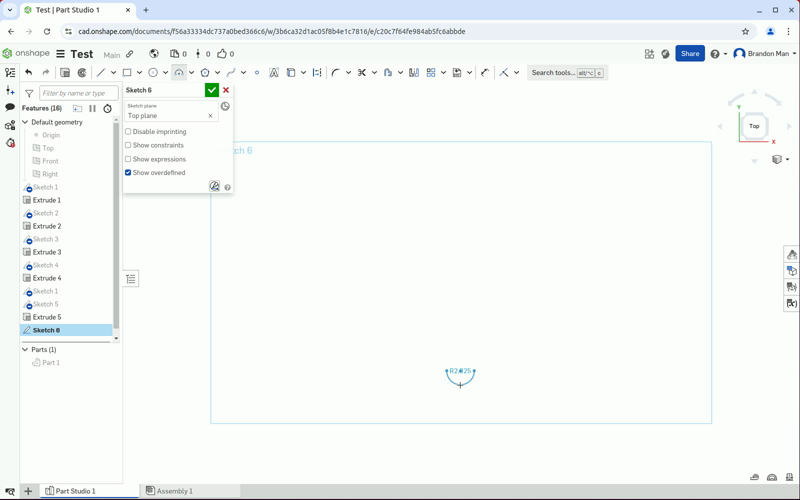
click(460, 384)
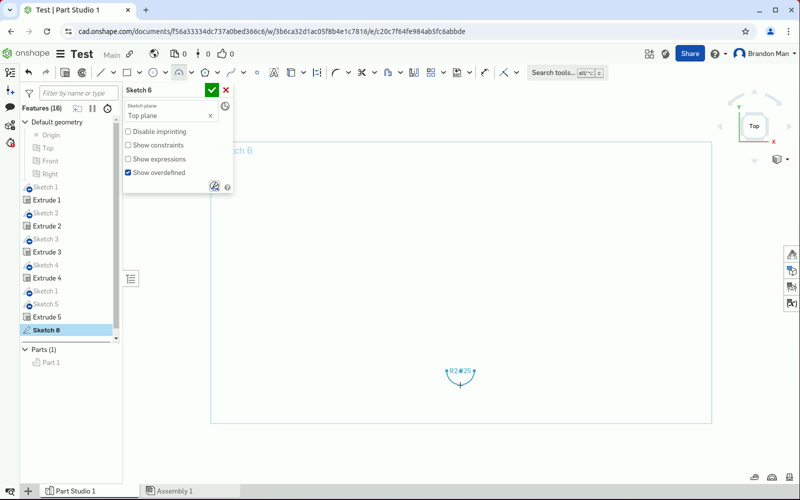
key_up(shift)
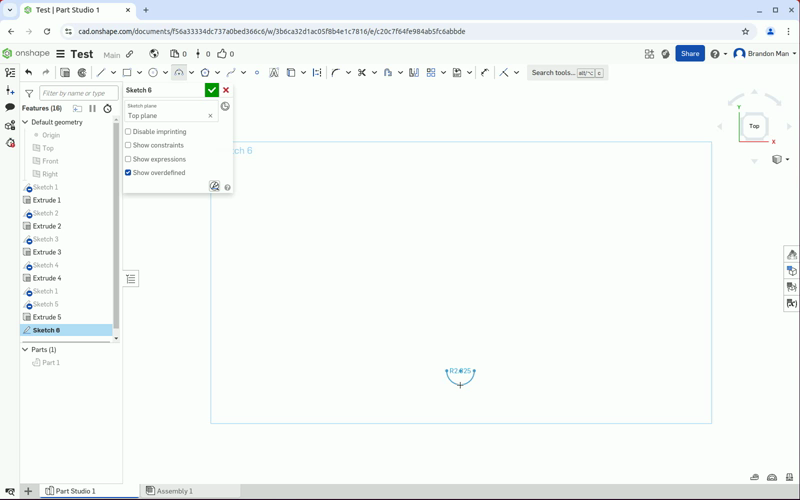
key(esc)
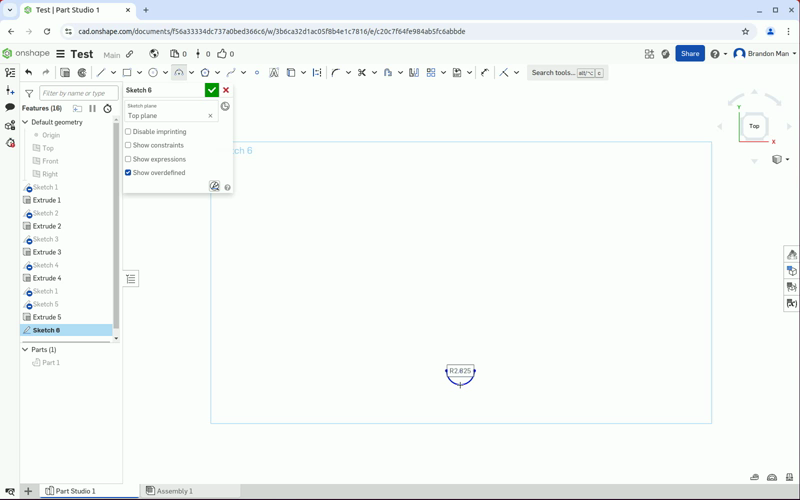
key(l)
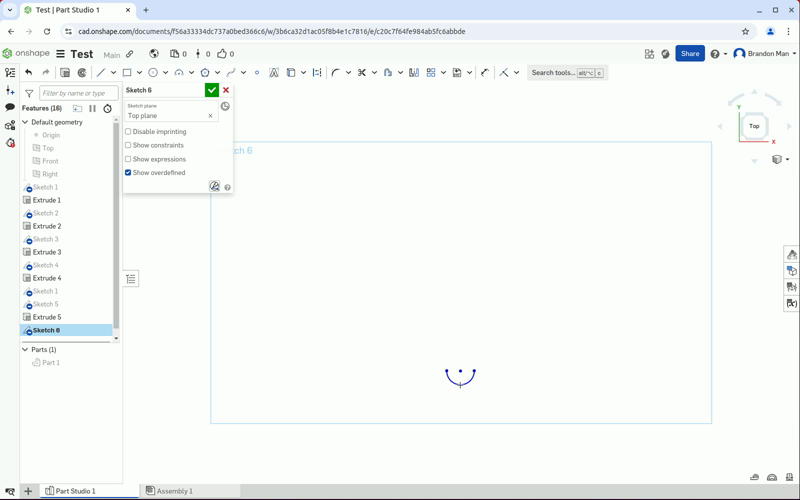
mouse_move(474, 370)
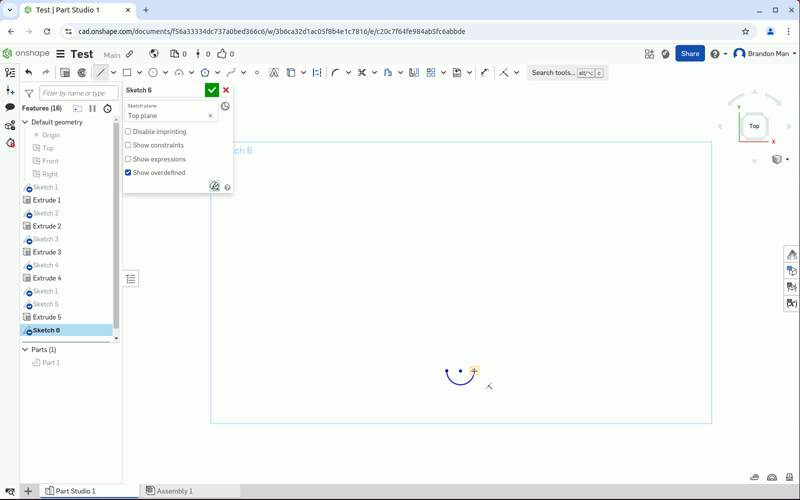
click(474, 370)
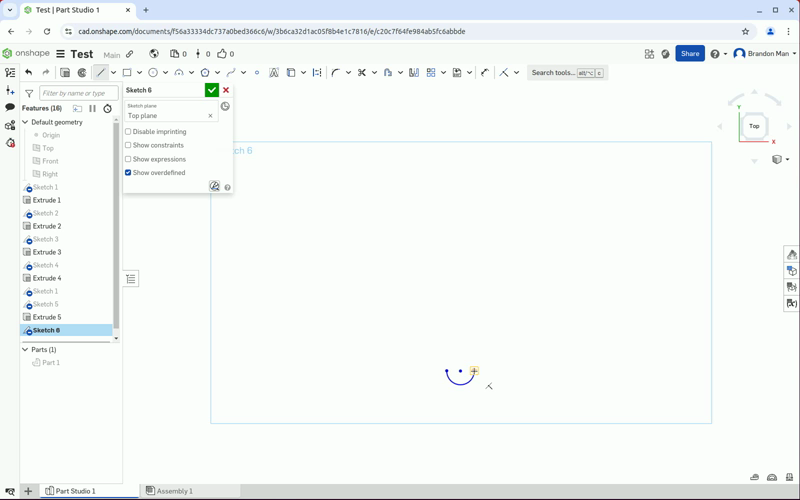
key_down(shift)
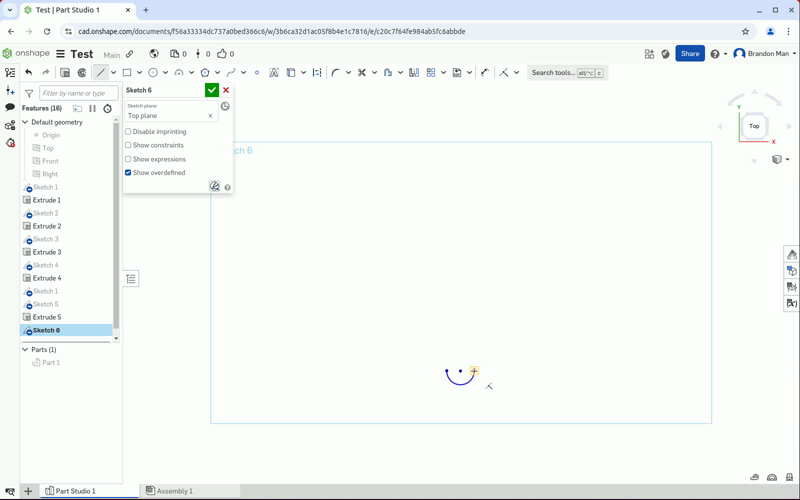
mouse_move(474, 306)
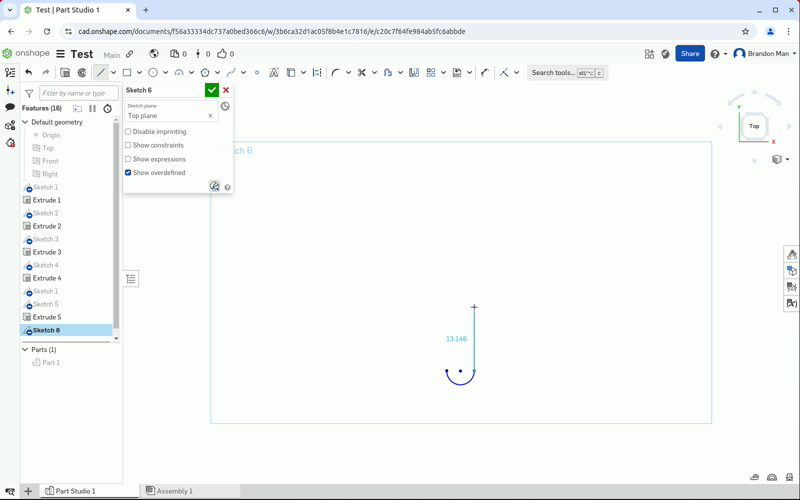
click(474, 306)
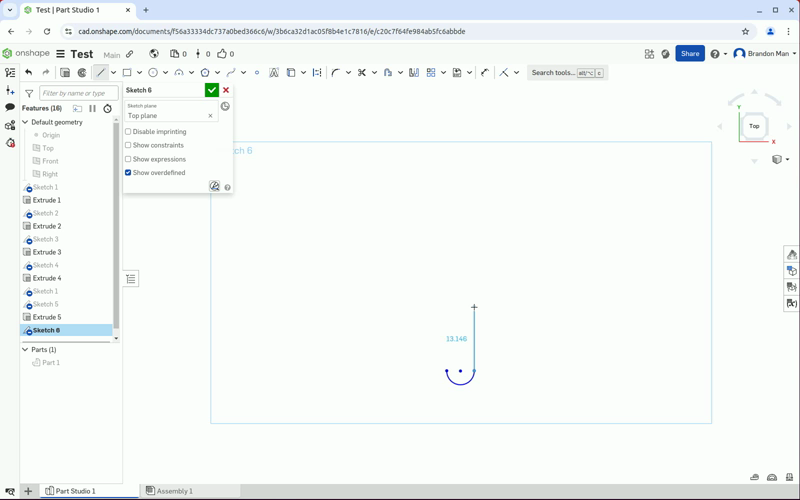
key_up(shift)
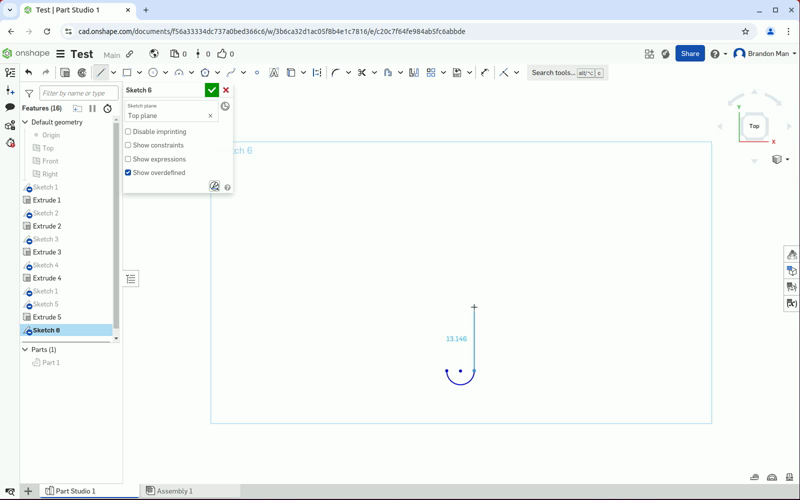
key(esc)
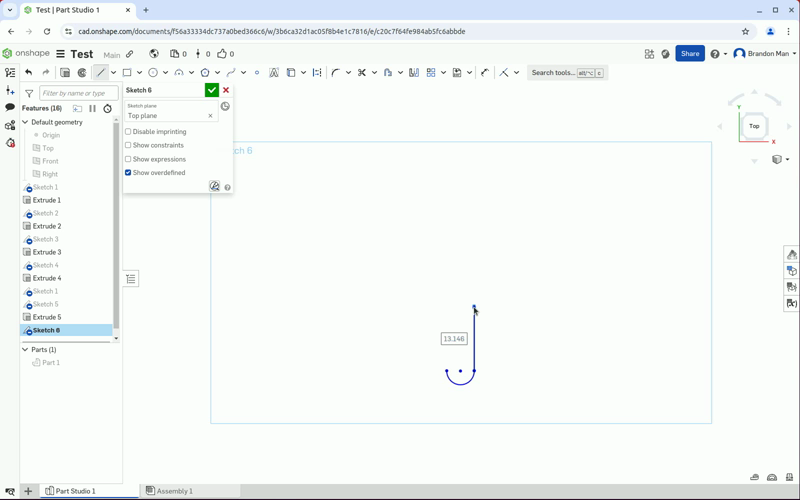
key(a)
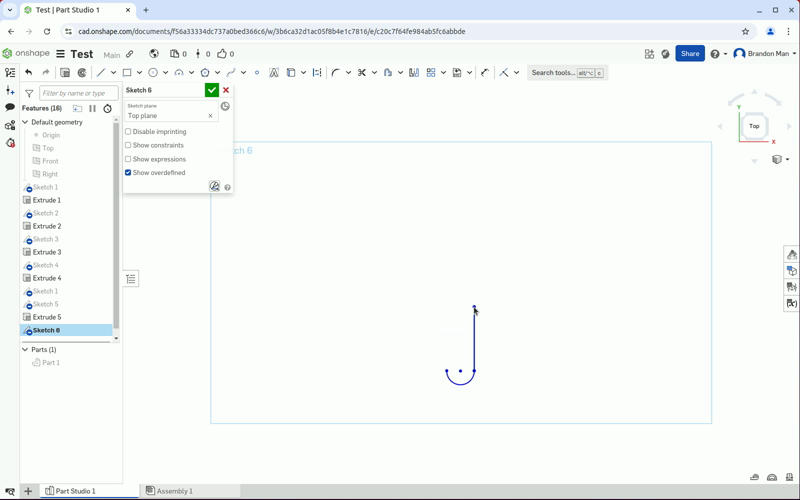
mouse_move(474, 306)
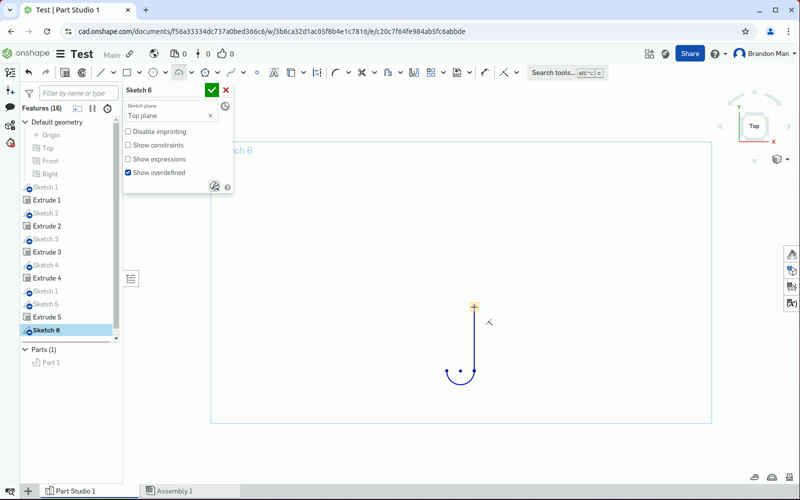
click(474, 306)
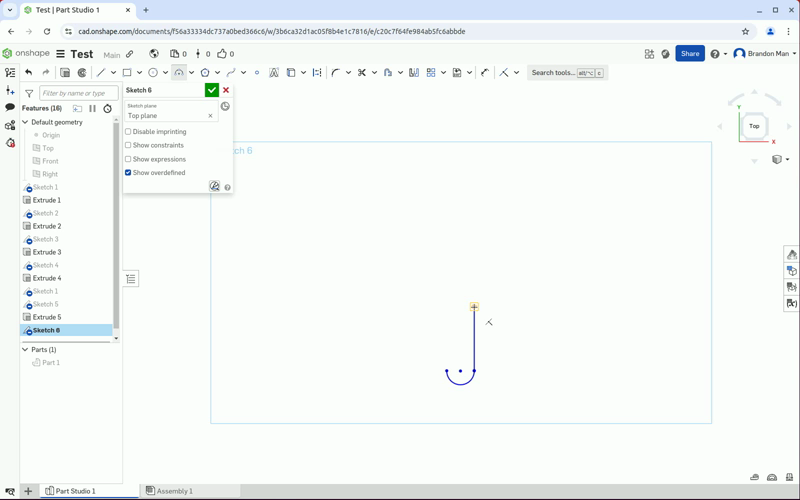
key_down(shift)
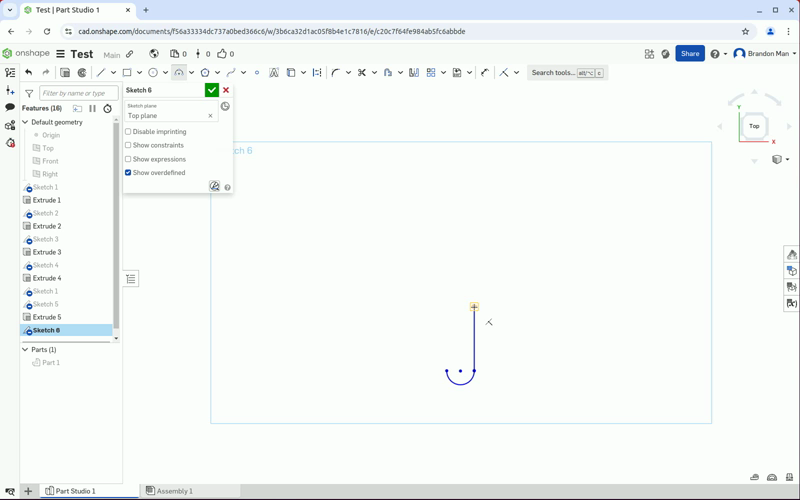
mouse_move(446, 306)
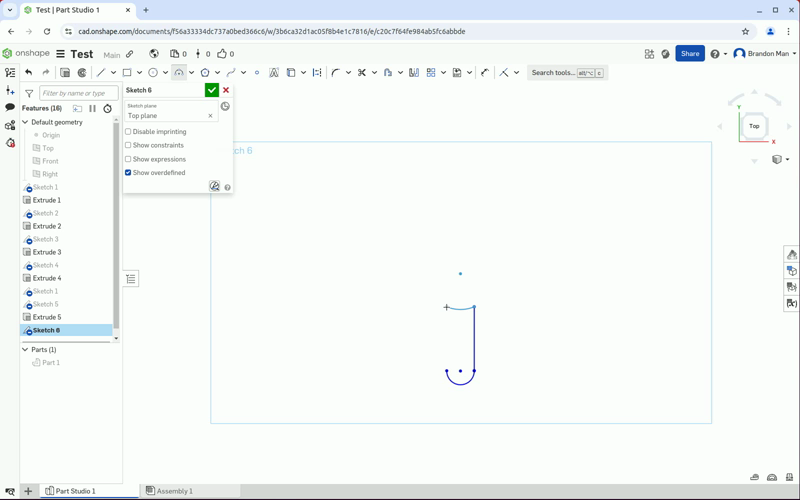
click(446, 306)
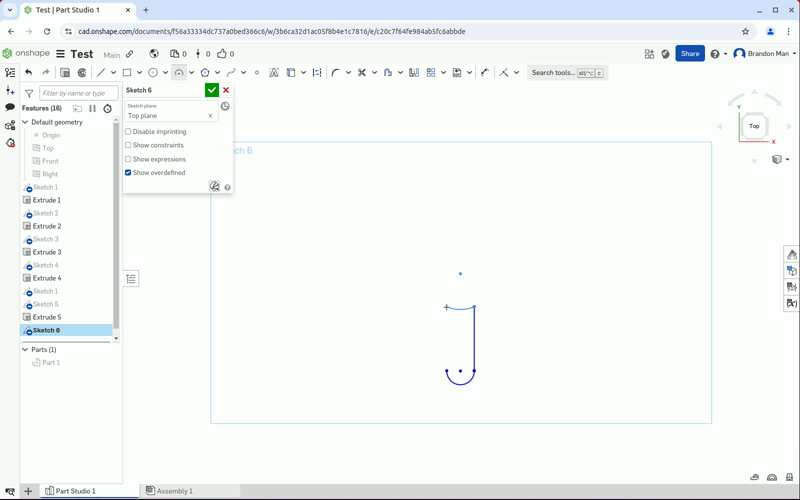
mouse_move(460, 310)
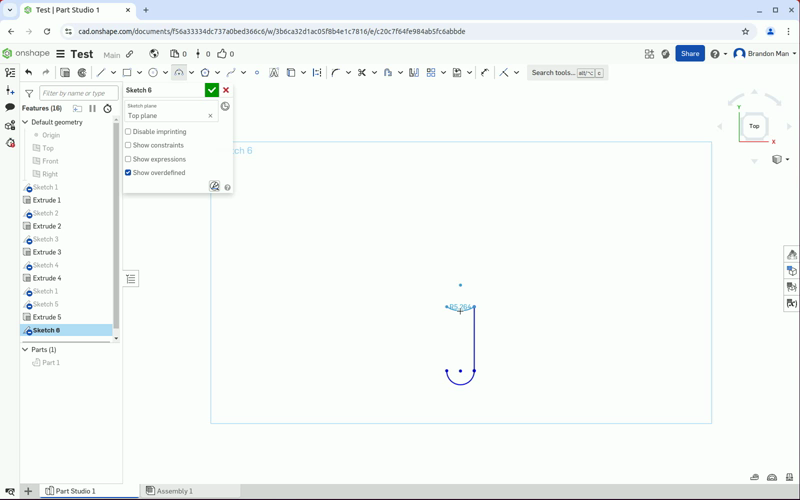
click(460, 310)
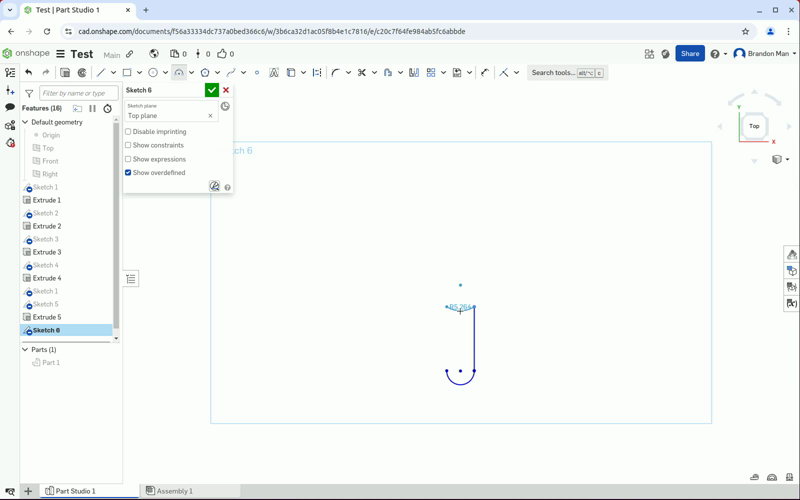
key_up(shift)
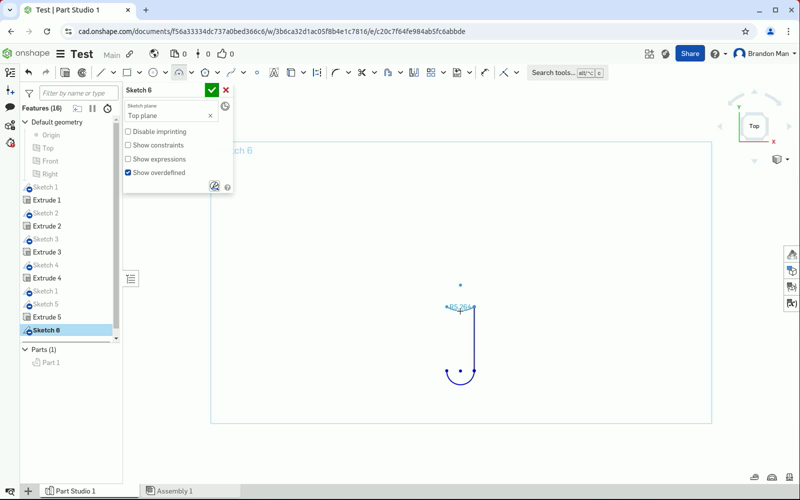
key(esc)
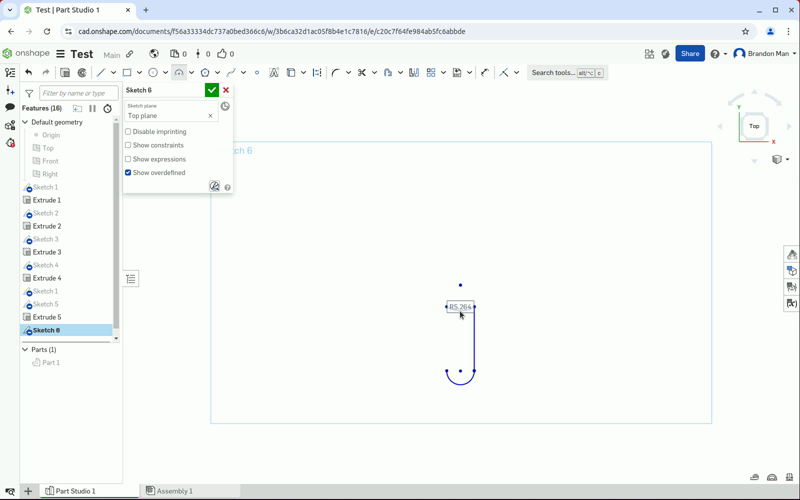
key(l)
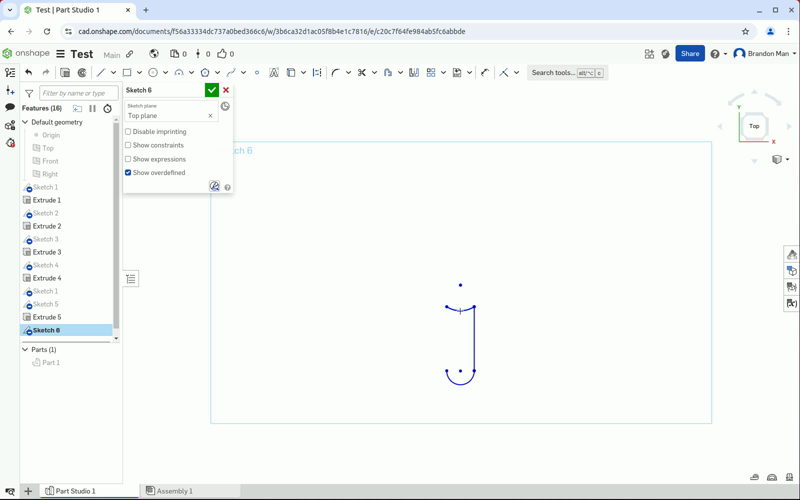
mouse_move(446, 306)
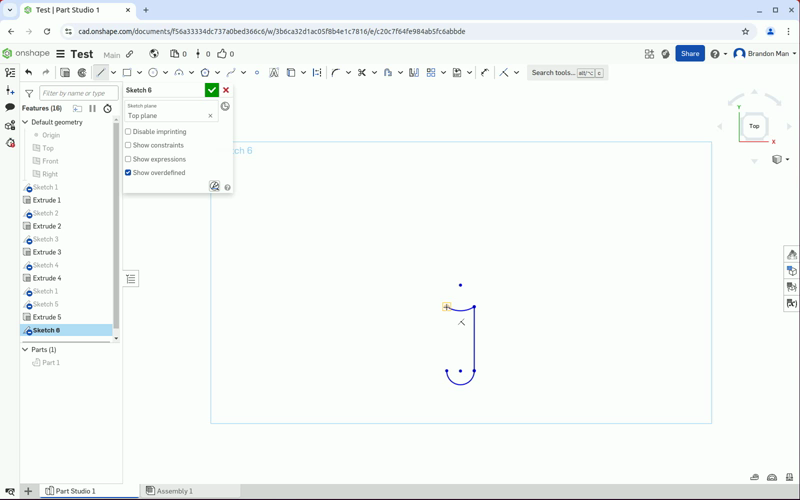
click(446, 306)
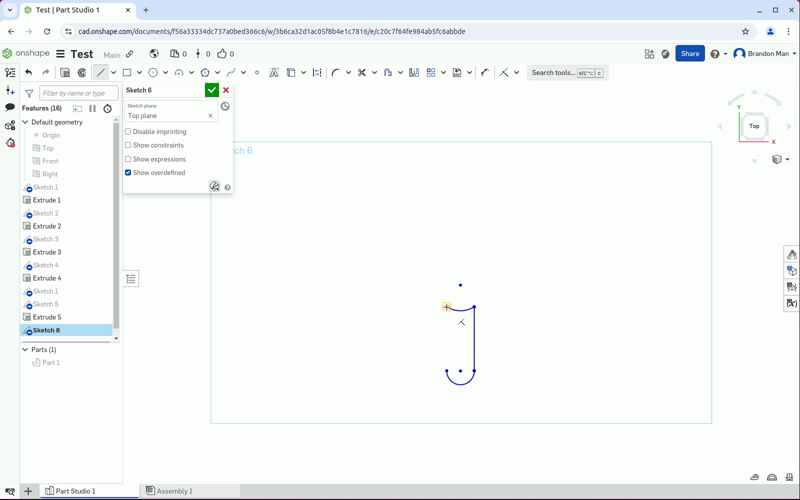
key_down(shift)
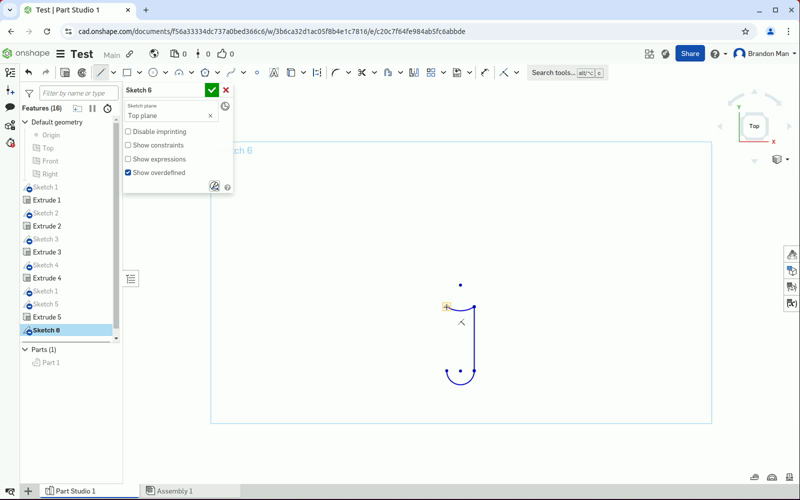
mouse_move(446, 370)
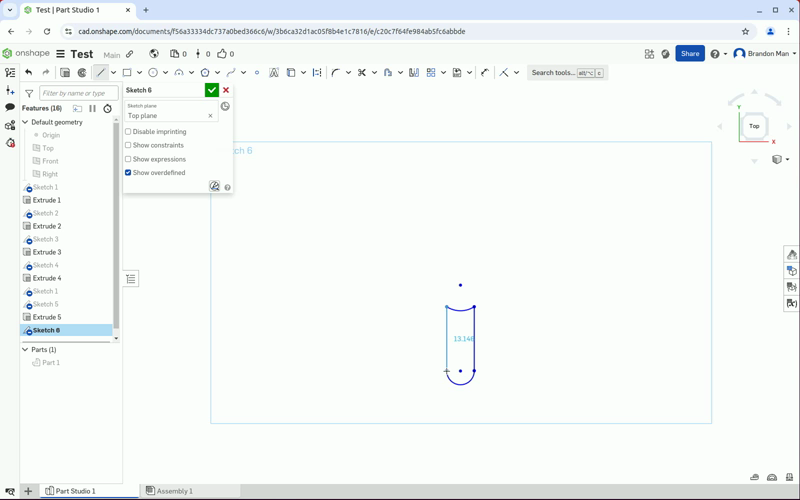
key_up(shift)
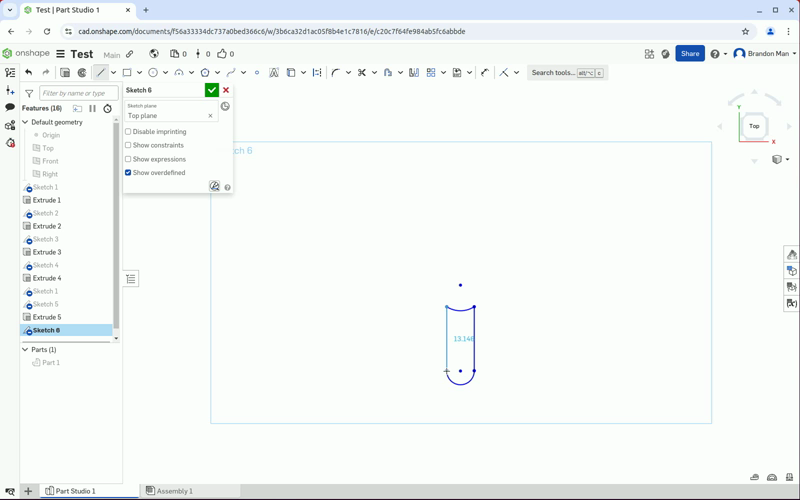
click(446, 370)
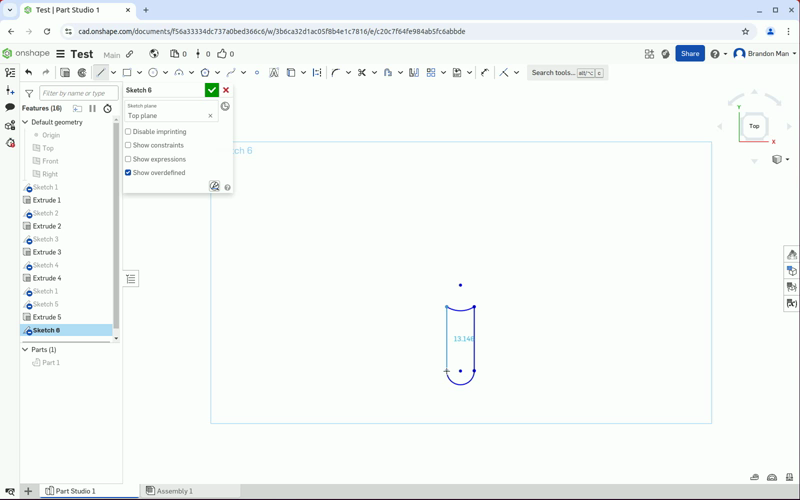
key(esc)
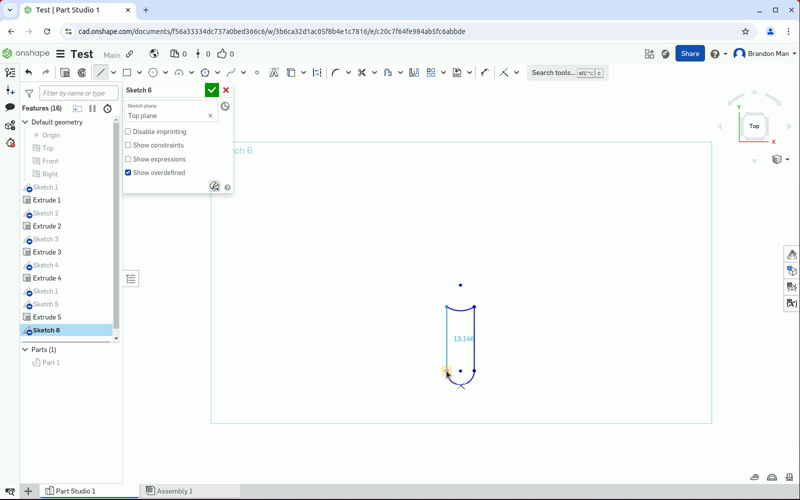
mouse_move(458, 380)
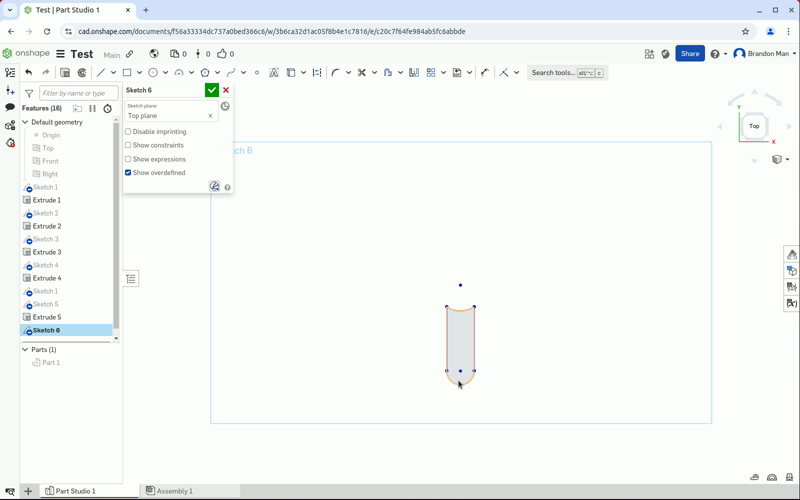
click(458, 380)
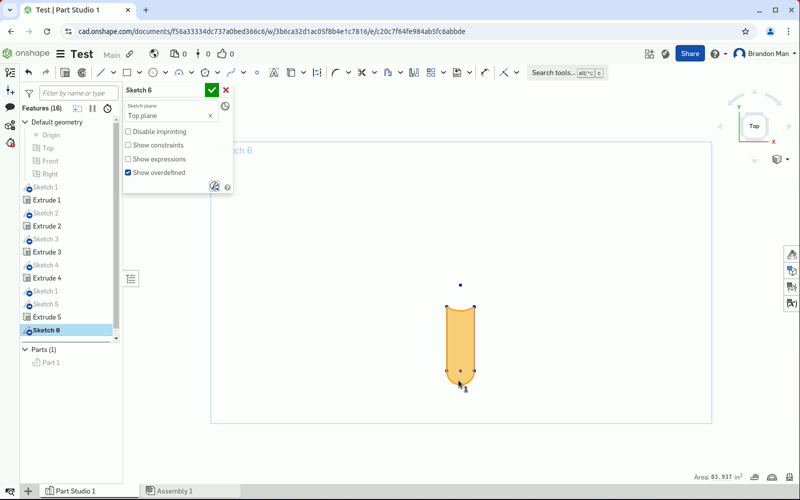
mouse_move(73, 352)
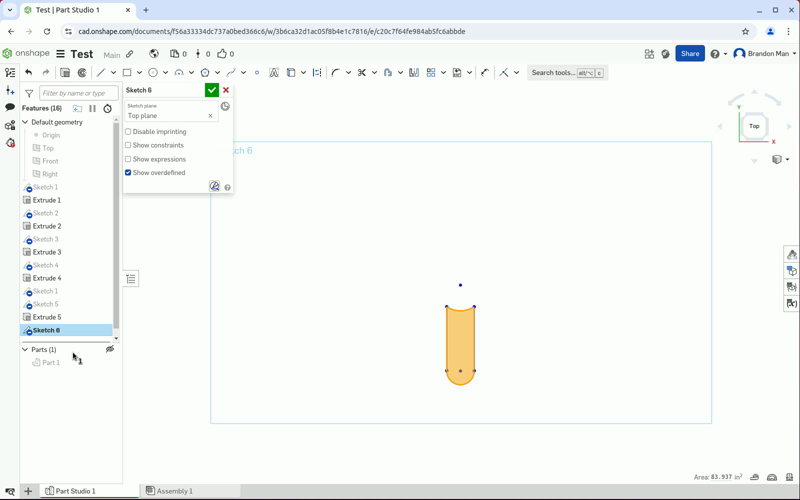
key(shift+y)
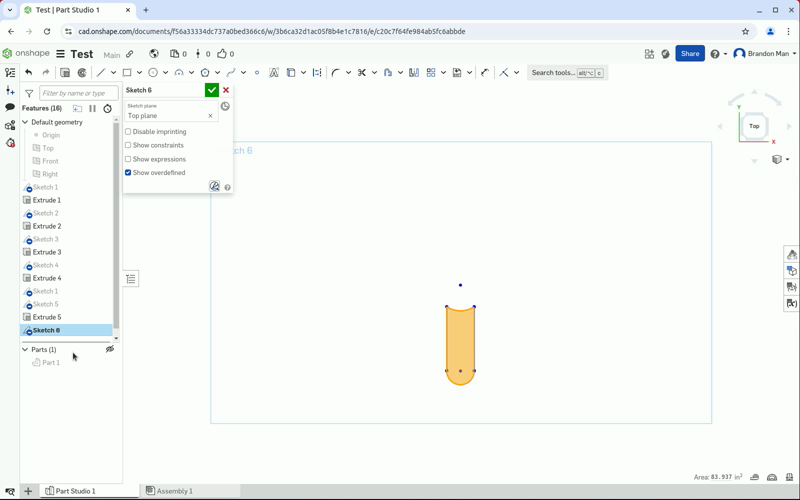
key(shift+e)
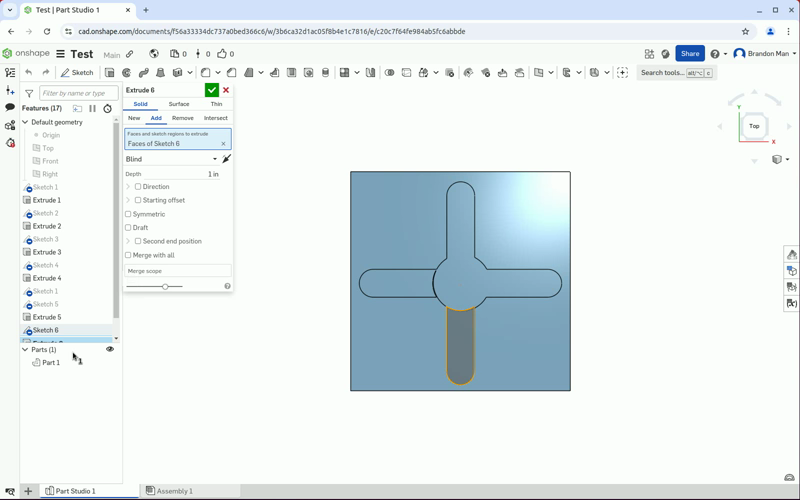
mouse_move(143, 106)
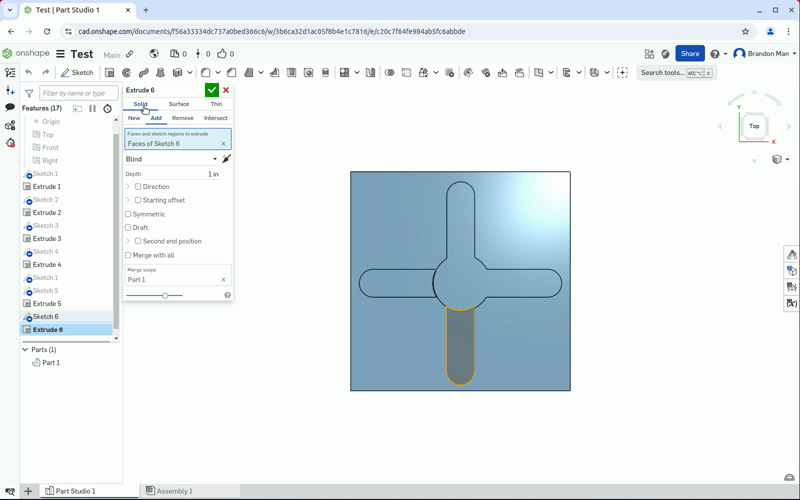
click(143, 106)
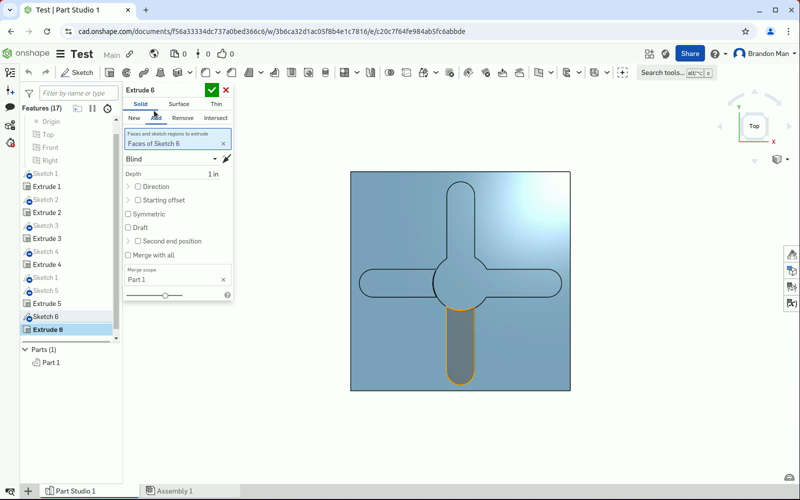
mouse_move(186, 120)
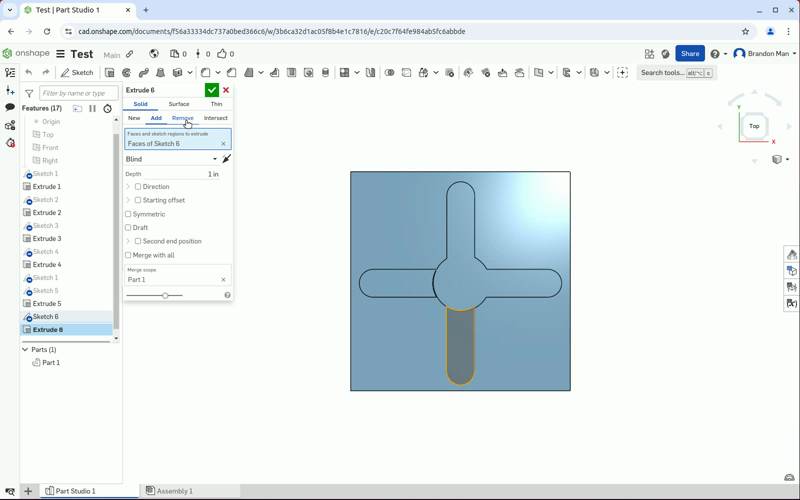
click(186, 120)
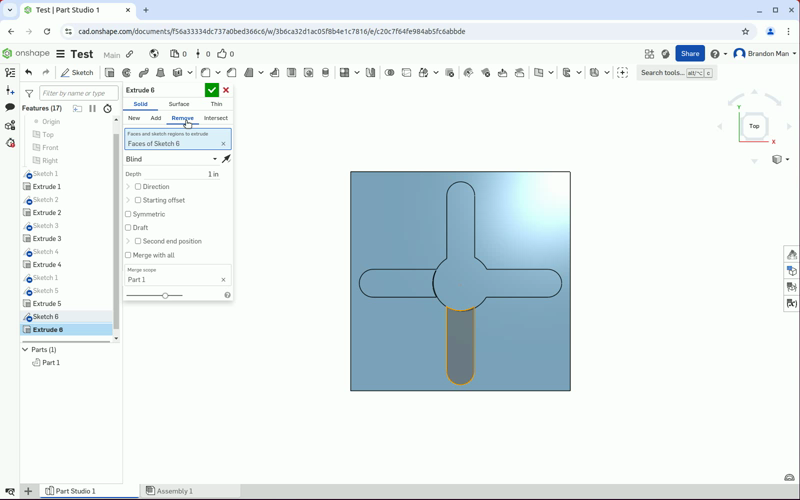
key(tab, 4)
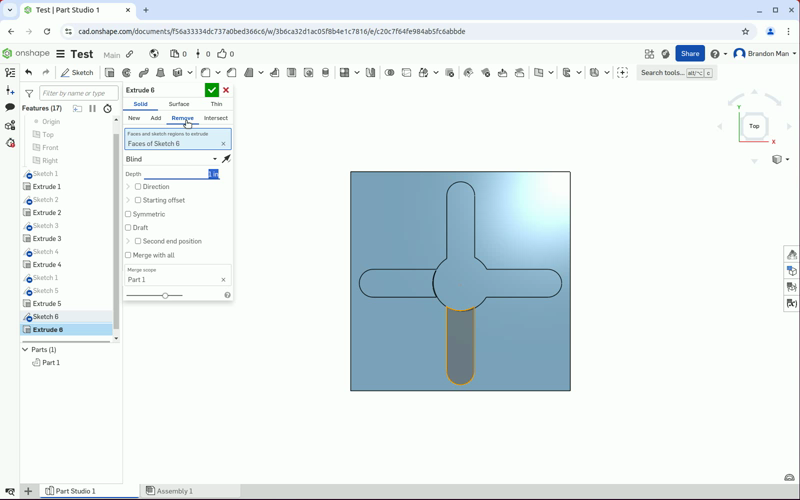
text(12.036)
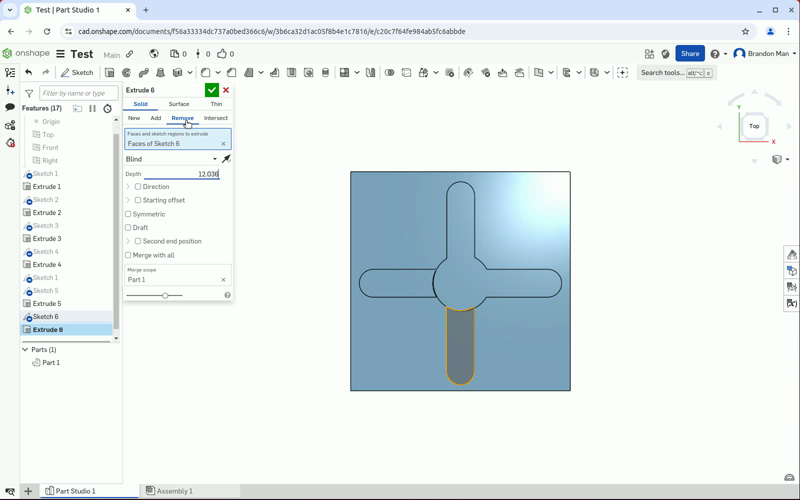
key(tab, 6)
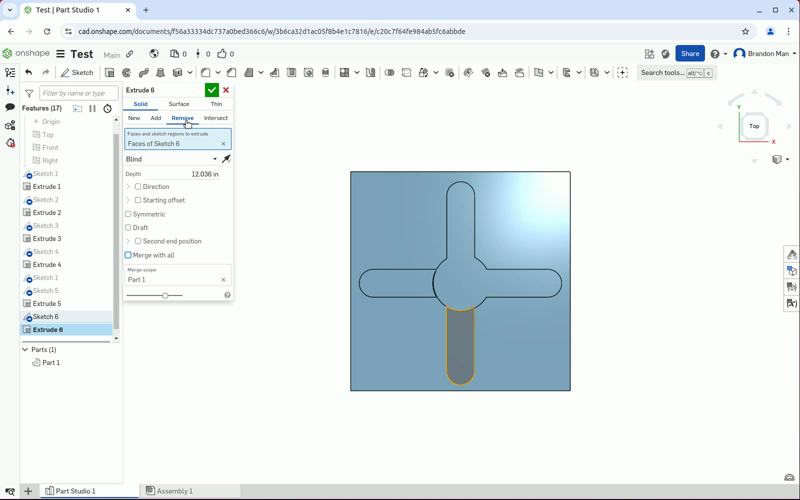
key(space)
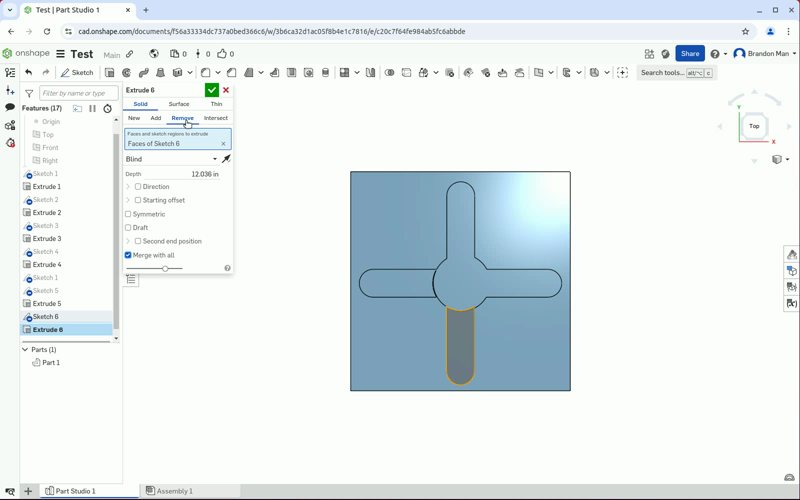
key(enter)
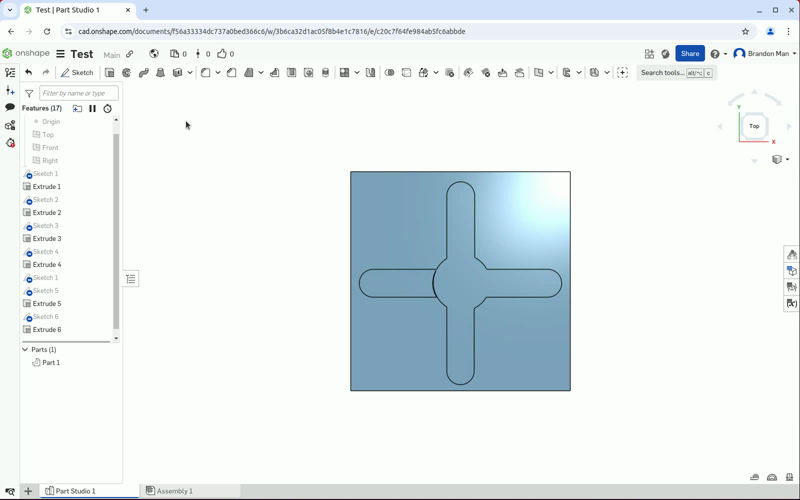
key(shift+h)
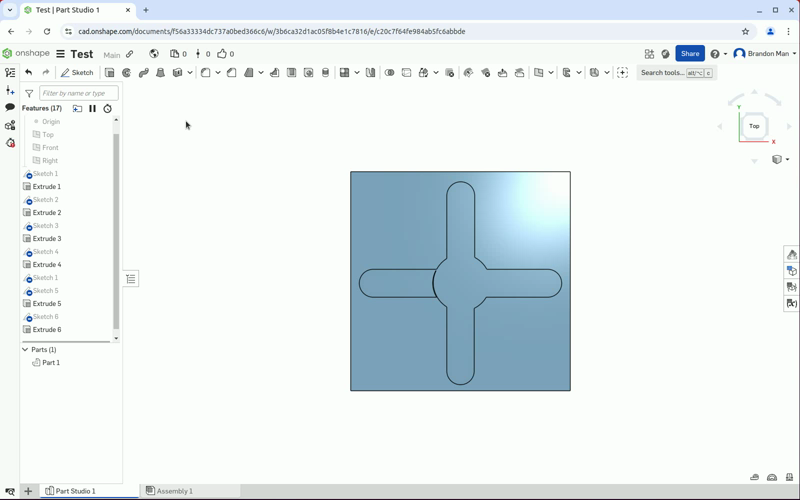
key(shift+h)
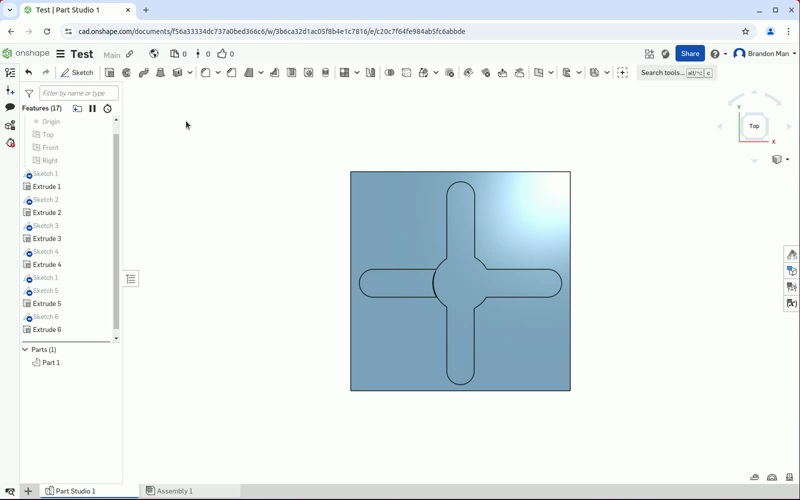
key(shift+7)
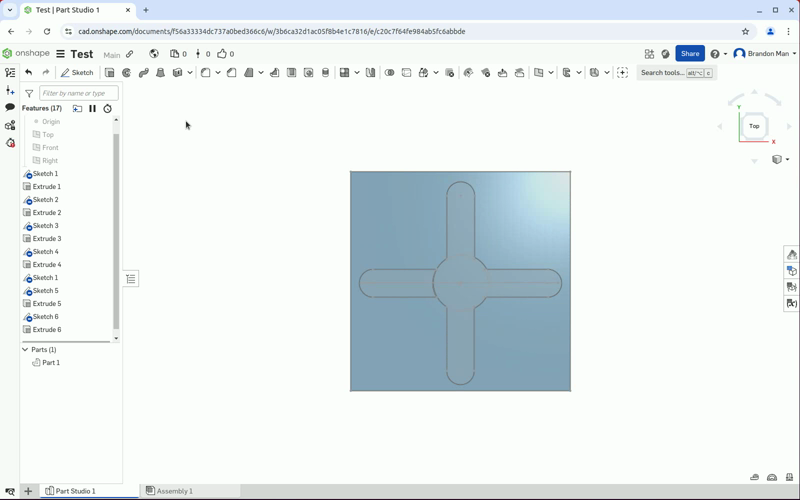
key(up, 3)
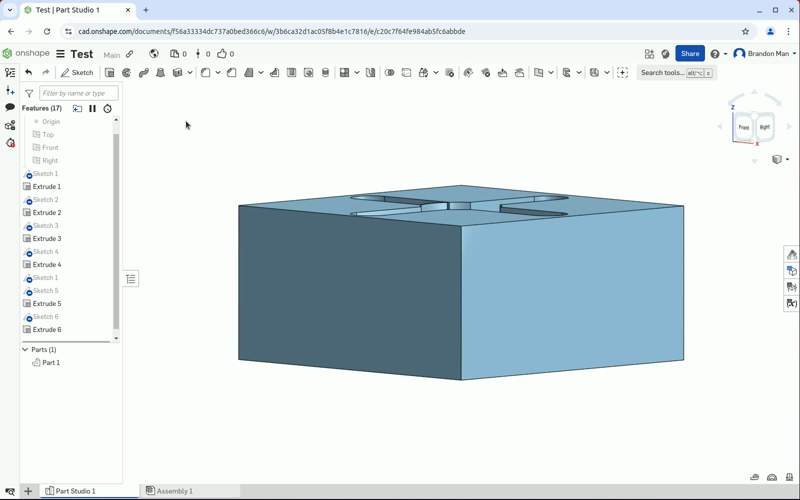
key(left, 3)
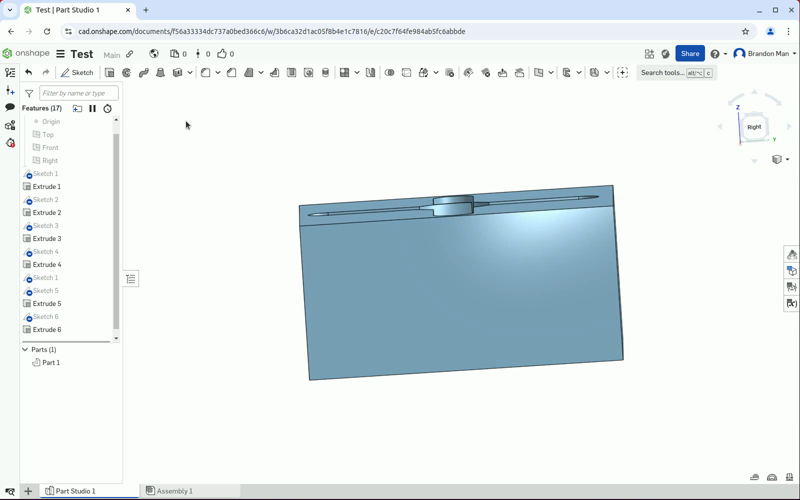
key(right, 3)
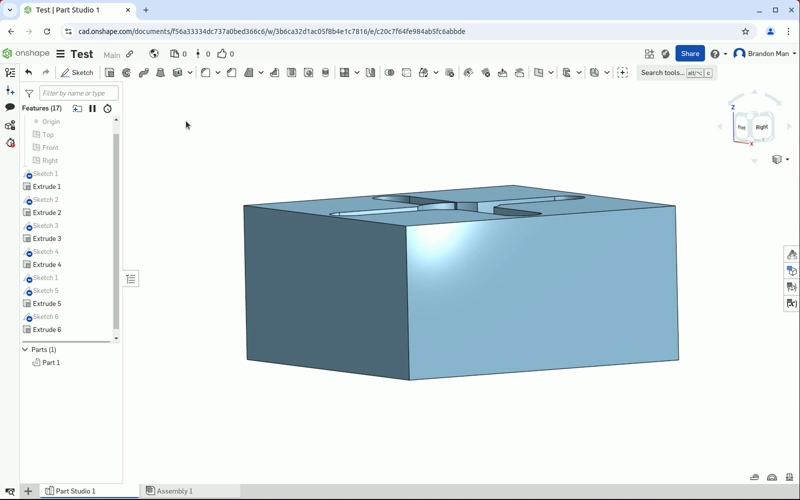
key(down, 3)
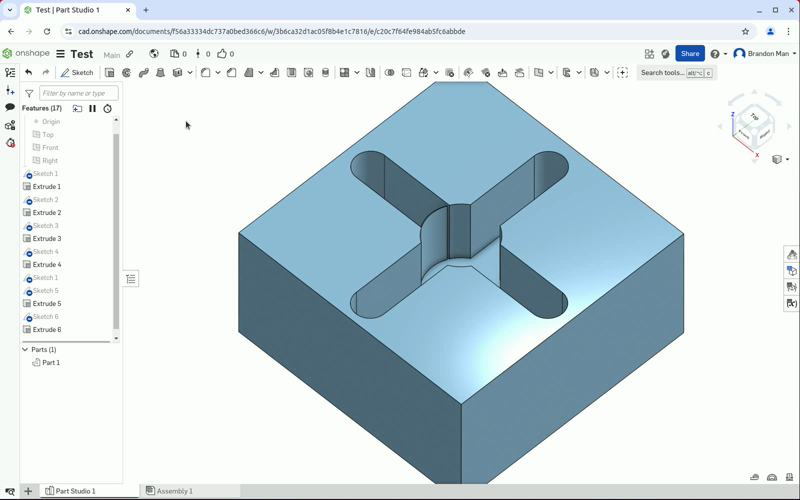
mouse_move(69, 176)
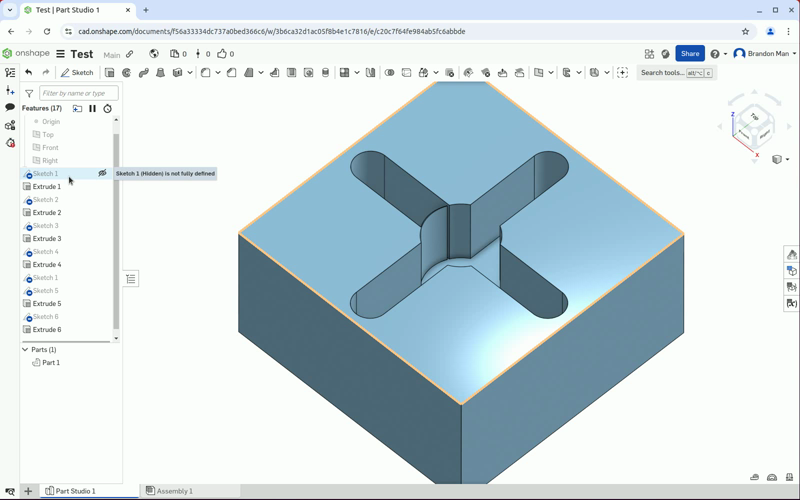
click(69, 176)